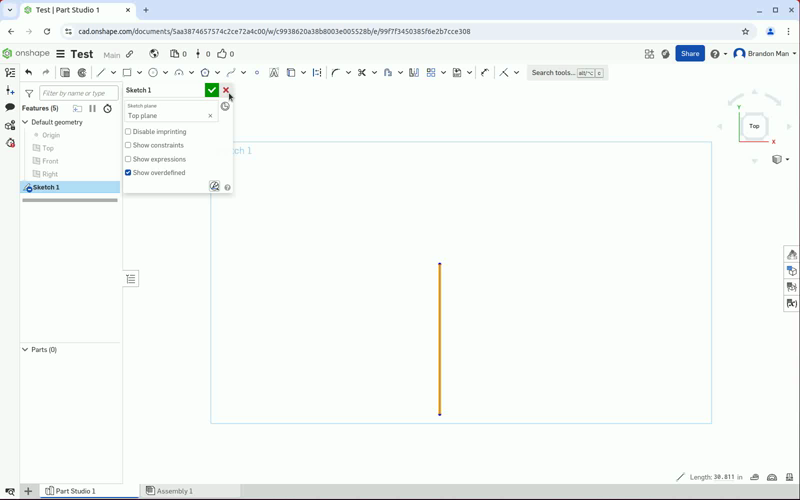
key(shift+h)
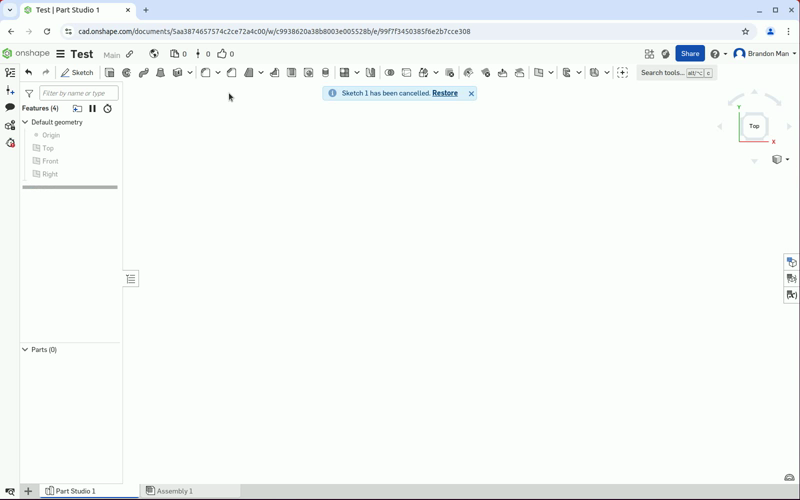
mouse_move(73, 352)
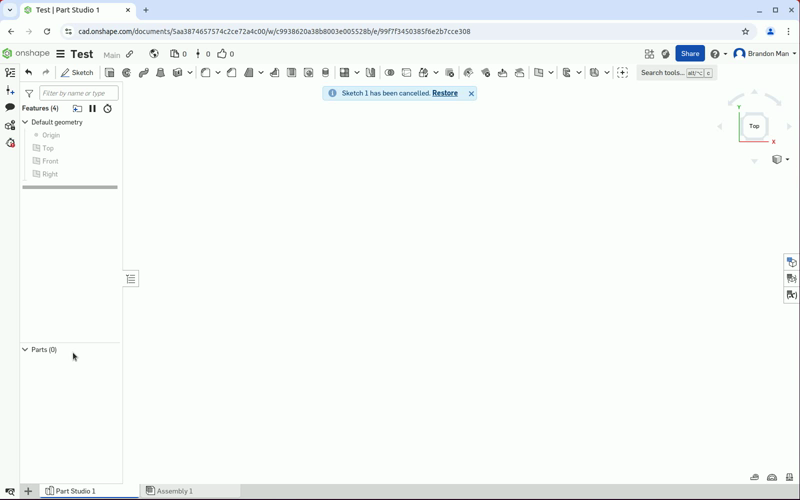
key(y)
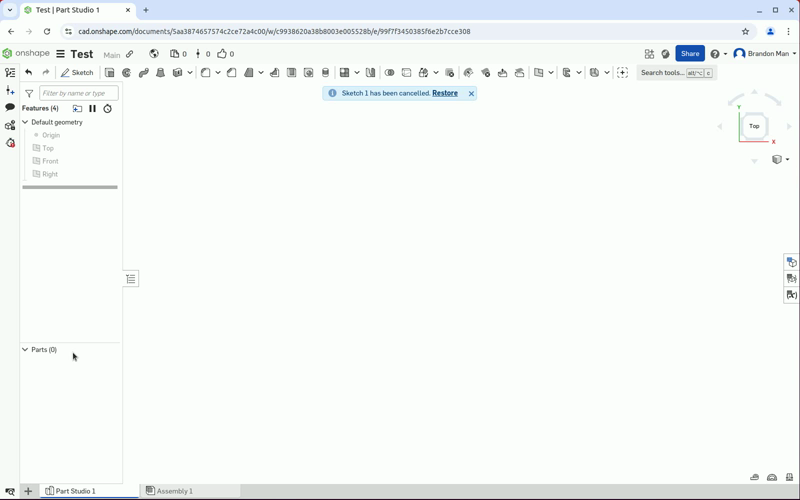
key(shift+p)
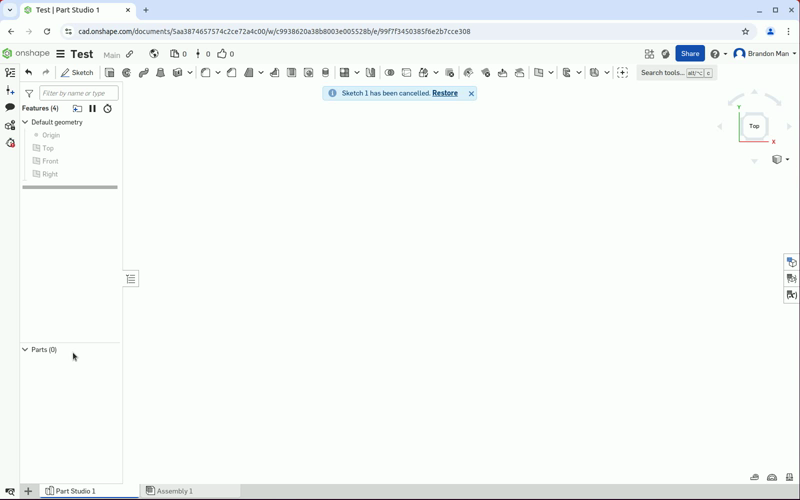
key(space)
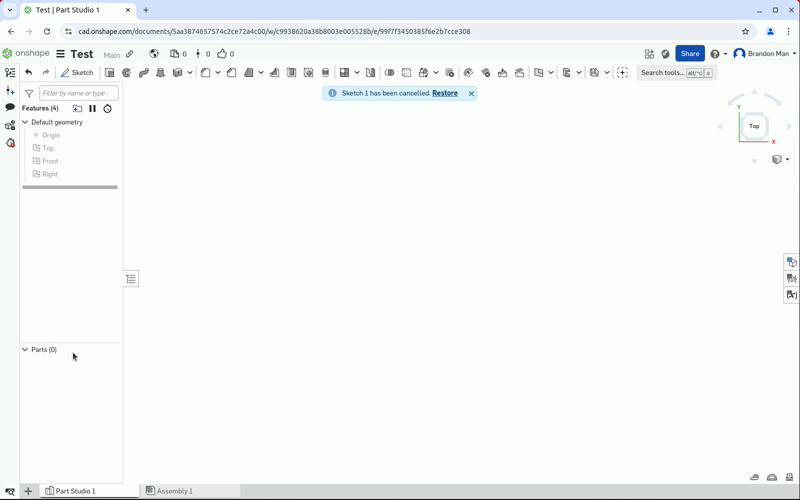
key_down(shift)
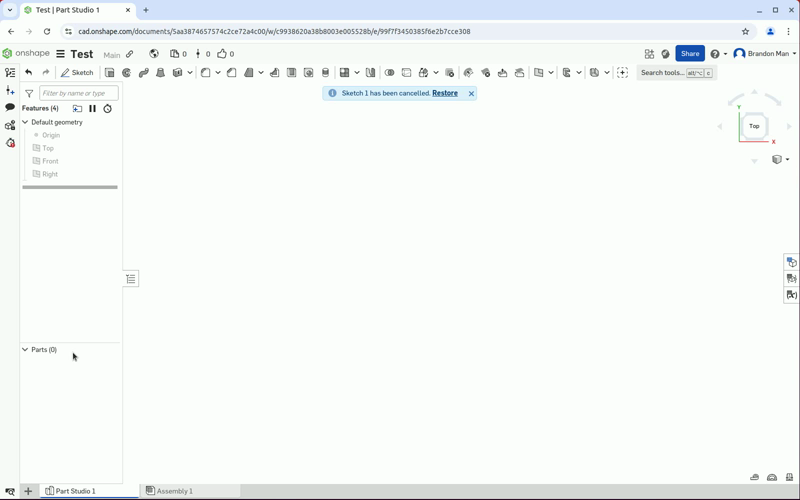
key(up)
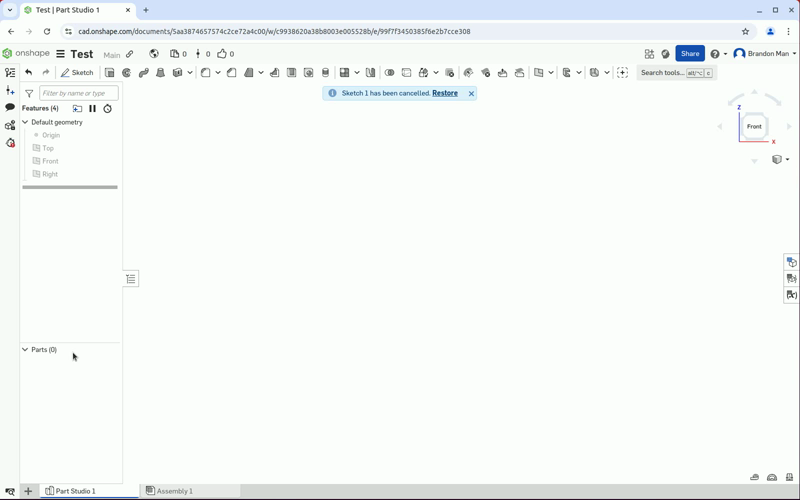
key_up(shift)
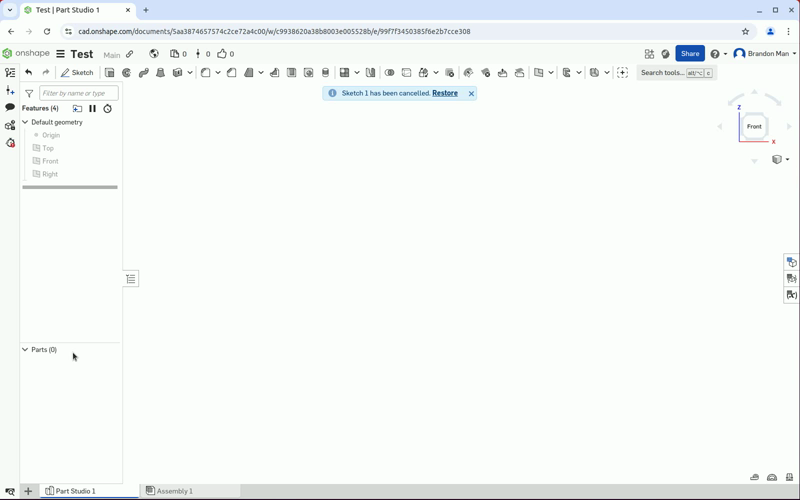
mouse_move(73, 352)
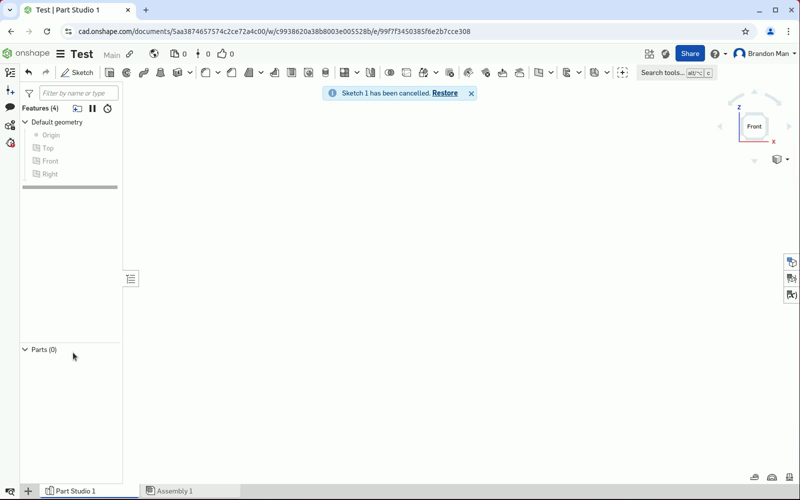
key(shift+y)
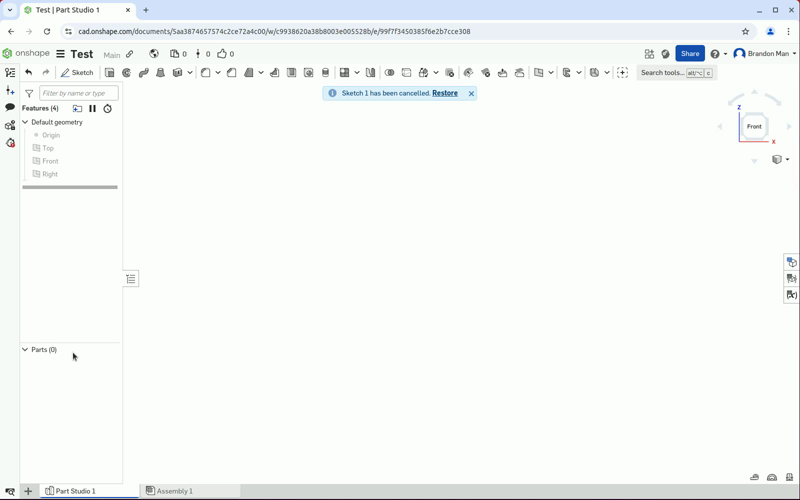
key(shift+s)
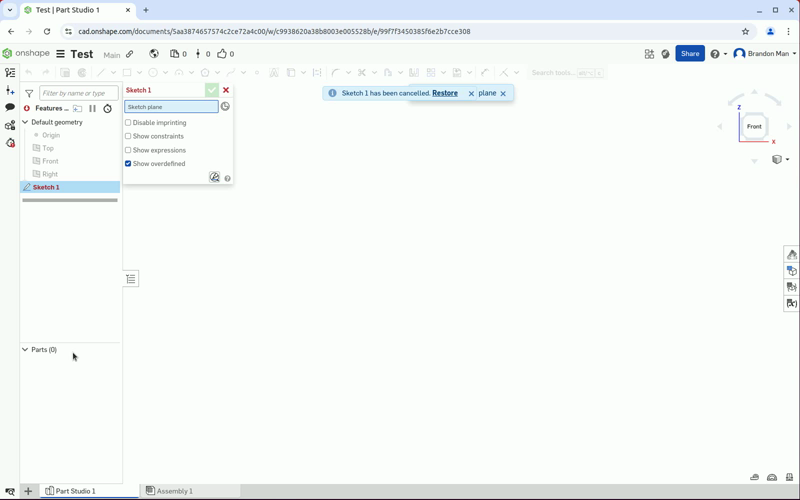
mouse_move(73, 163)
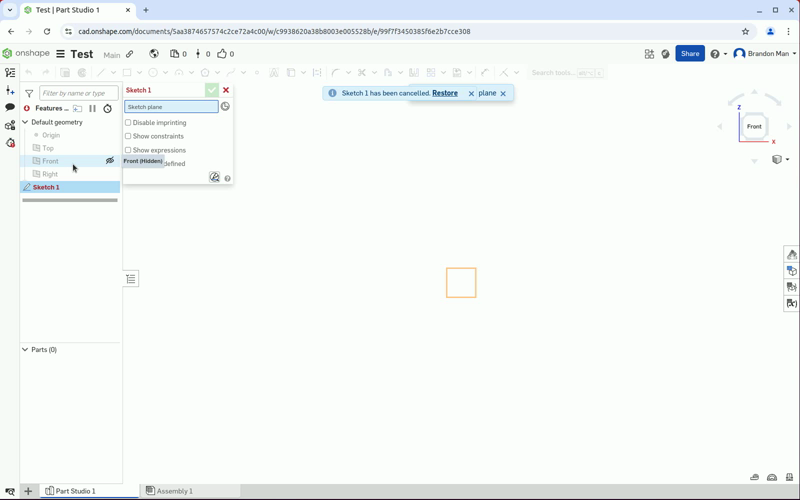
click(73, 163)
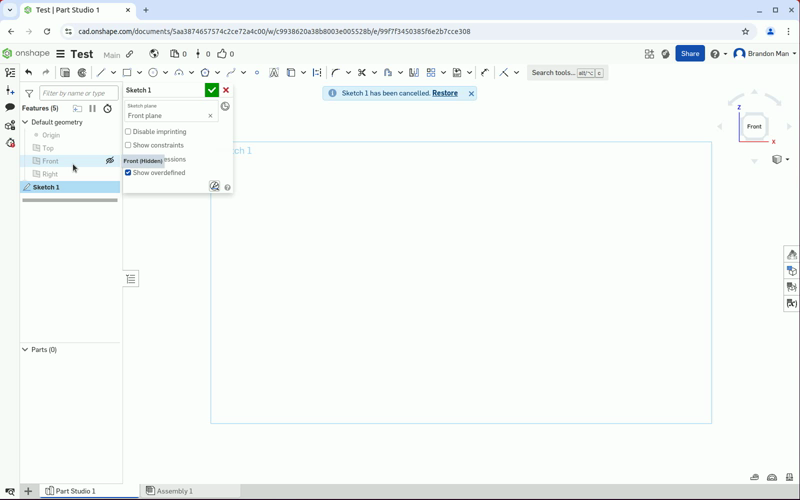
mouse_move(73, 352)
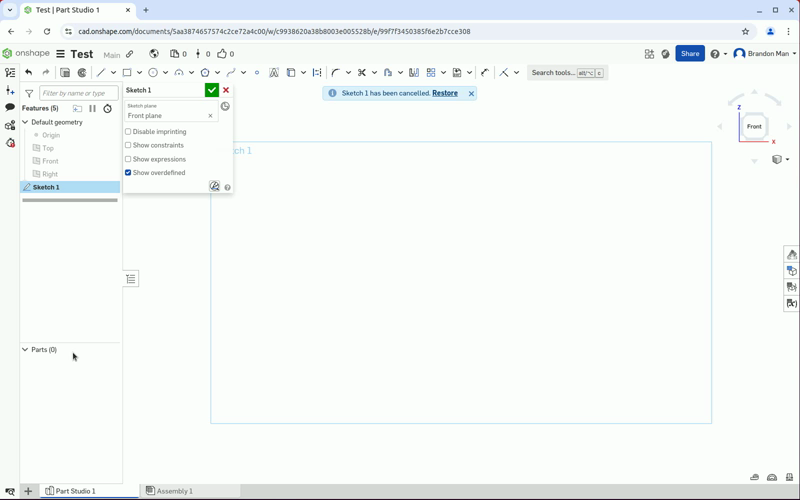
key(y)
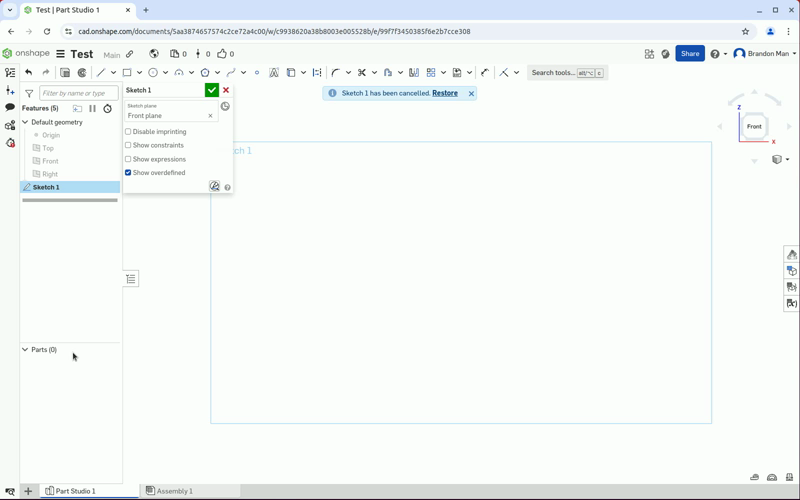
key(c)
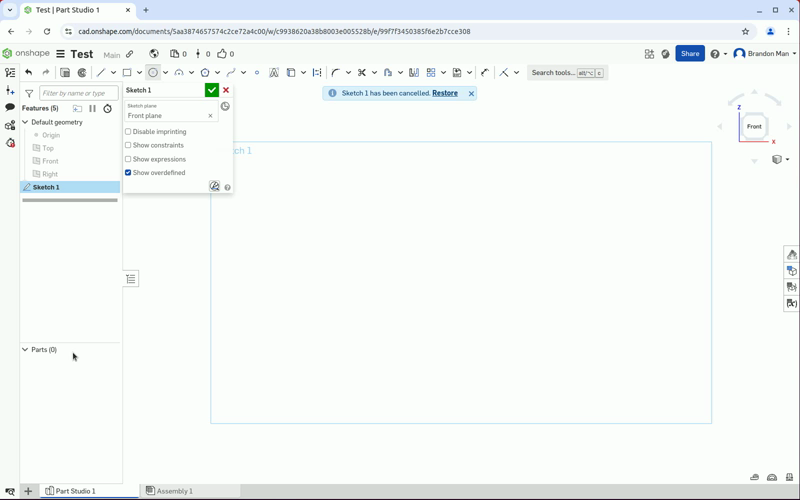
key_down(shift)
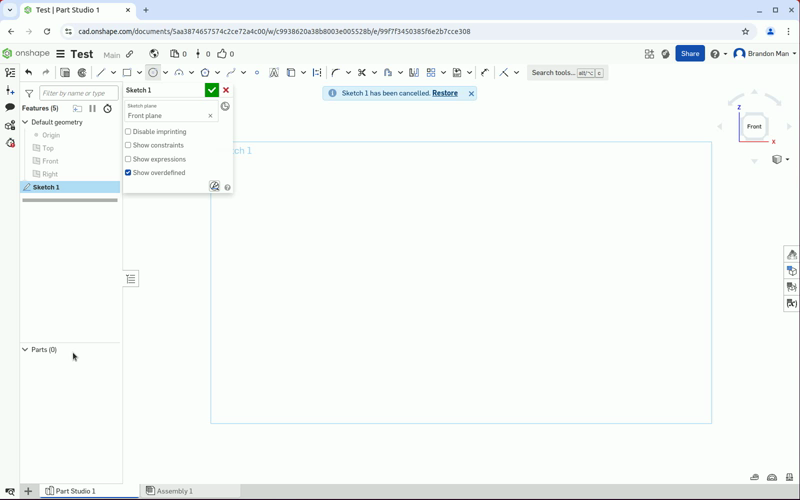
mouse_move(461, 282)
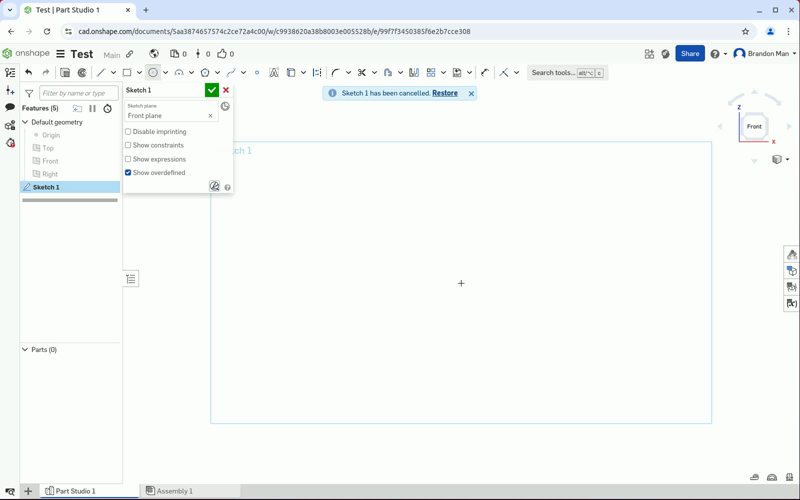
click(461, 282)
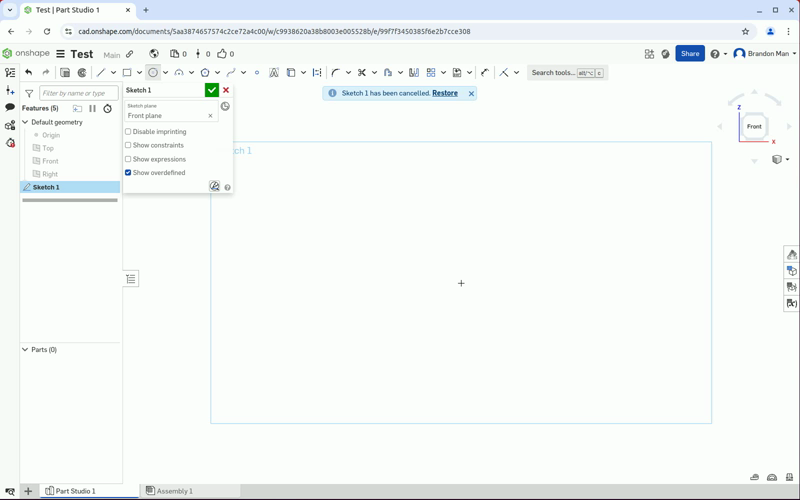
key_up(shift)
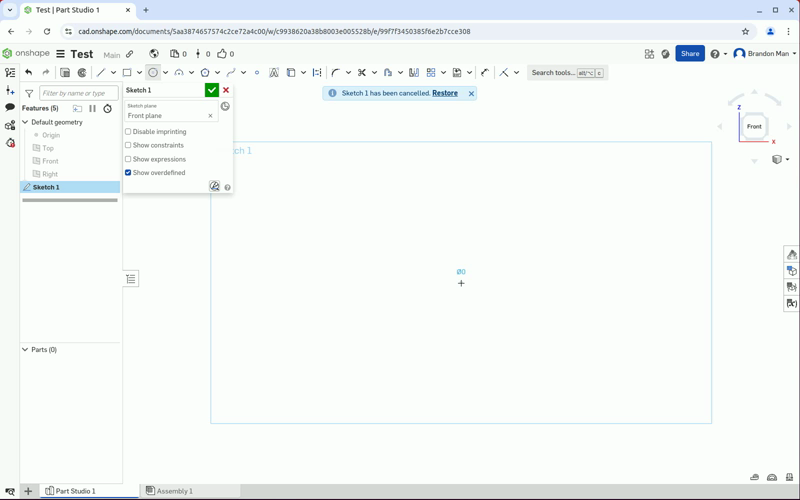
mouse_move(466, 282)
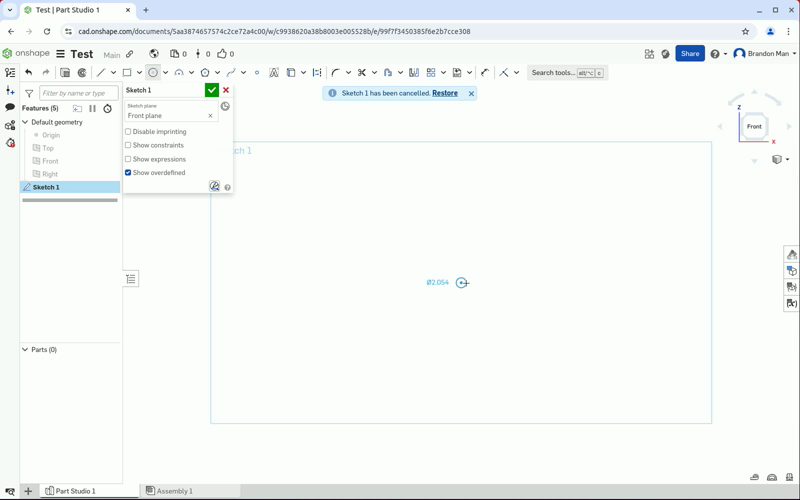
click(466, 282)
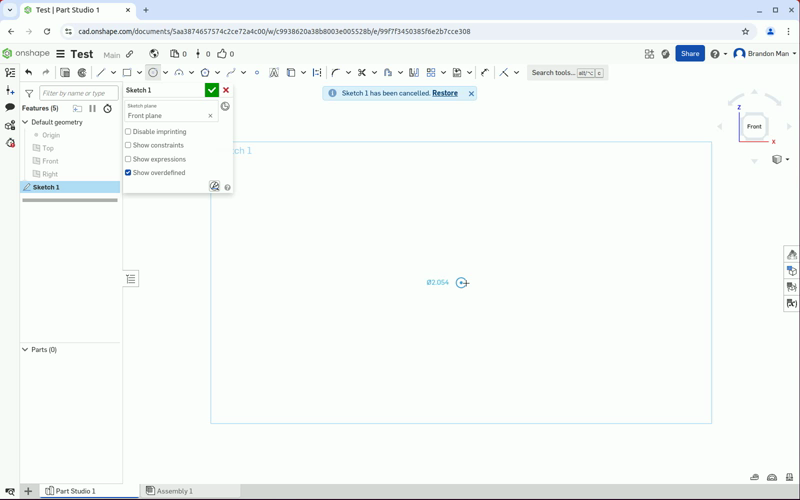
key(esc)
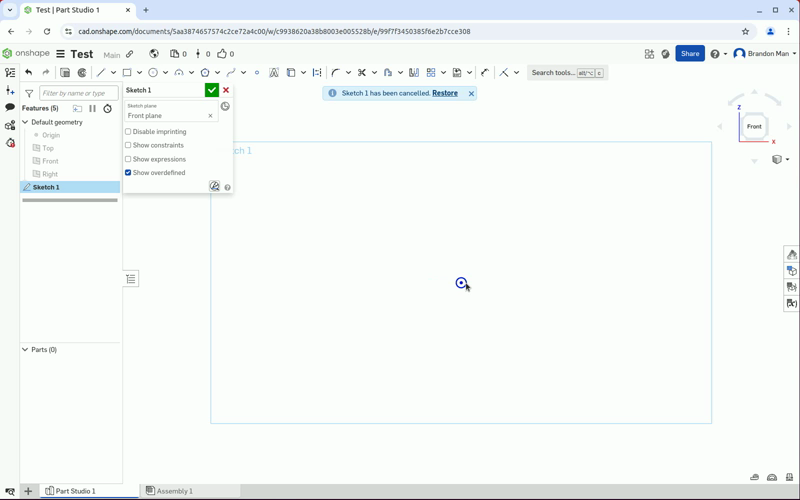
key(c)
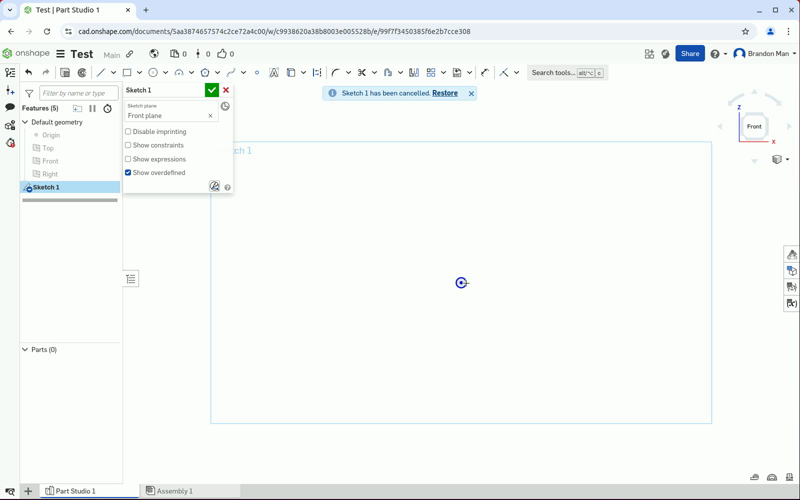
key_down(shift)
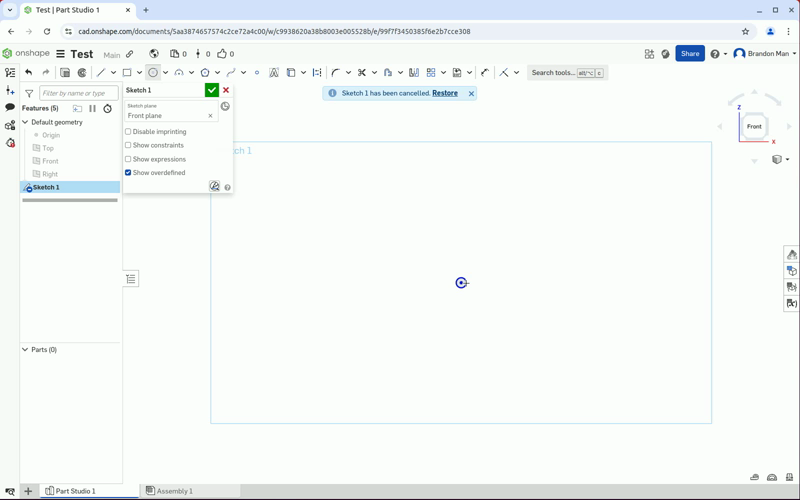
mouse_move(461, 282)
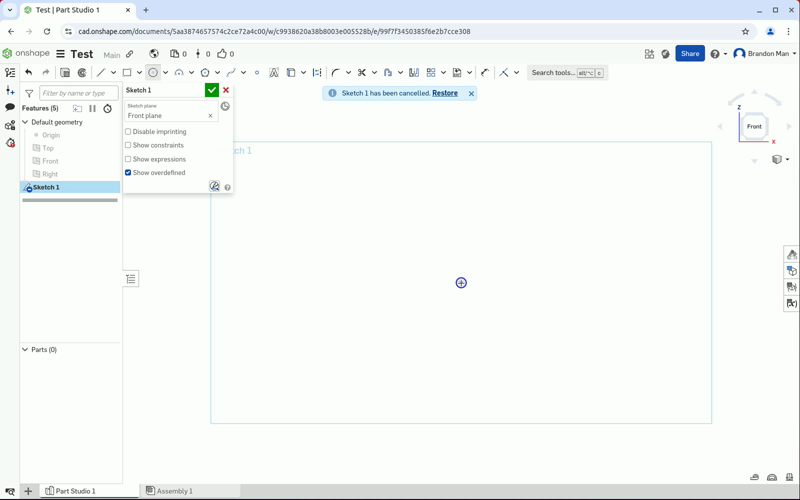
click(461, 282)
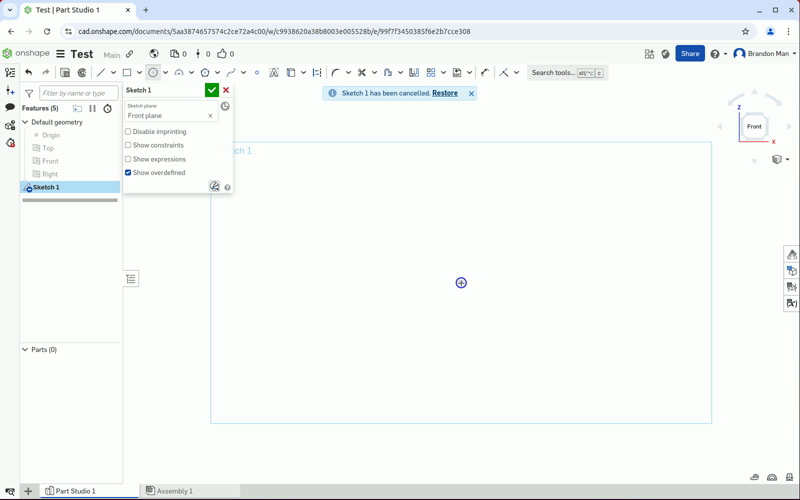
key_up(shift)
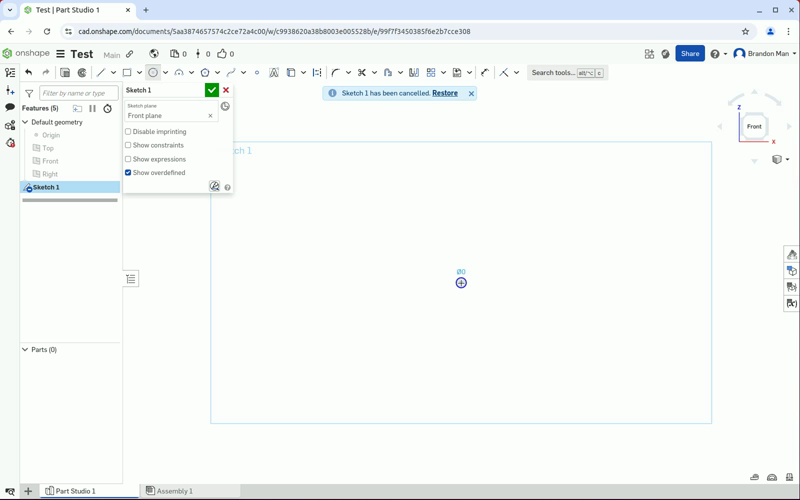
mouse_move(466, 282)
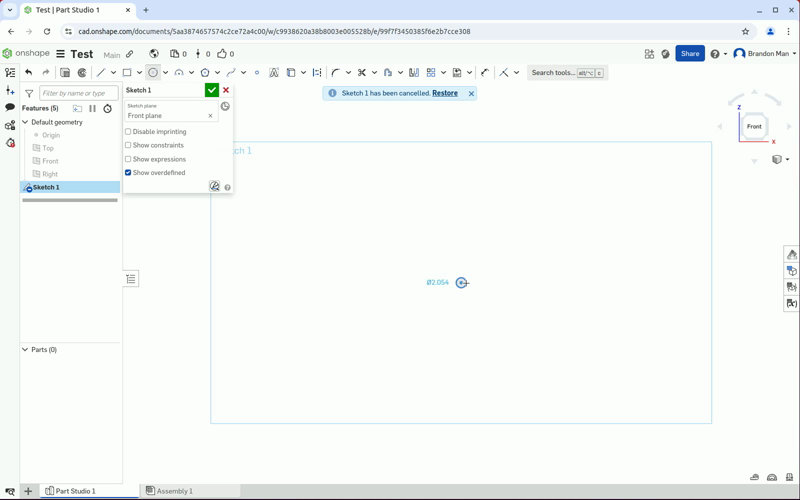
click(466, 282)
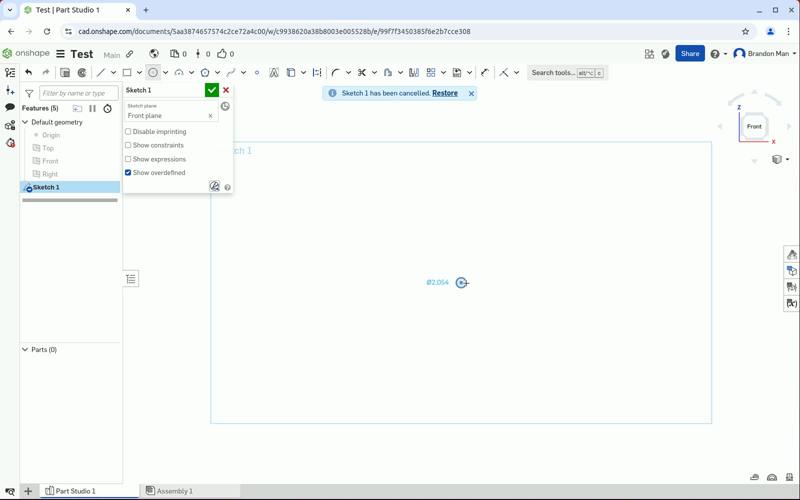
key(esc)
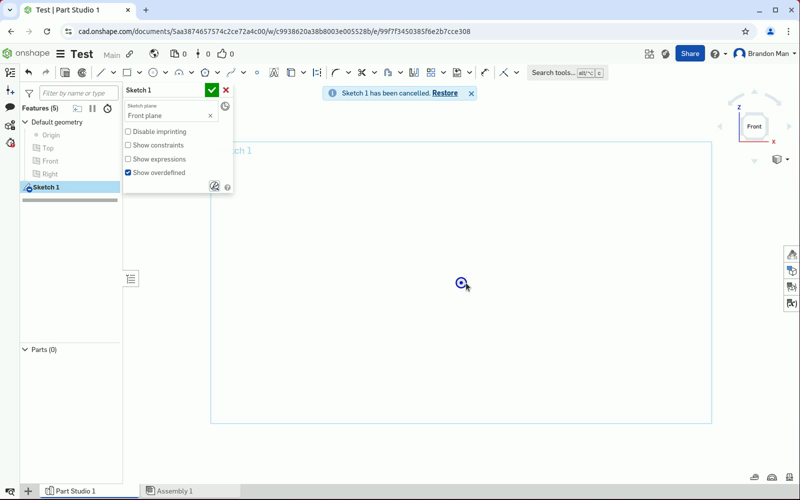
mouse_move(459, 287)
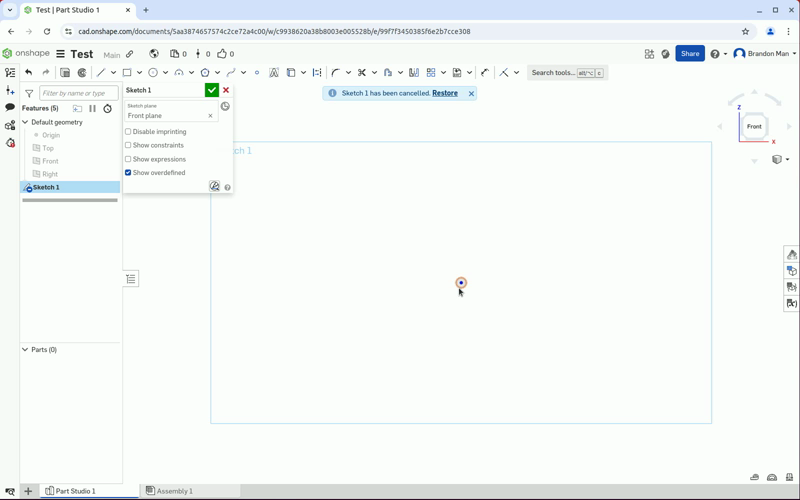
scroll(6)
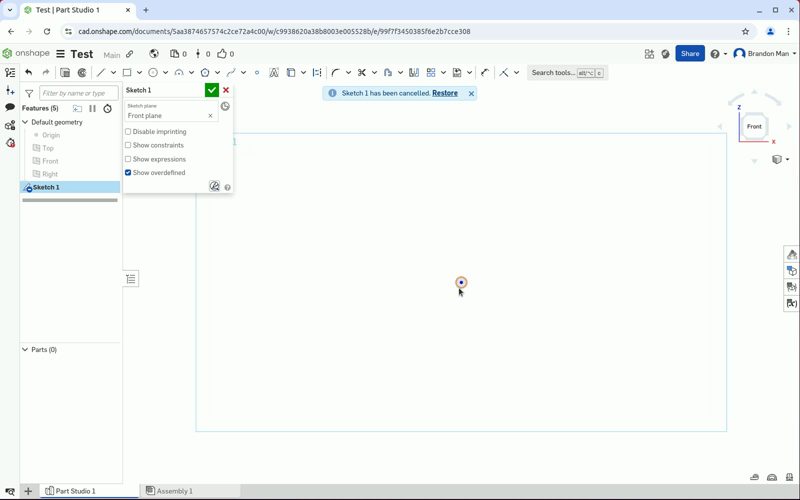
scroll(6)
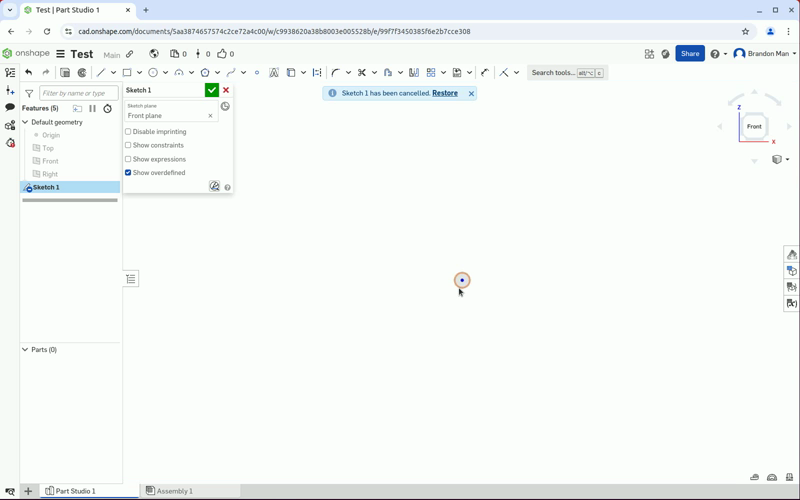
scroll(6)
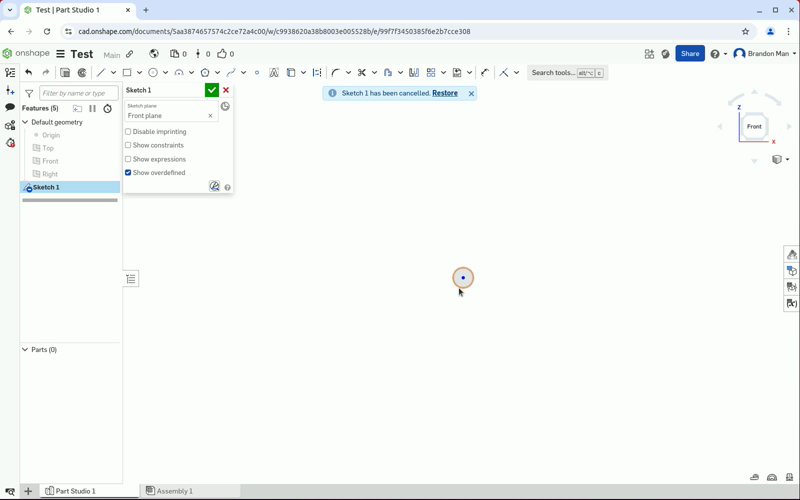
scroll(6)
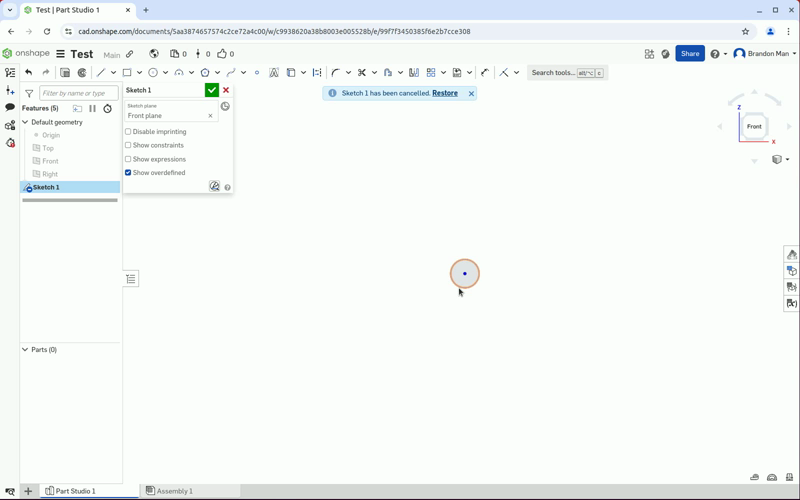
scroll(6)
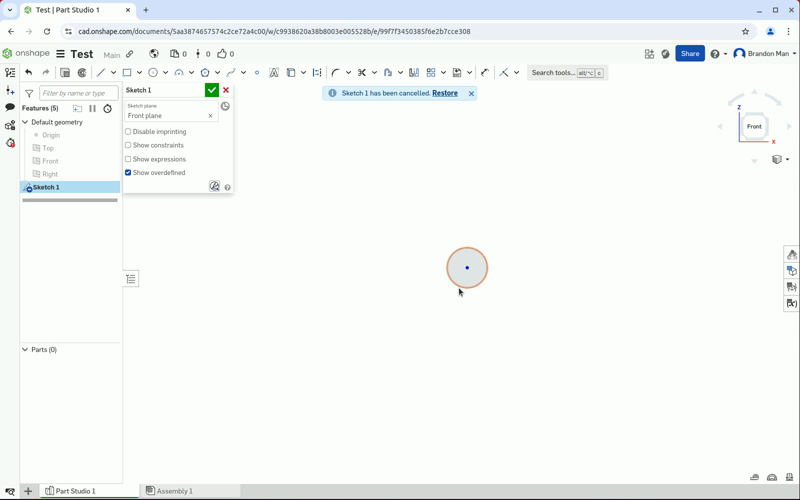
scroll(6)
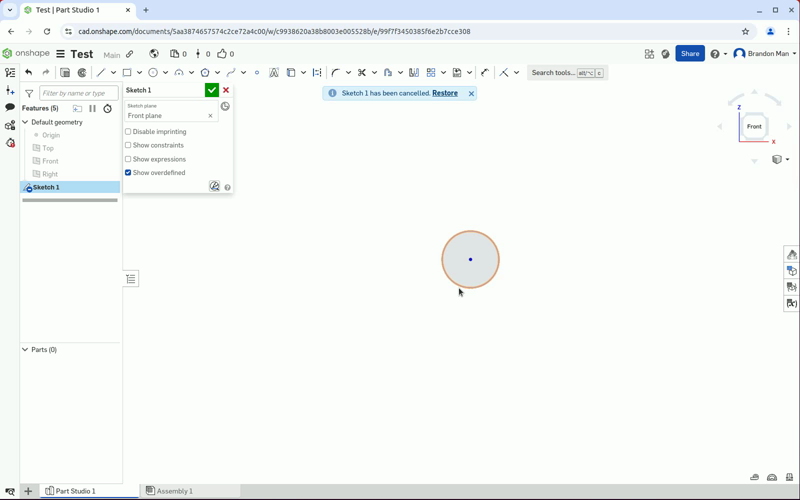
scroll(6)
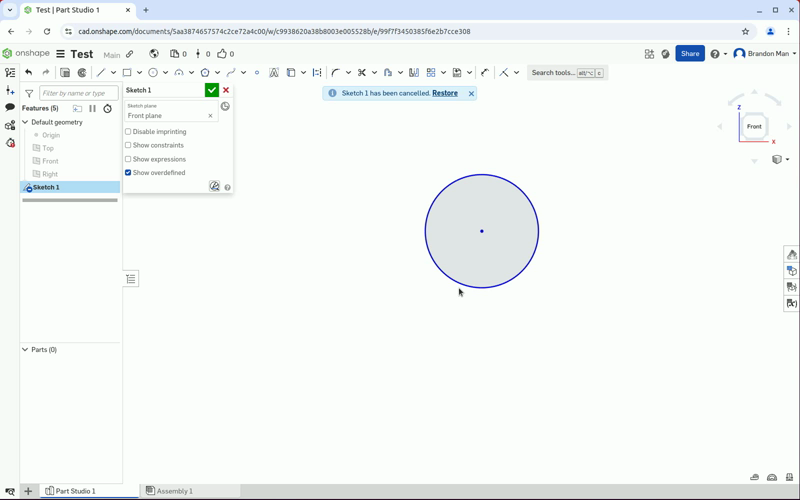
click(459, 287)
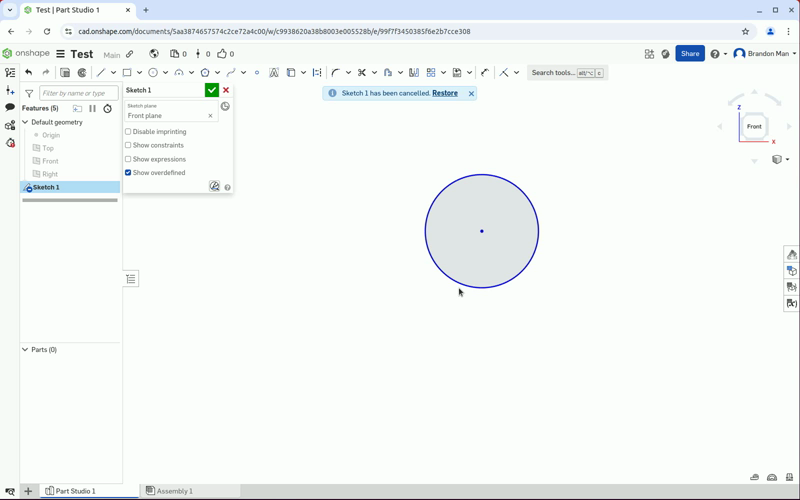
scroll(-6)
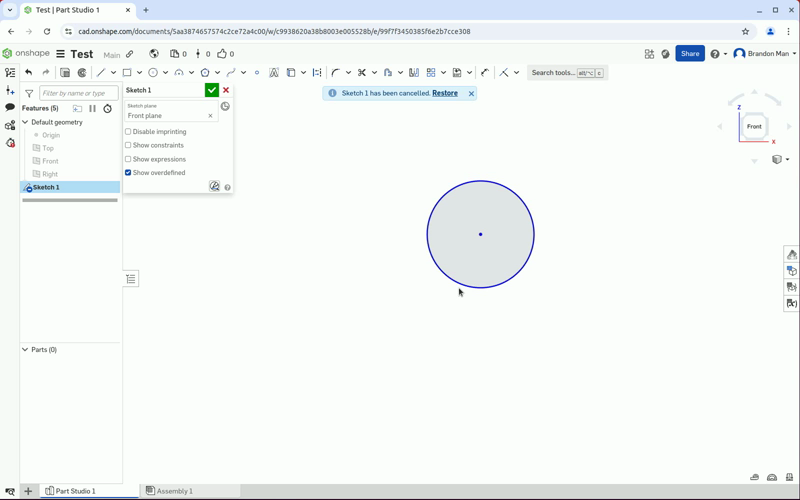
scroll(-6)
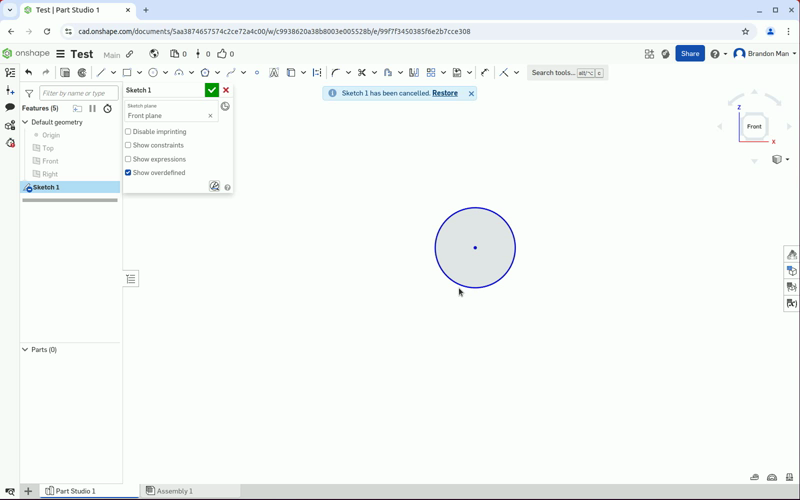
scroll(-6)
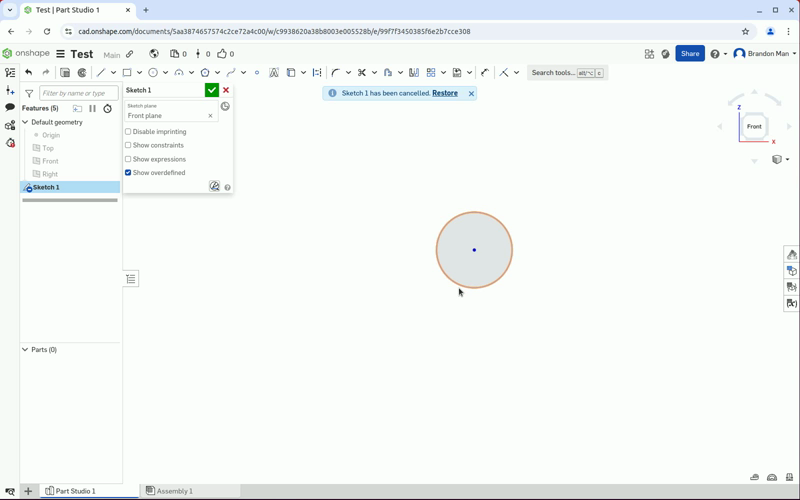
scroll(-6)
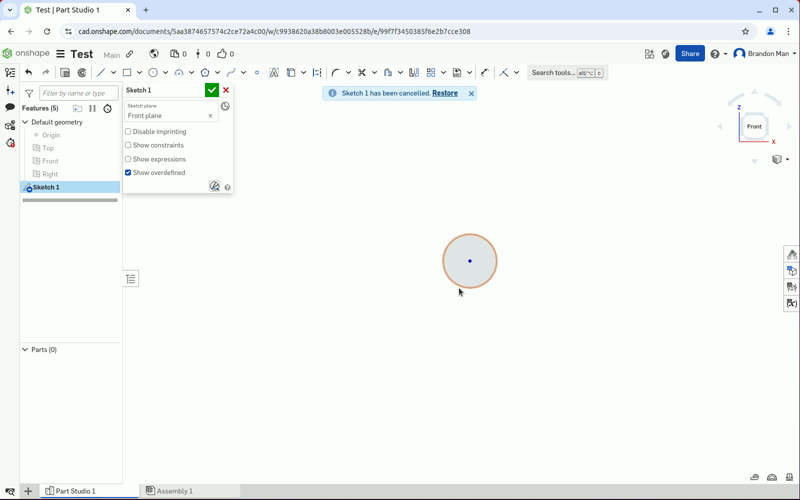
scroll(-6)
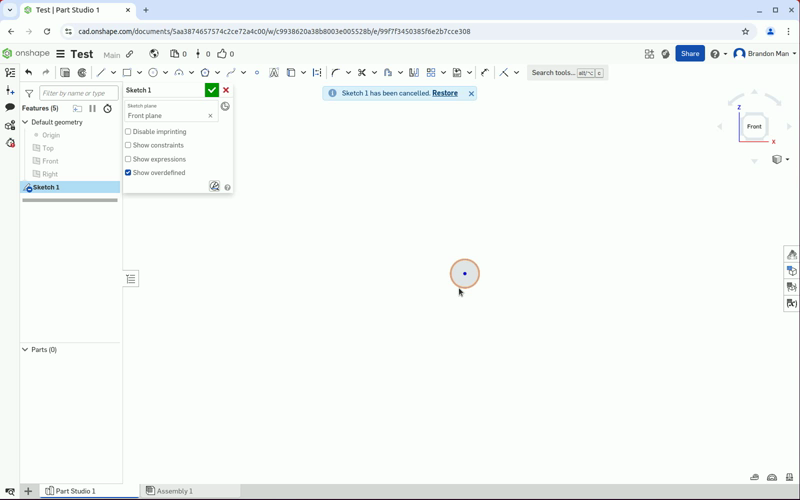
scroll(-6)
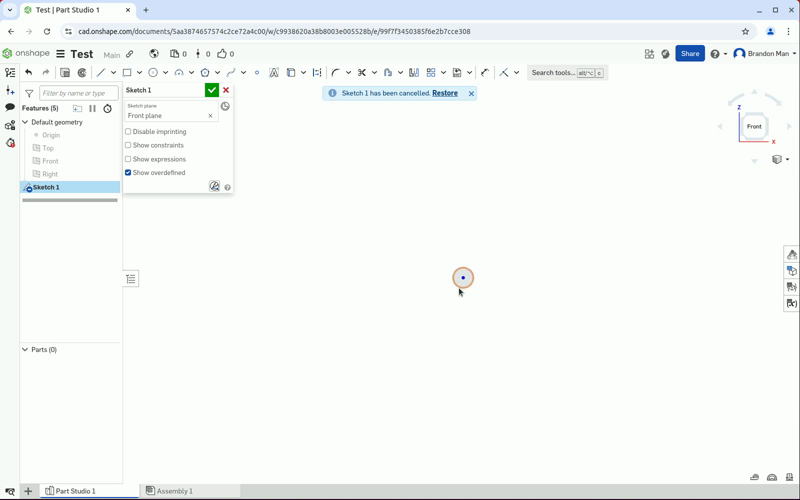
scroll(-6)
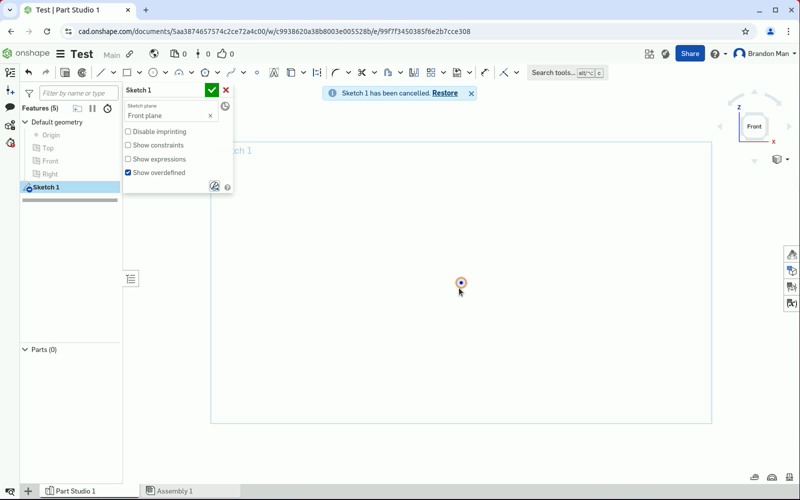
mouse_move(73, 352)
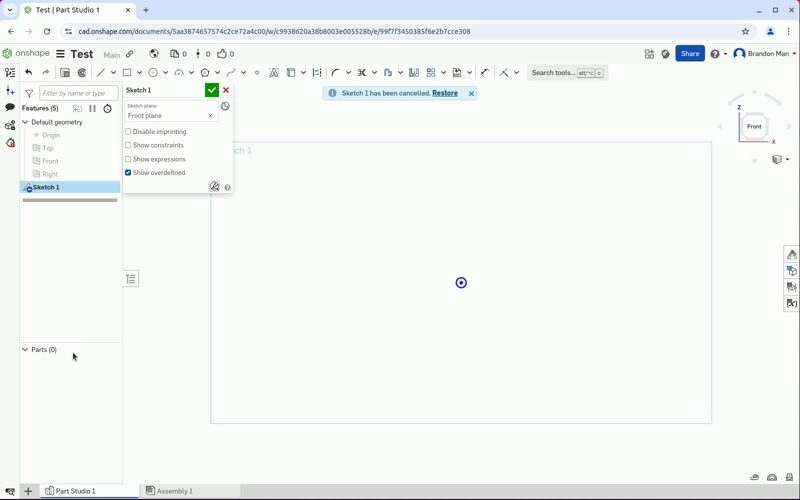
key(shift+y)
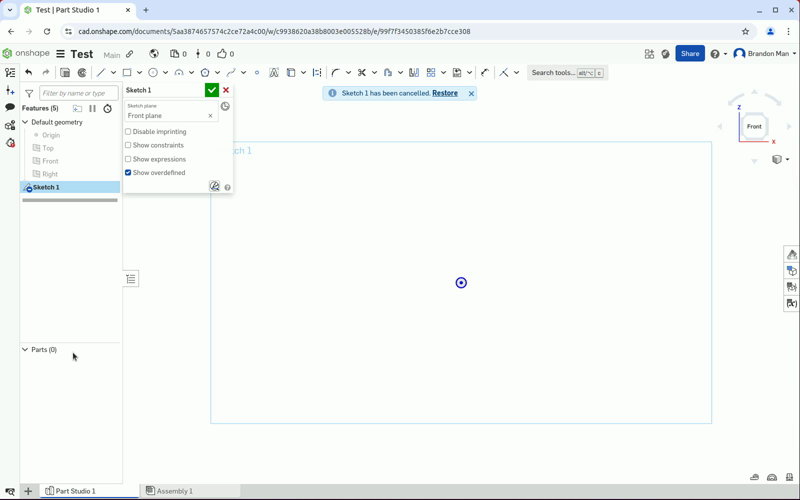
key(shift+e)
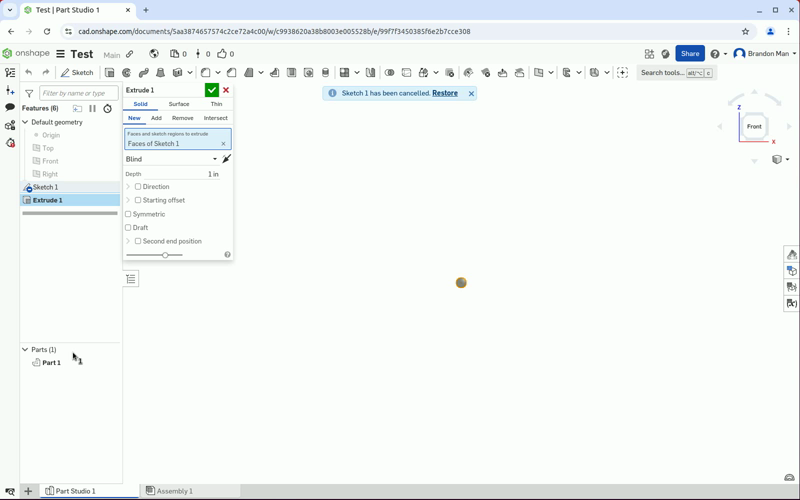
mouse_move(143, 106)
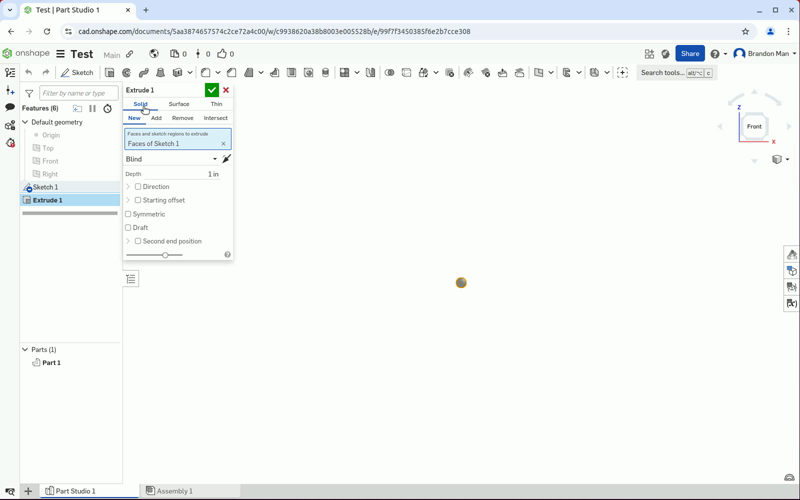
click(143, 106)
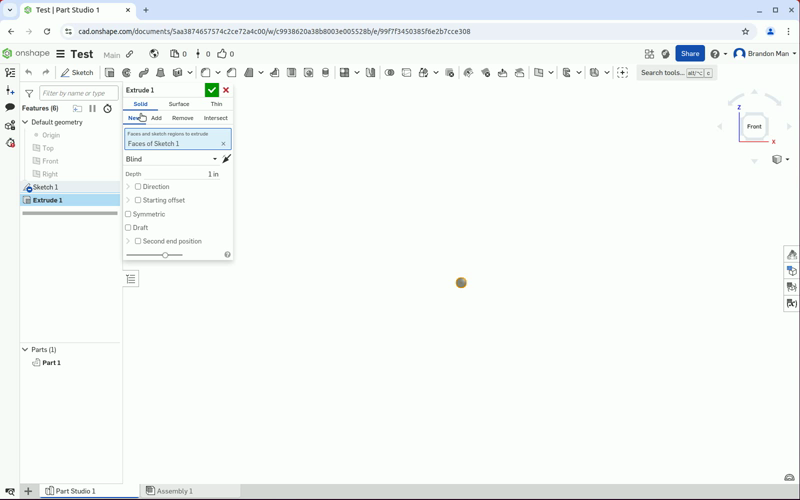
mouse_move(137, 120)
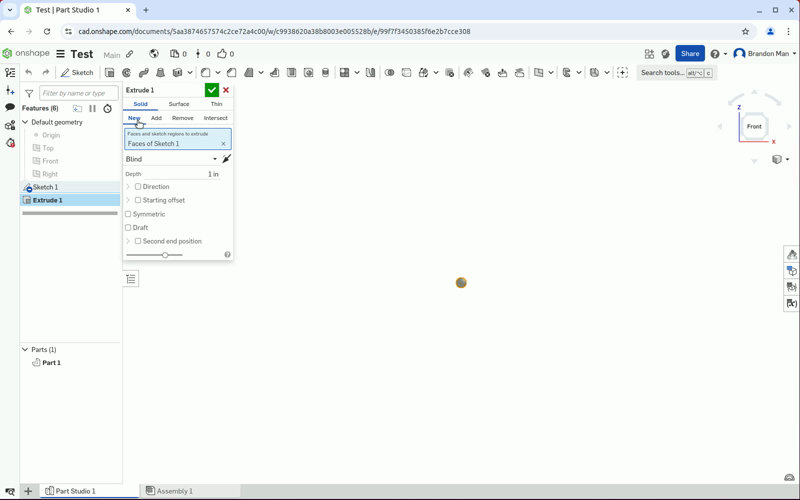
click(137, 120)
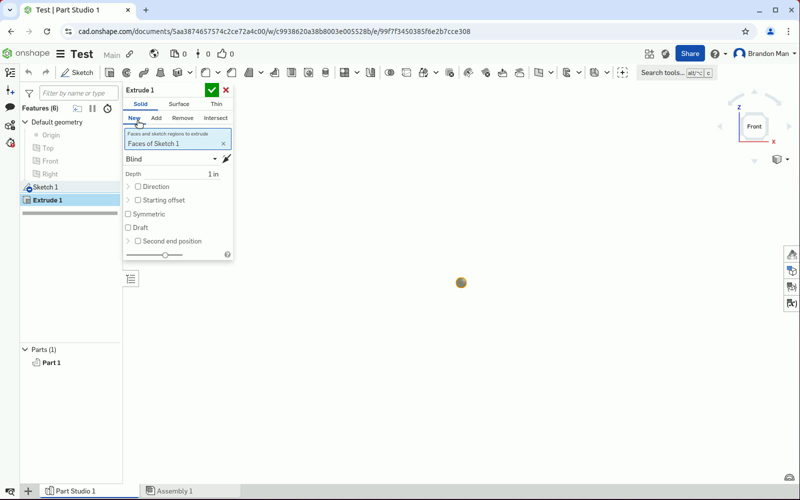
key(tab, 4)
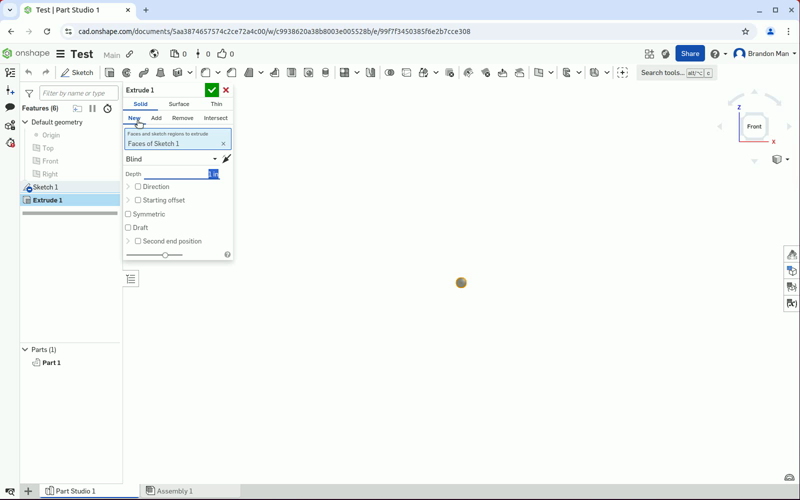
text(23.108)
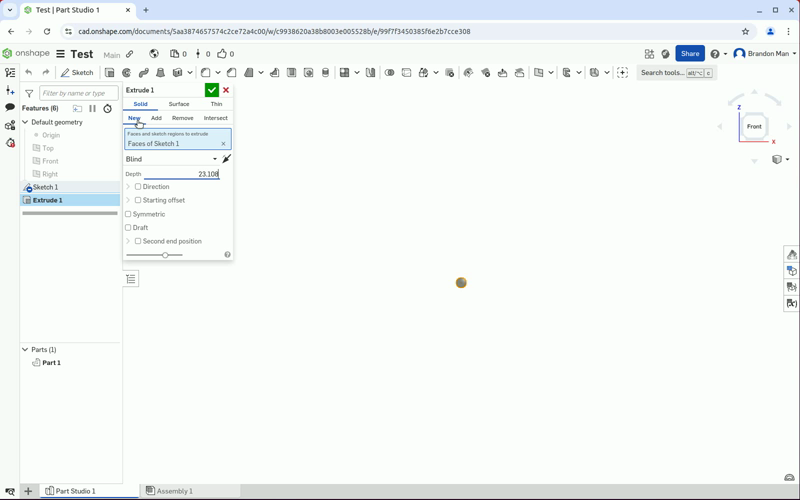
key(enter)
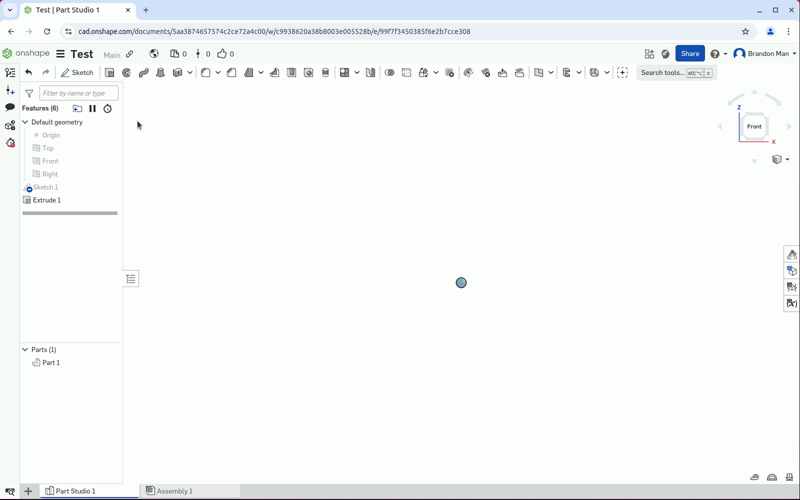
key(shift+h)
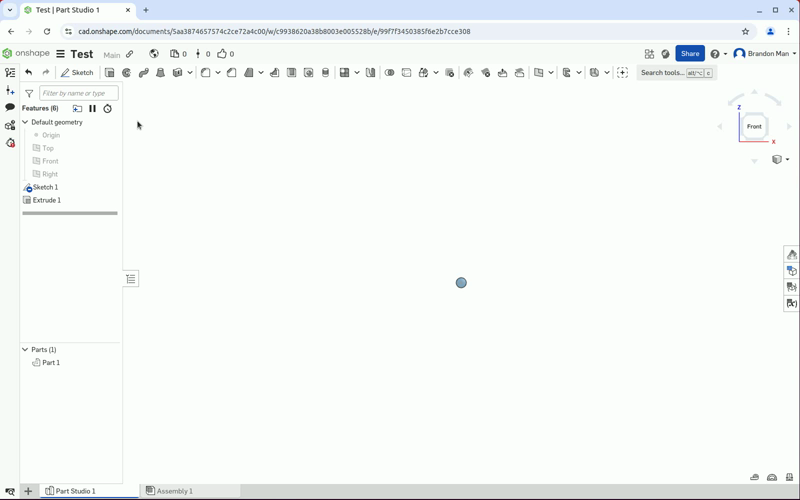
key(shift+h)
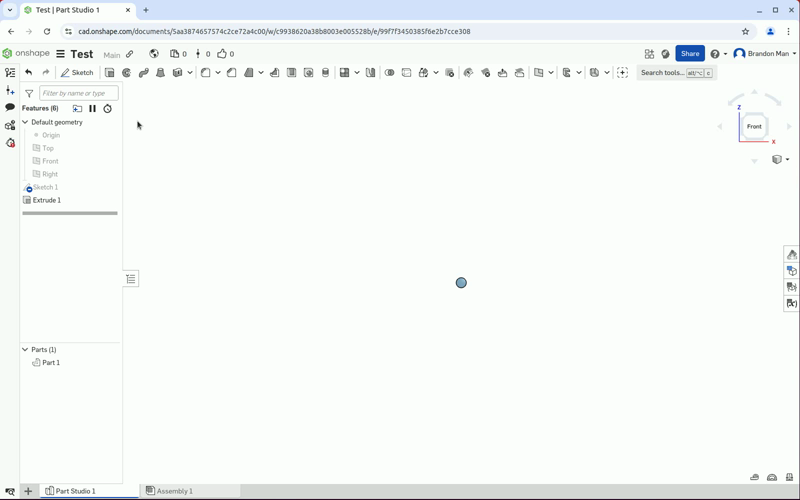
mouse_move(73, 189)
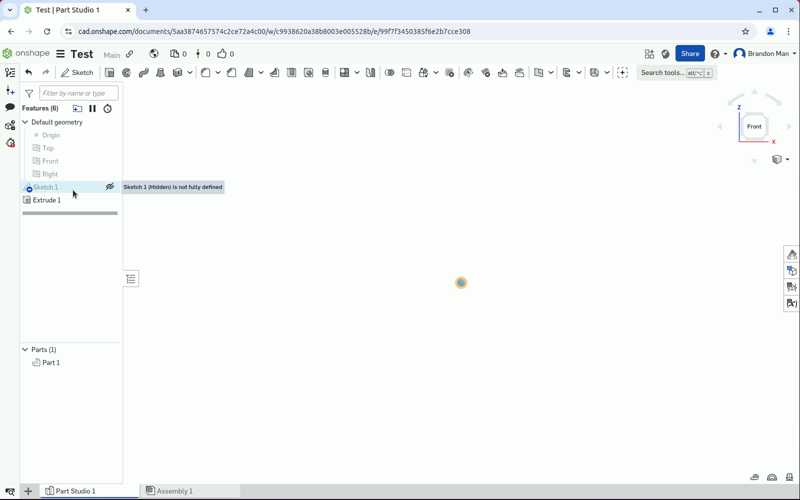
click(73, 189)
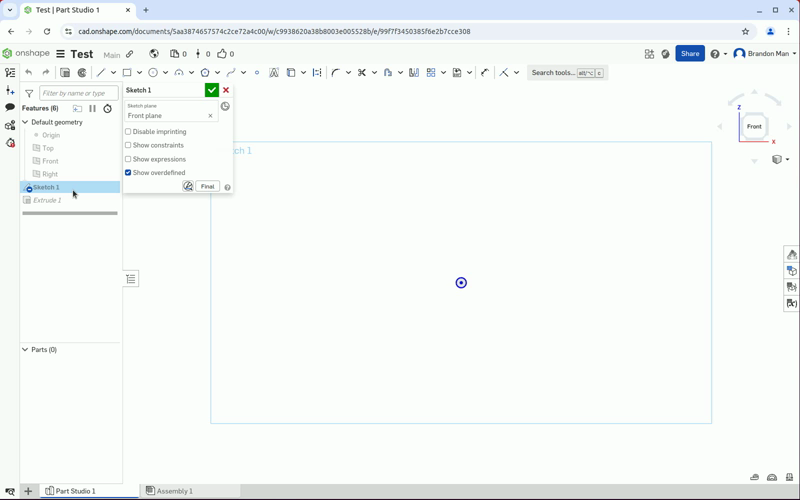
mouse_move(229, 92)
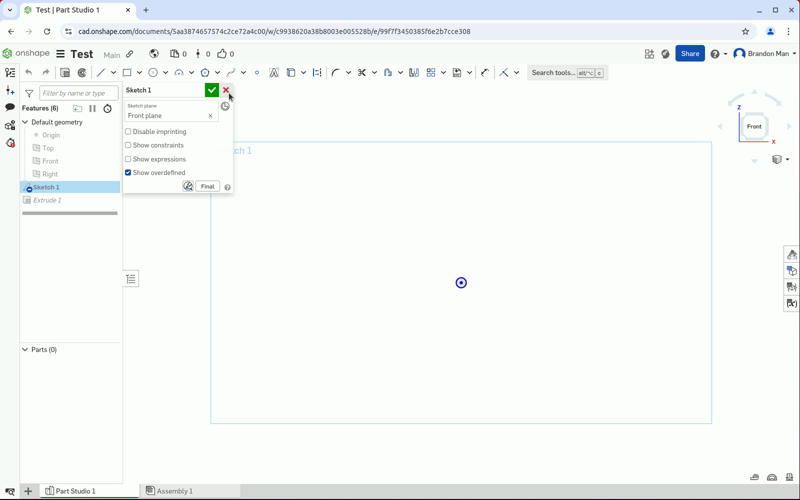
click(229, 92)
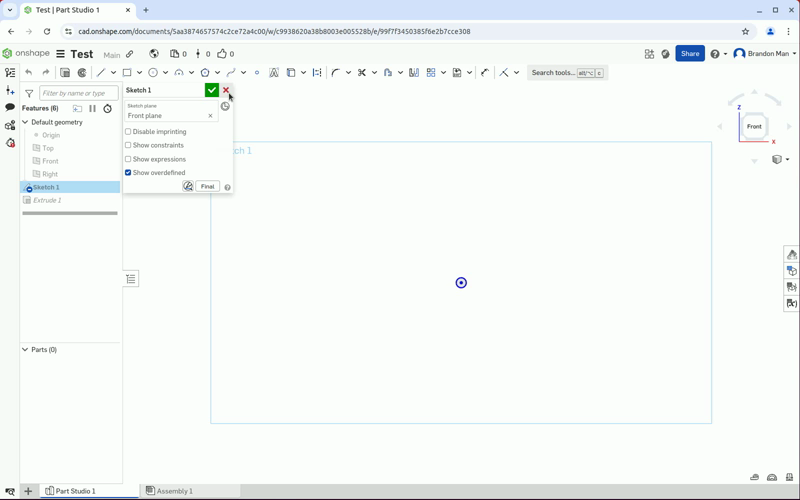
key(shift+s)
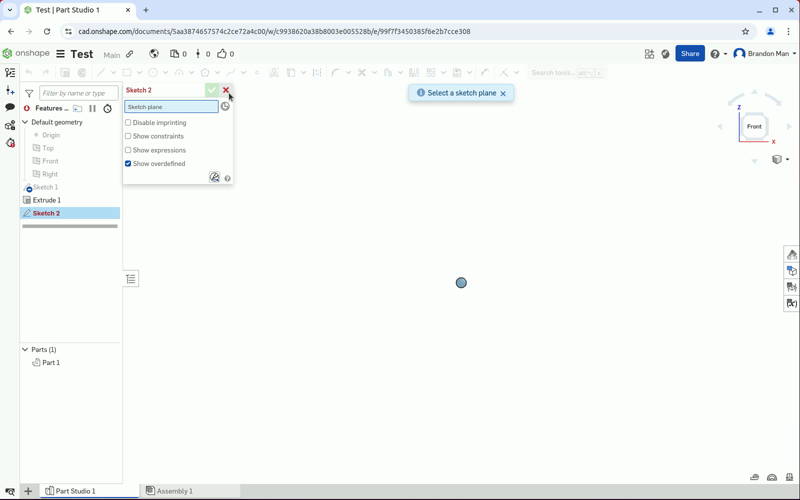
mouse_move(73, 163)
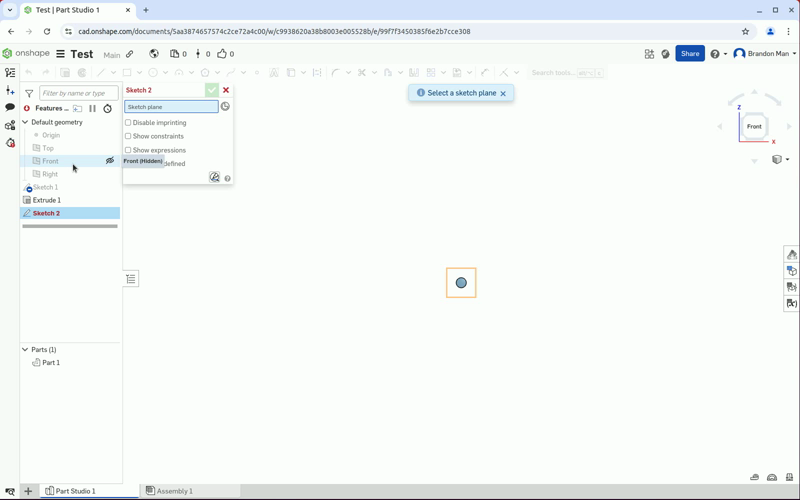
click(73, 163)
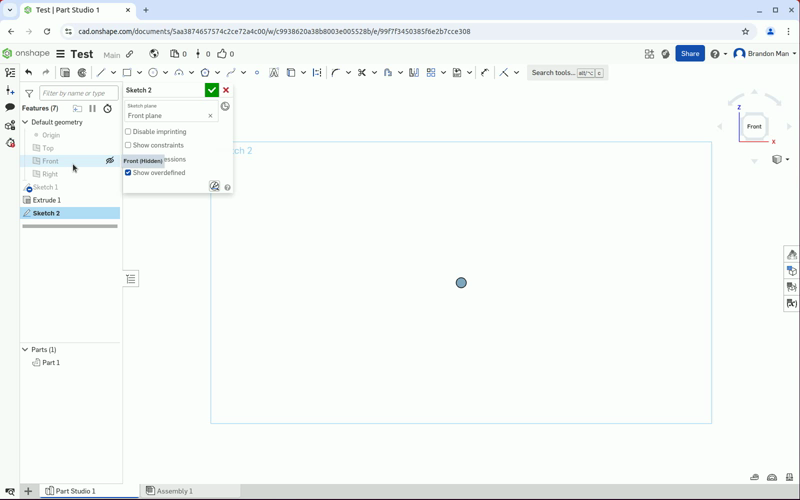
mouse_move(73, 352)
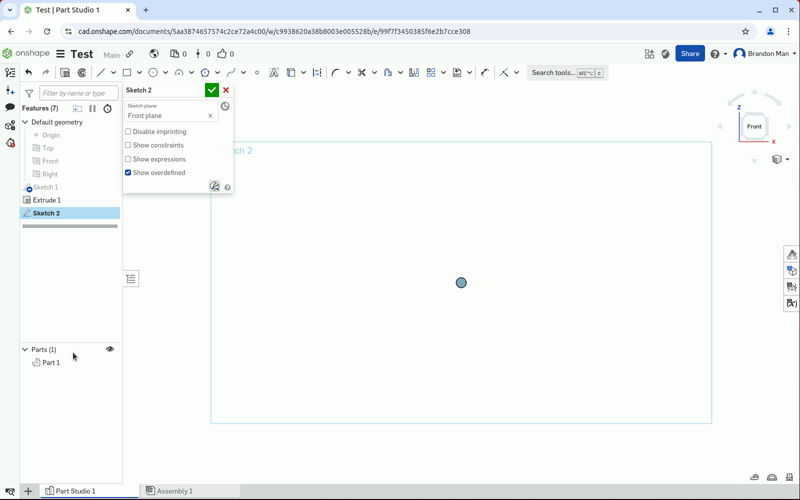
key(y)
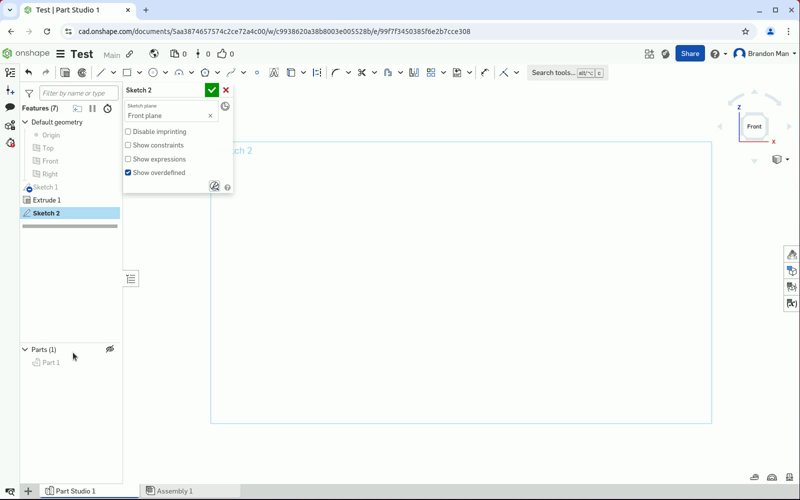
key(c)
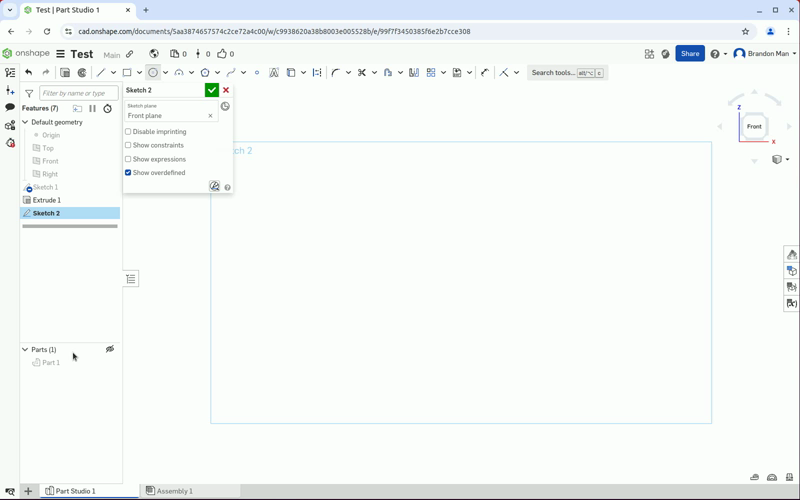
key_down(shift)
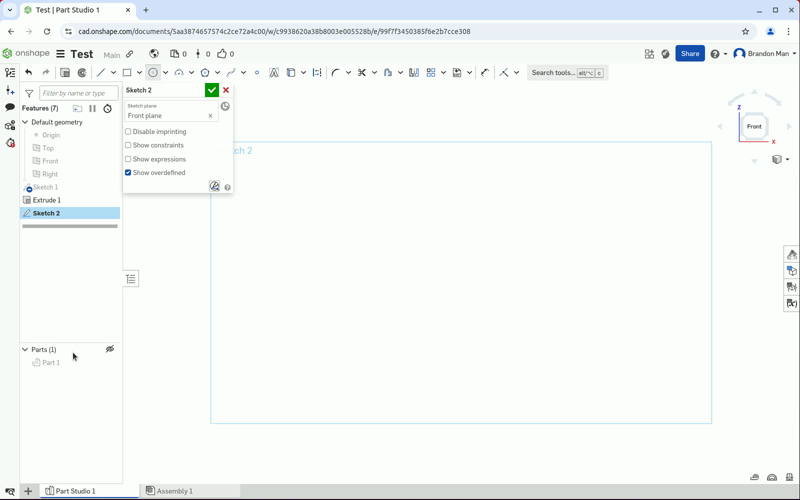
mouse_move(460, 282)
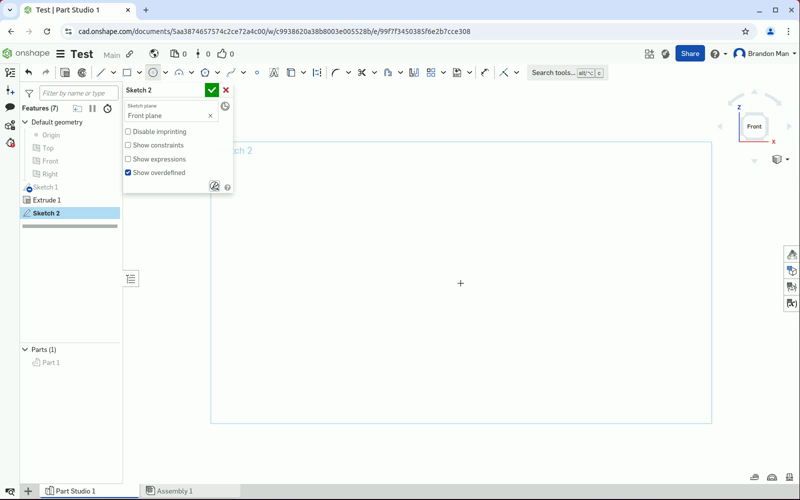
click(460, 282)
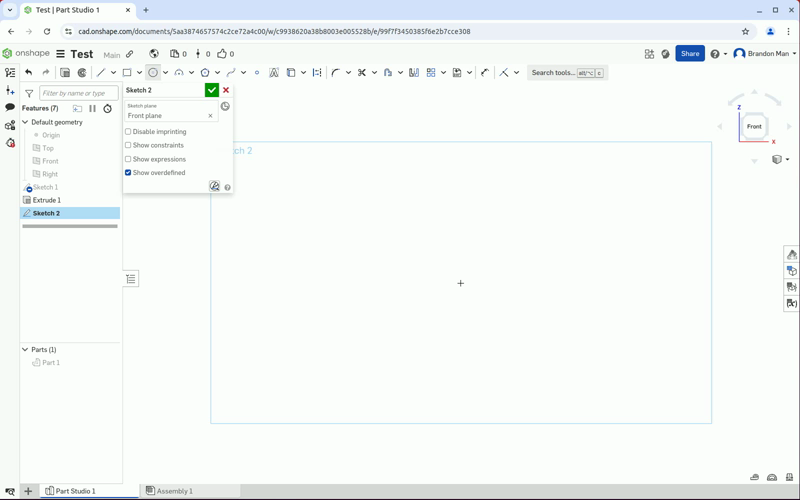
key_up(shift)
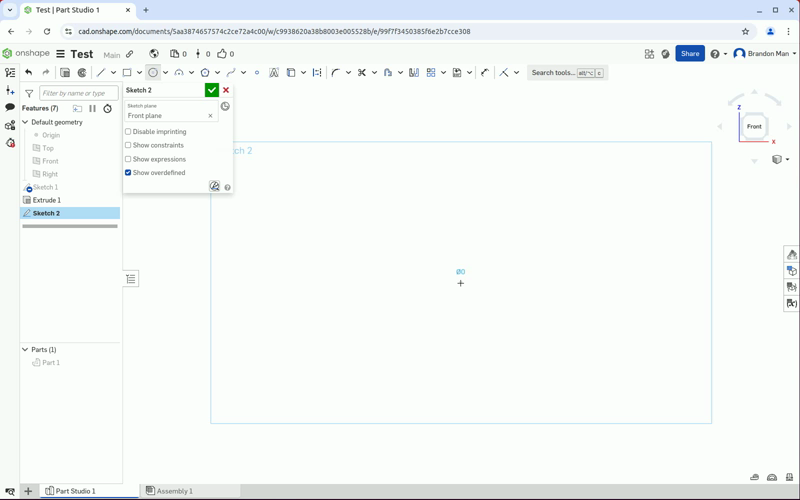
mouse_move(465, 282)
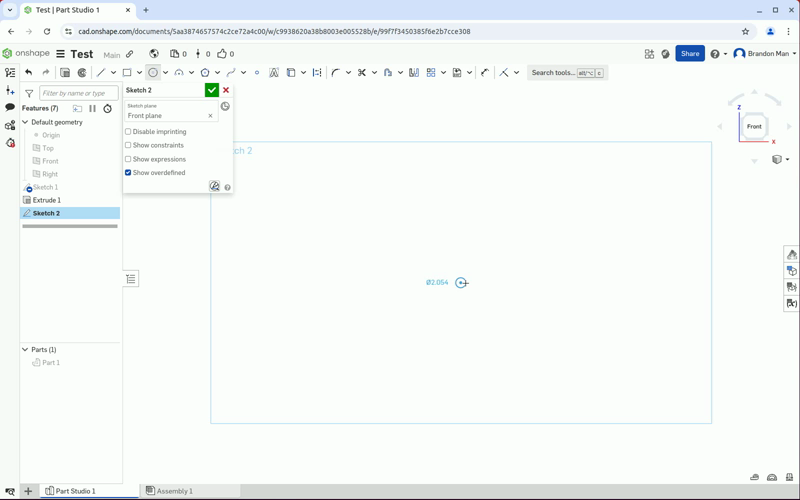
click(465, 282)
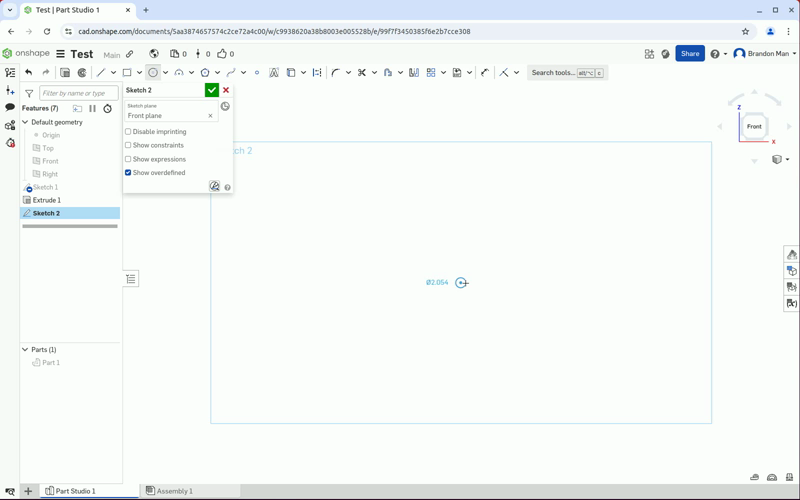
key(esc)
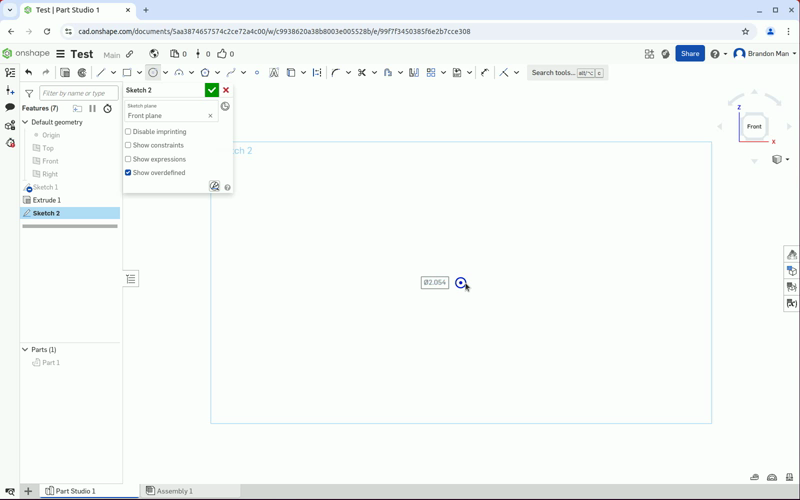
key(c)
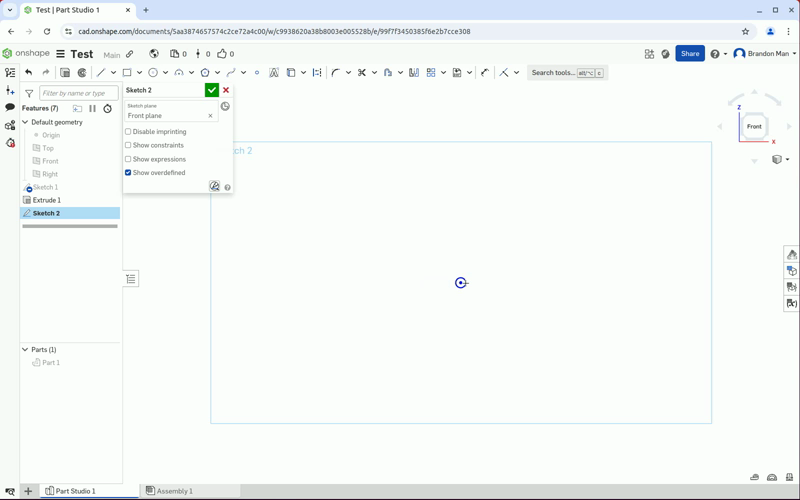
key_down(shift)
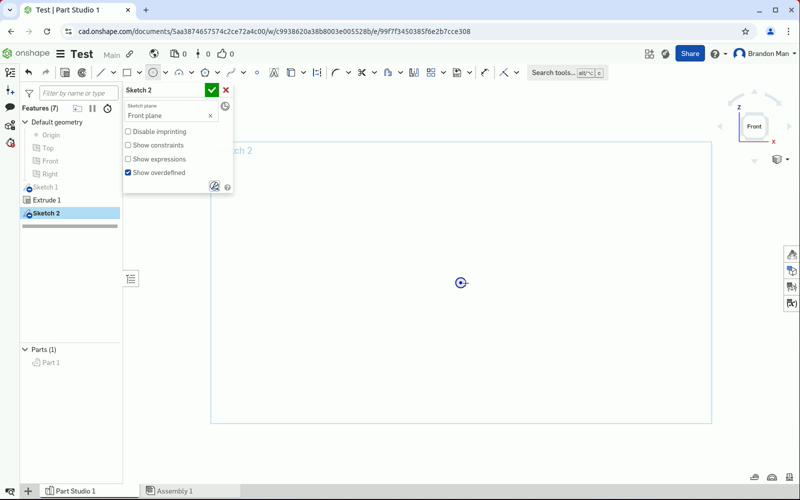
mouse_move(460, 282)
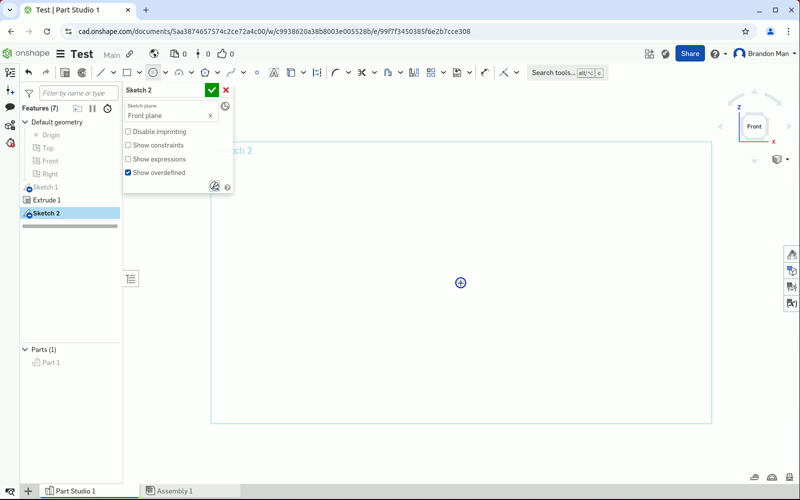
click(460, 282)
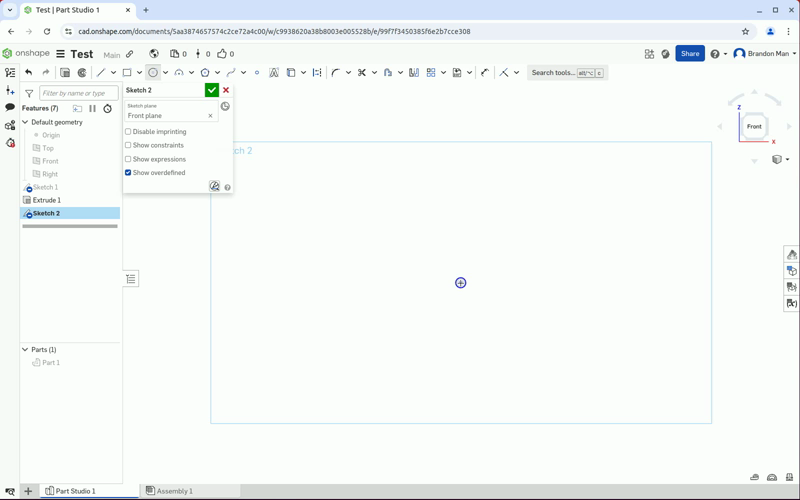
key_up(shift)
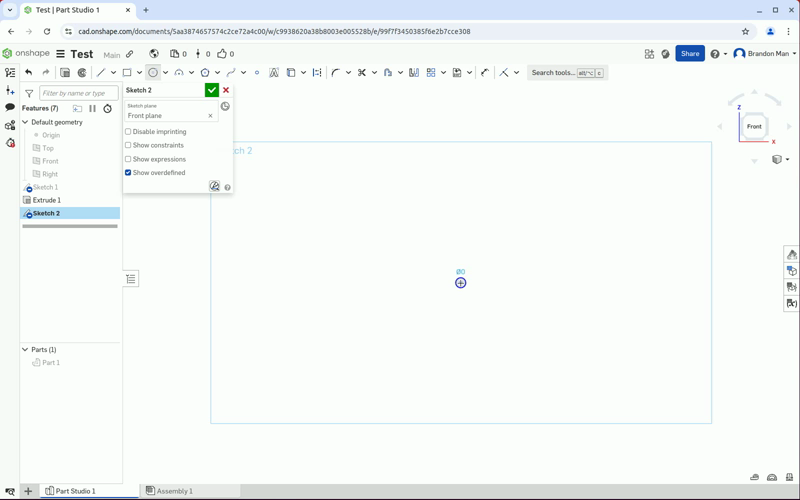
mouse_move(464, 282)
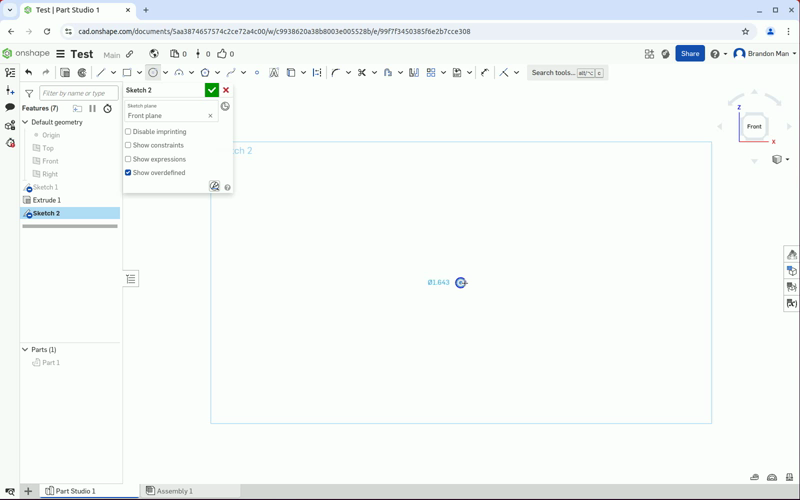
scroll(6)
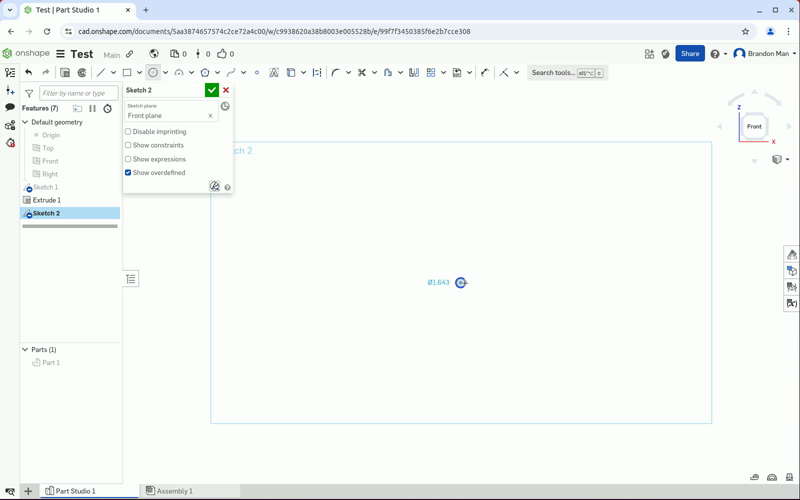
scroll(6)
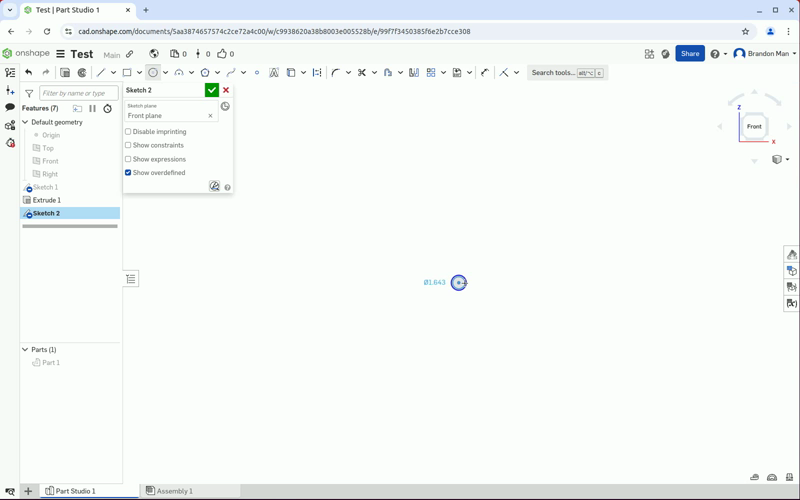
scroll(6)
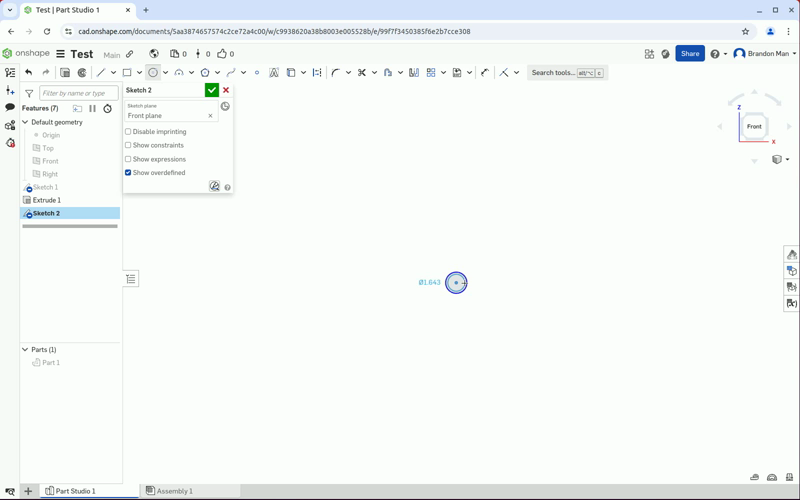
scroll(6)
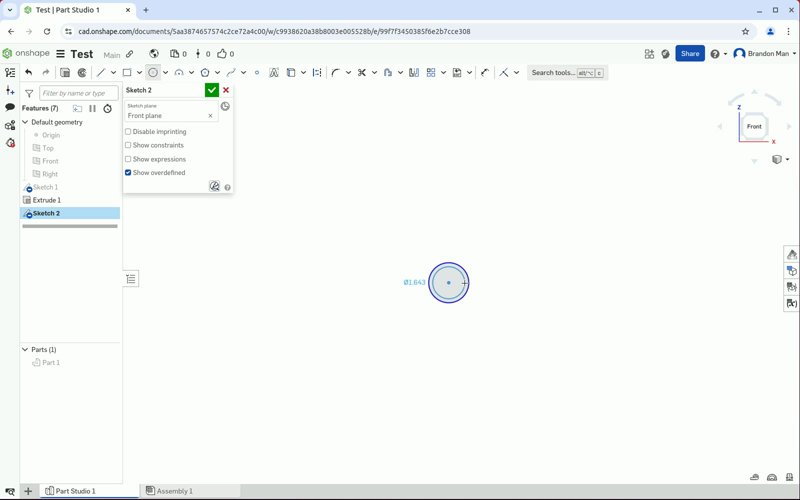
scroll(6)
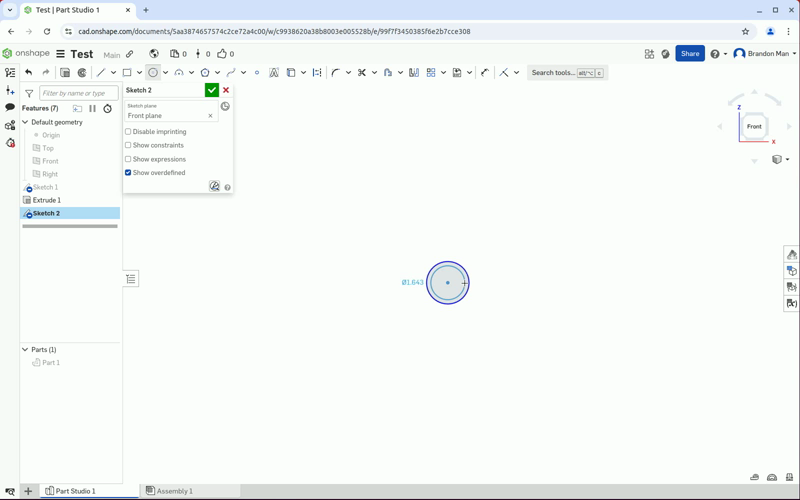
scroll(6)
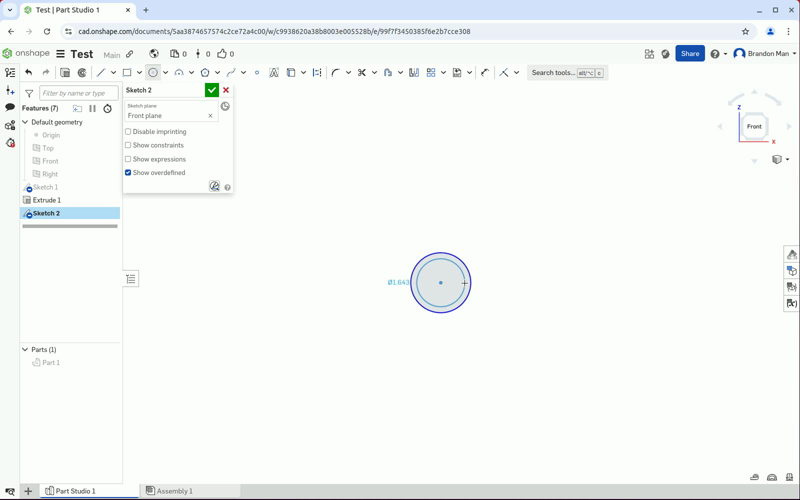
scroll(6)
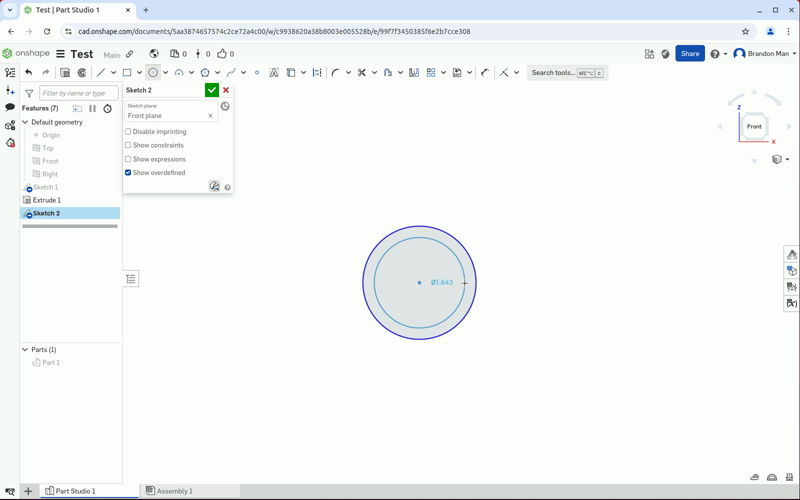
click(464, 282)
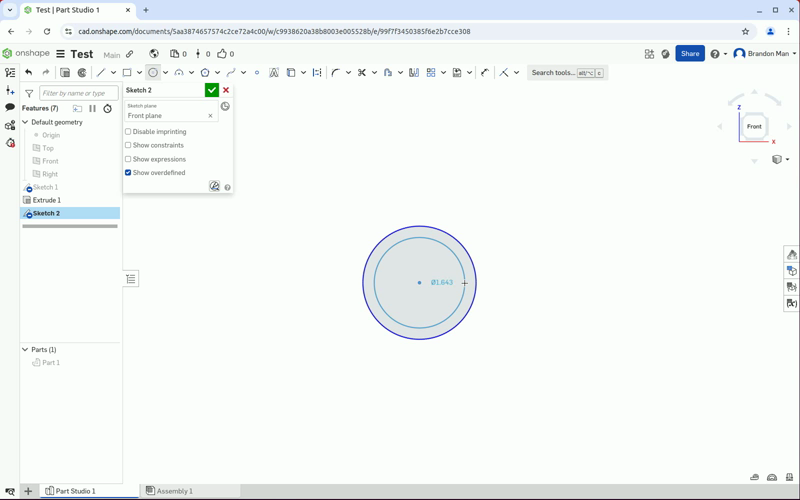
scroll(-6)
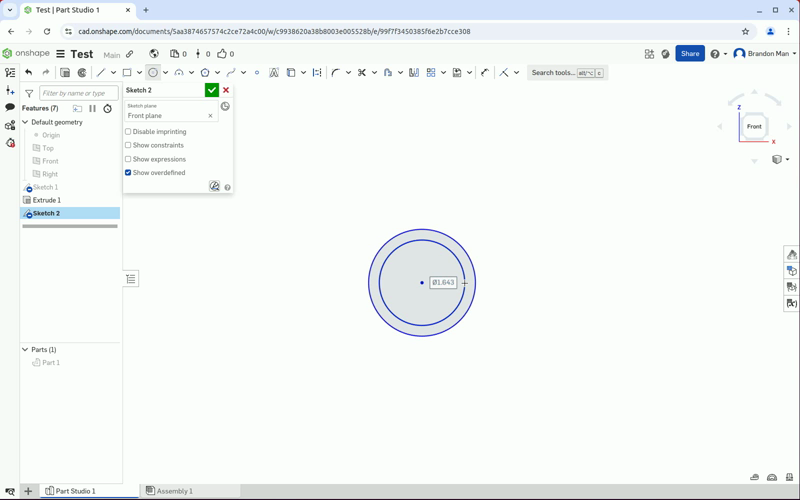
scroll(-6)
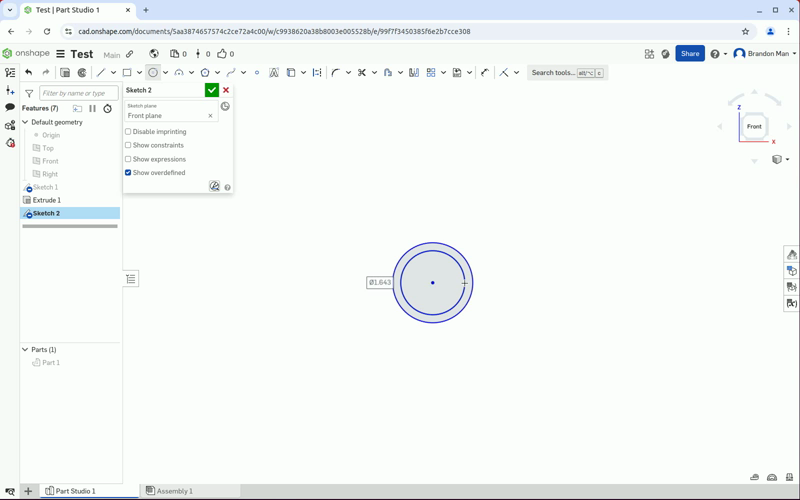
scroll(-6)
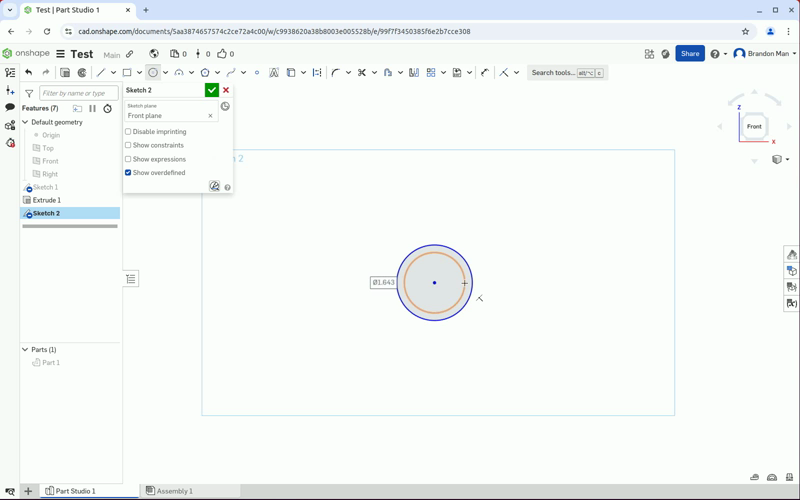
scroll(-6)
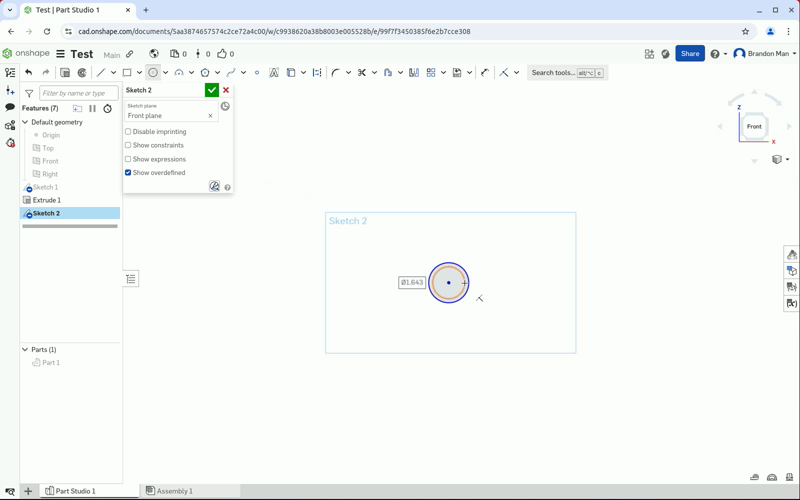
scroll(-6)
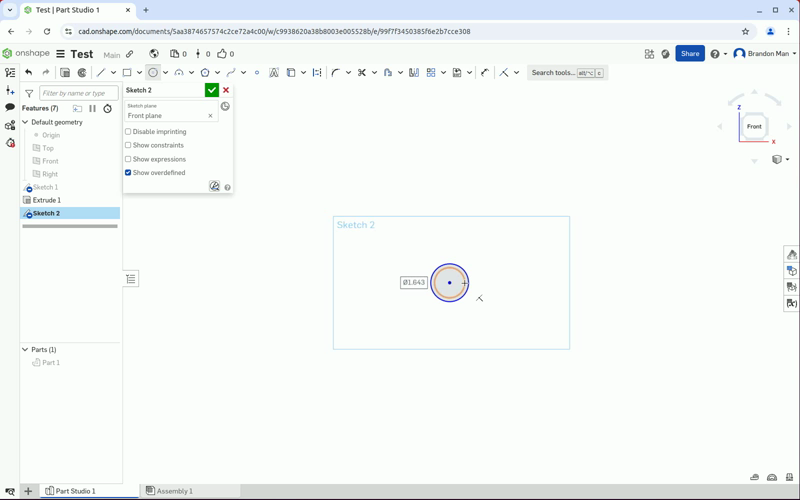
scroll(-6)
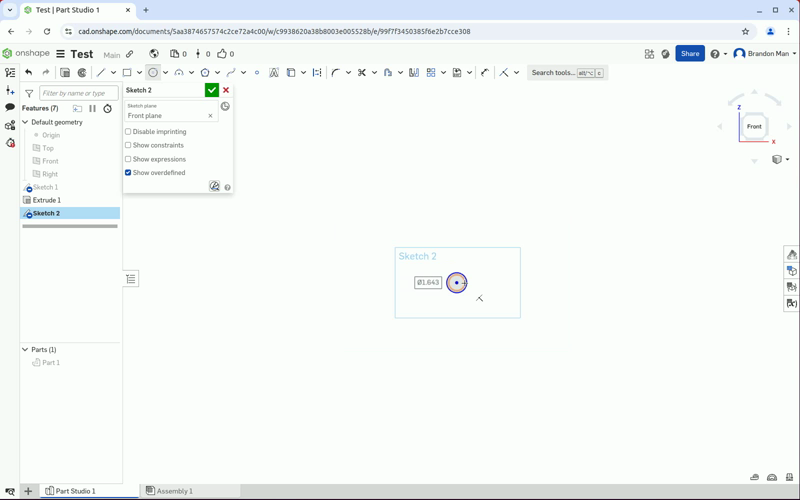
scroll(-6)
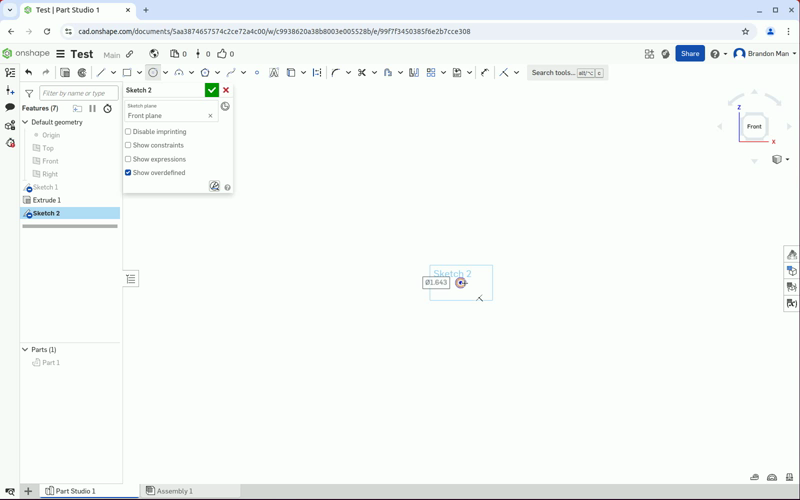
key(esc)
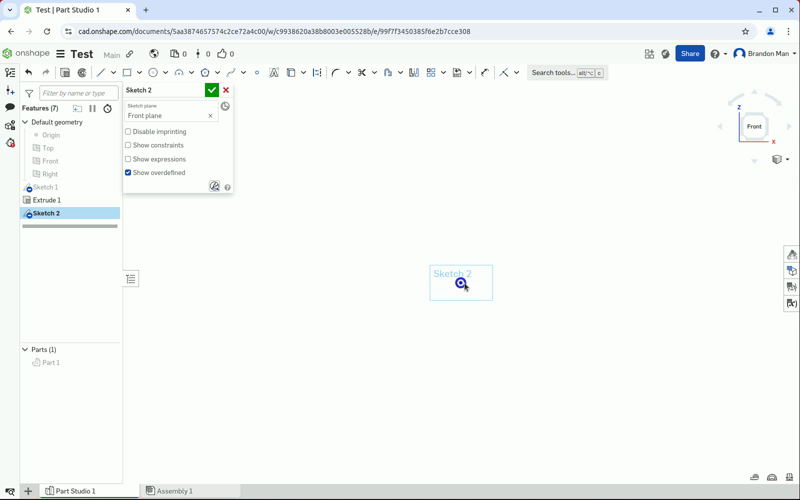
mouse_move(465, 283)
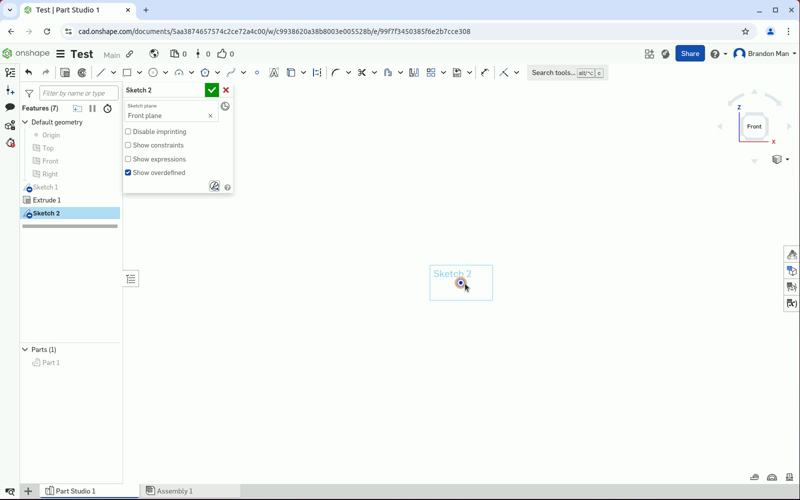
scroll(6)
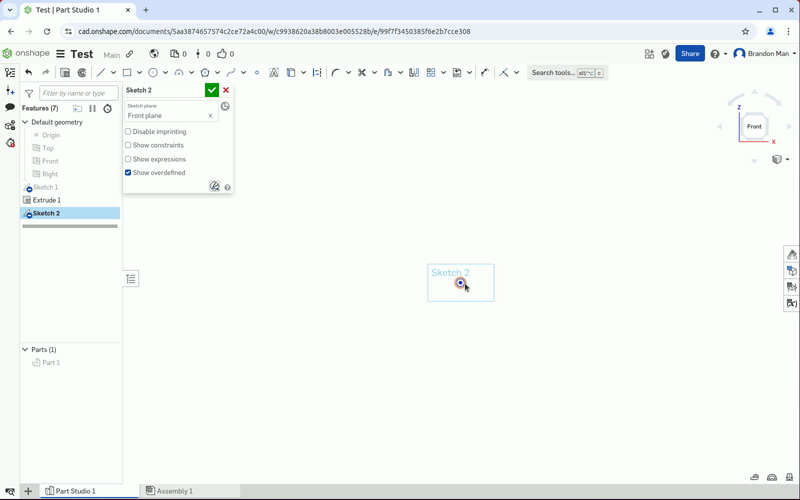
scroll(6)
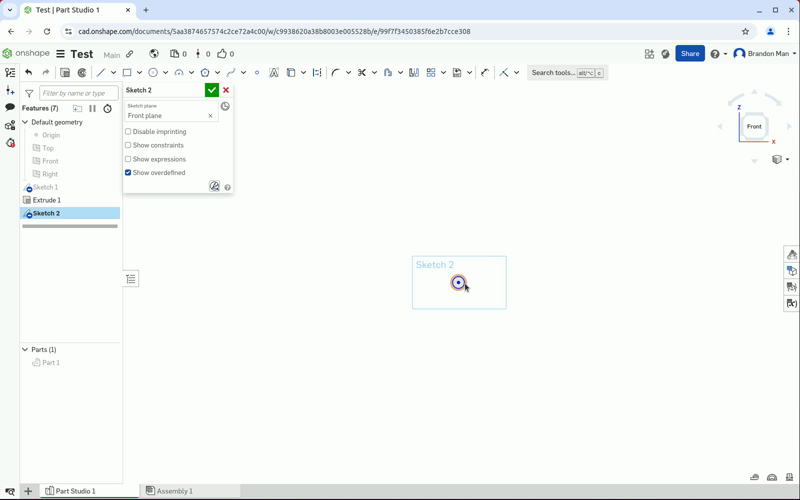
scroll(6)
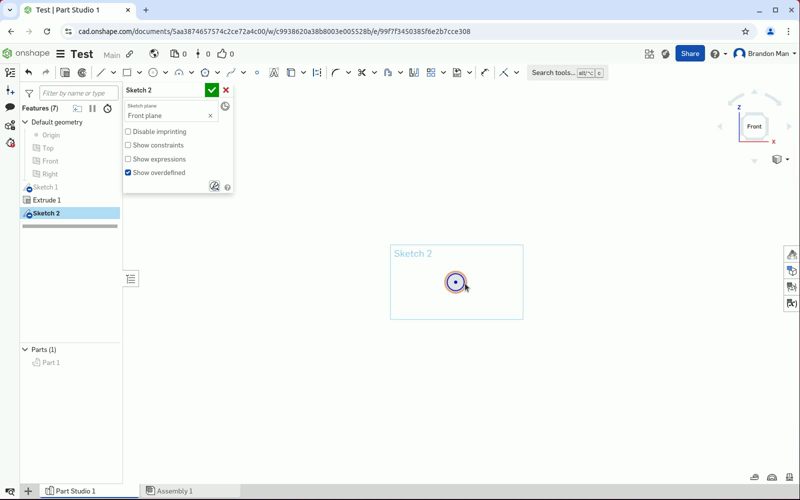
scroll(6)
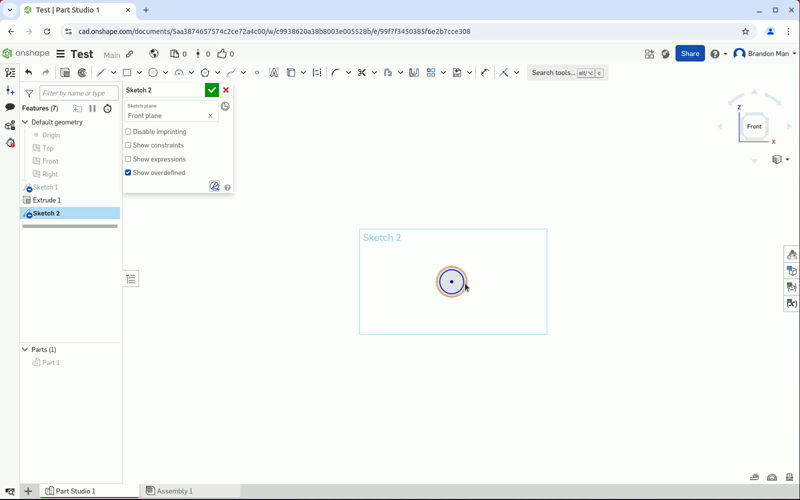
scroll(6)
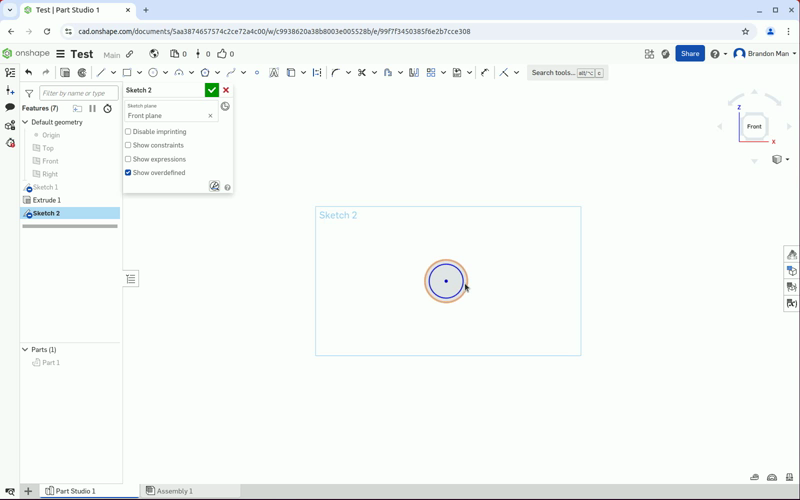
scroll(6)
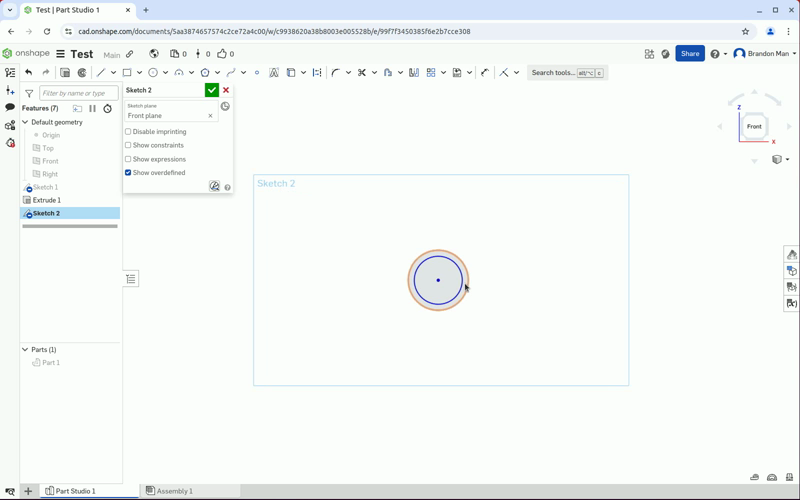
scroll(6)
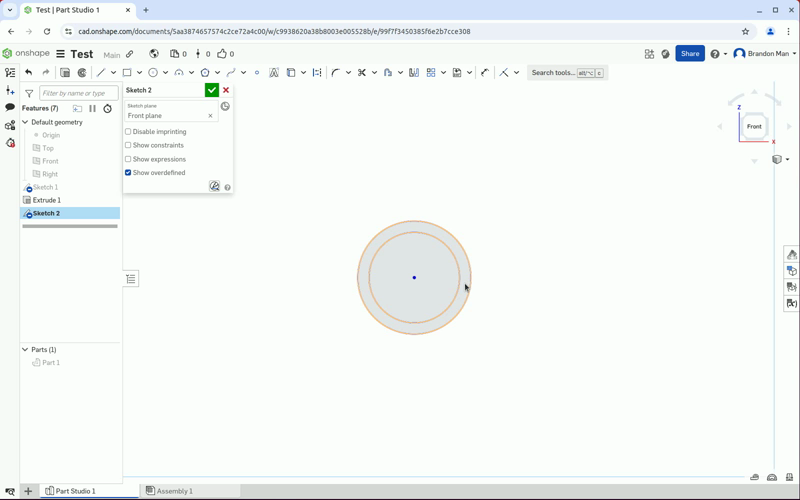
click(465, 283)
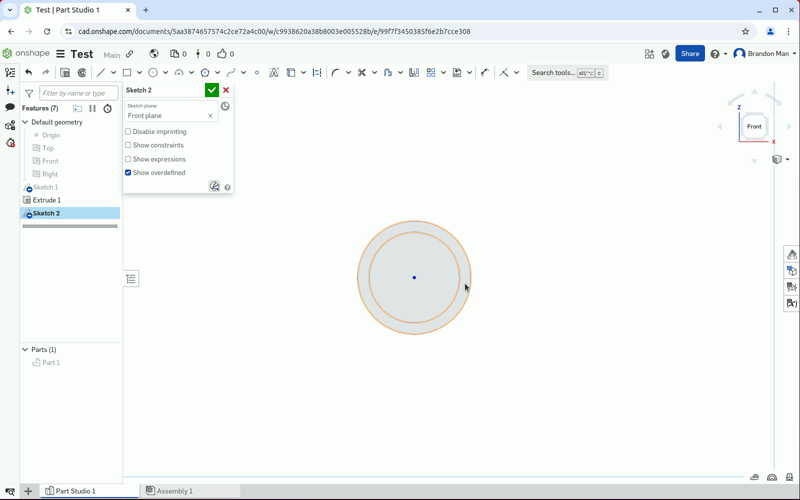
scroll(-6)
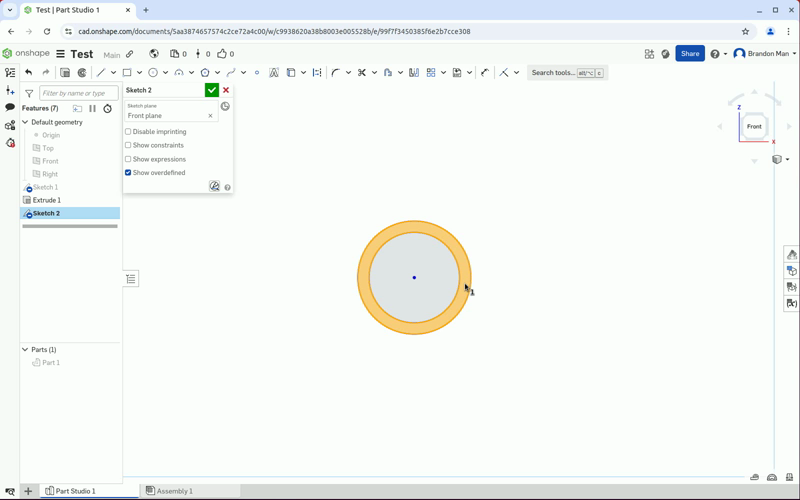
scroll(-6)
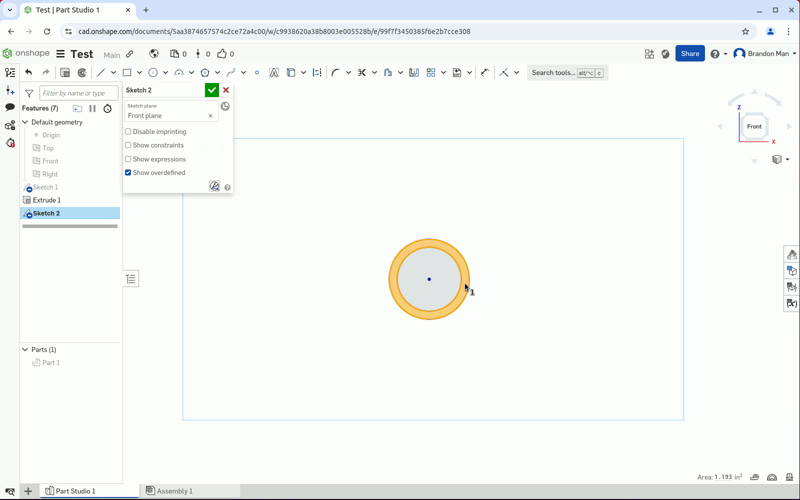
scroll(-6)
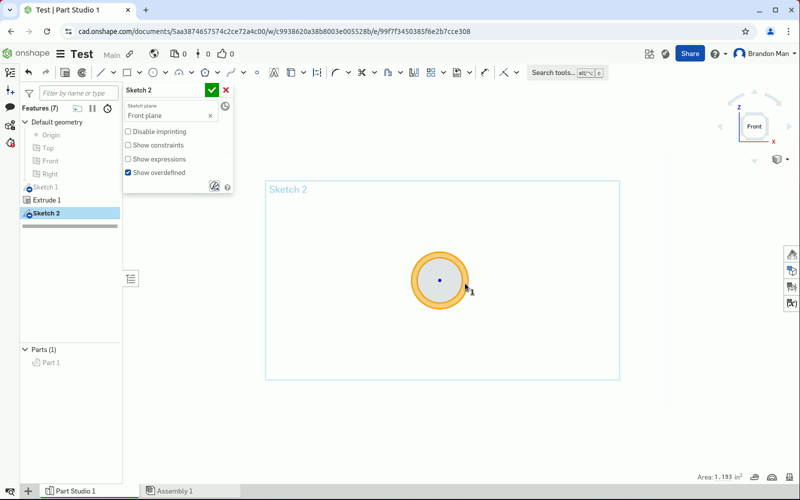
scroll(-6)
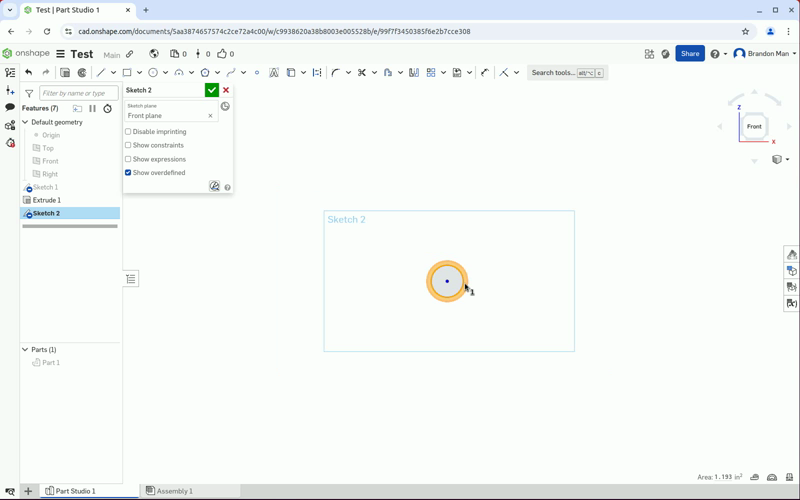
scroll(-6)
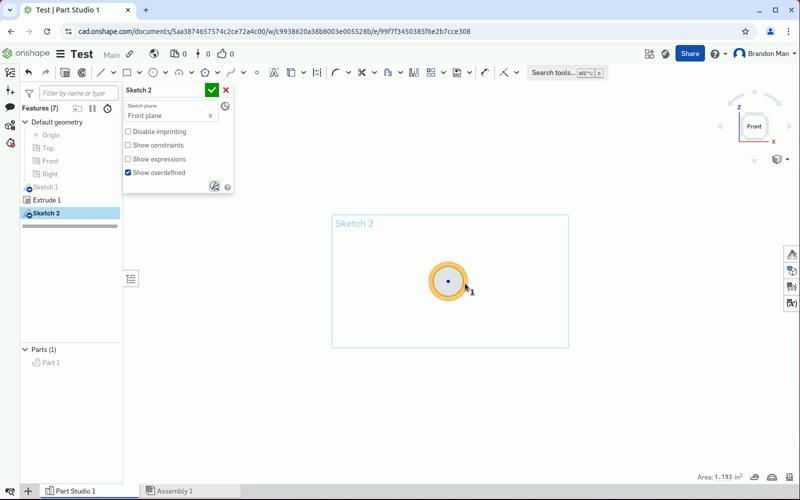
scroll(-6)
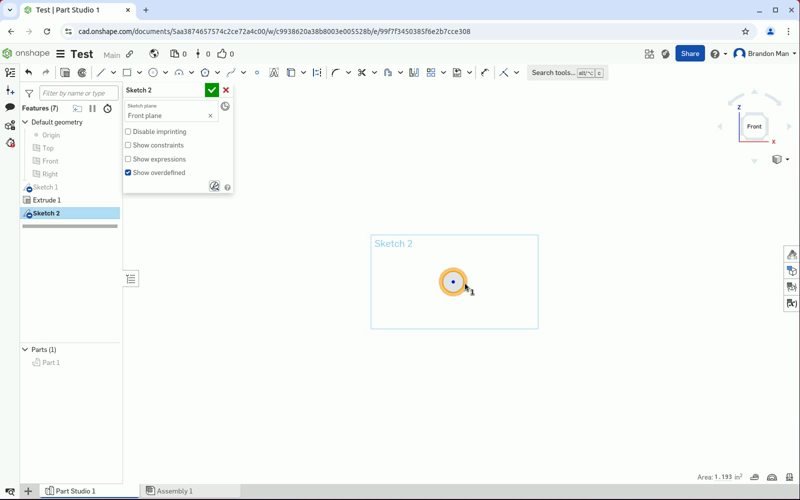
scroll(-6)
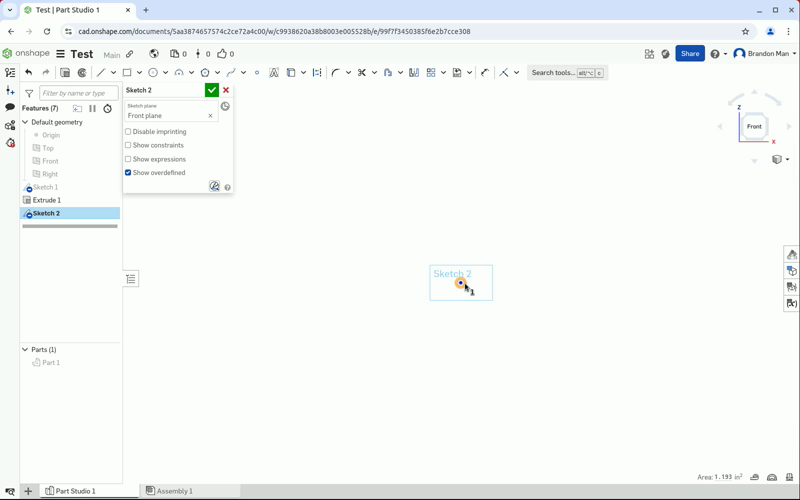
mouse_move(73, 352)
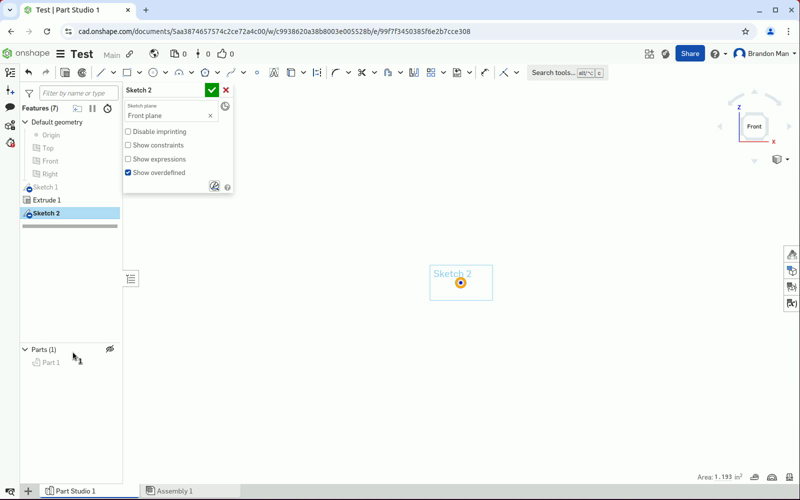
key(shift+y)
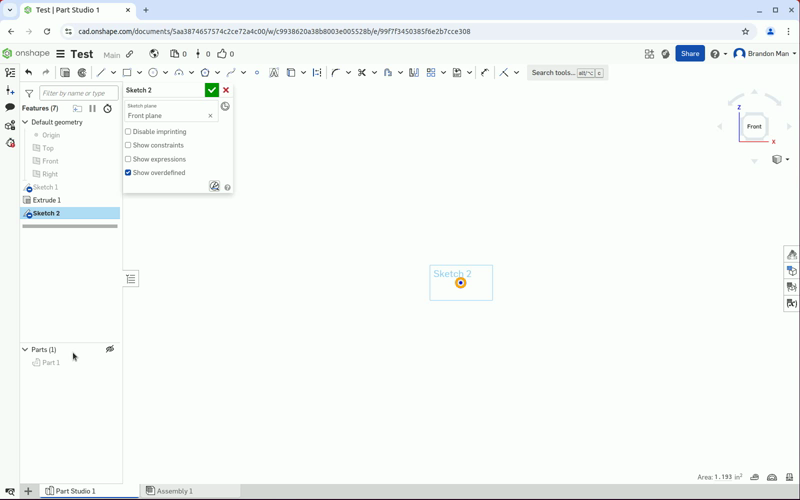
key(shift+e)
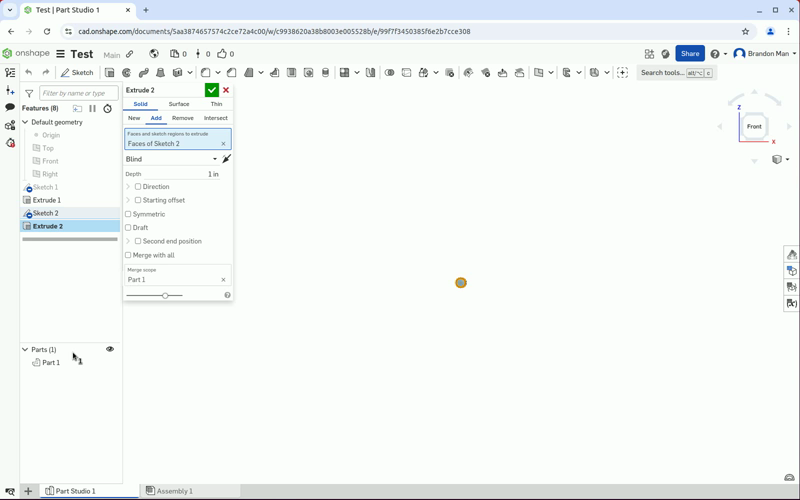
mouse_move(143, 106)
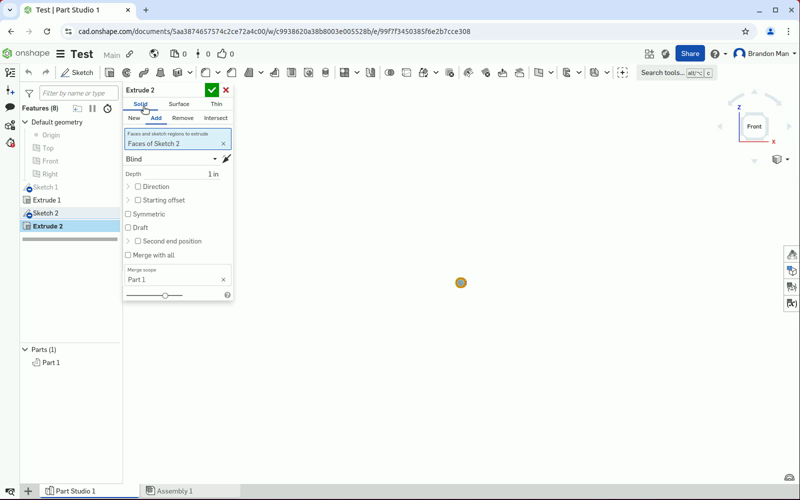
click(143, 106)
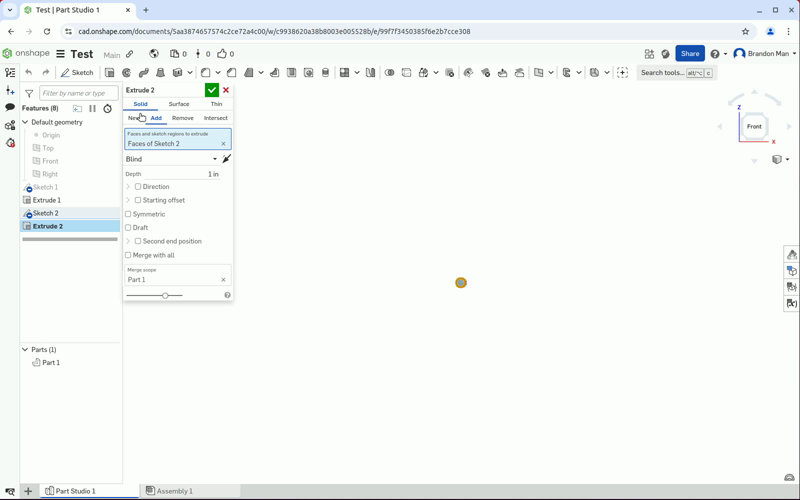
mouse_move(137, 120)
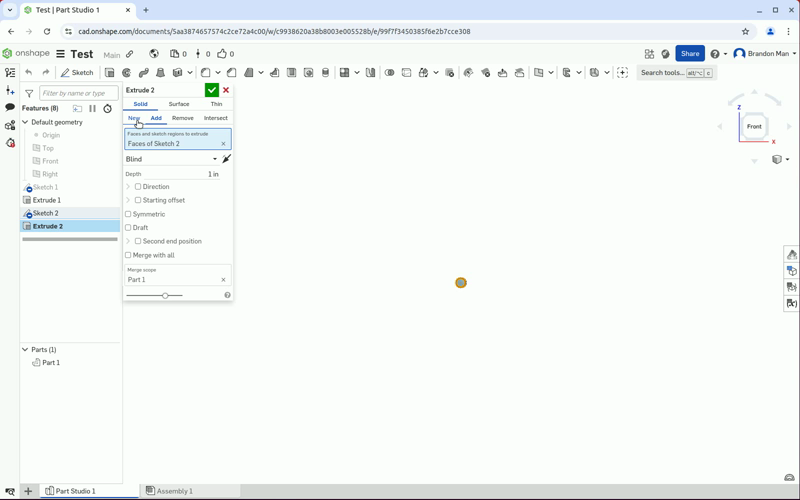
click(137, 120)
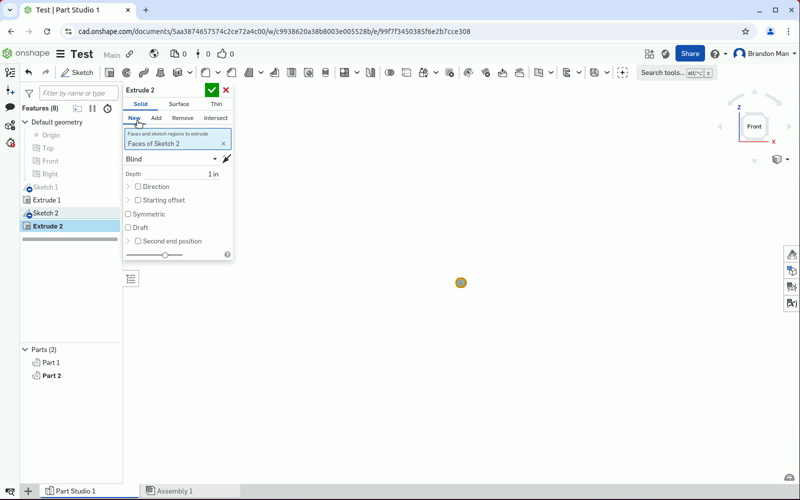
key(tab, 4)
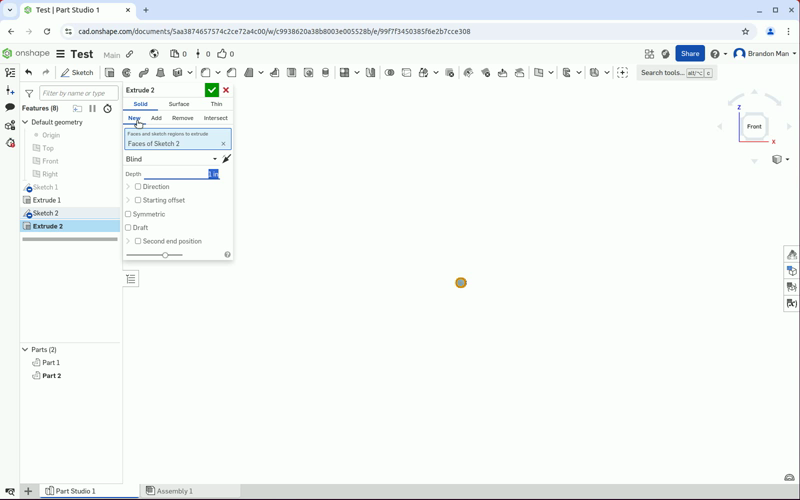
text(23.108)
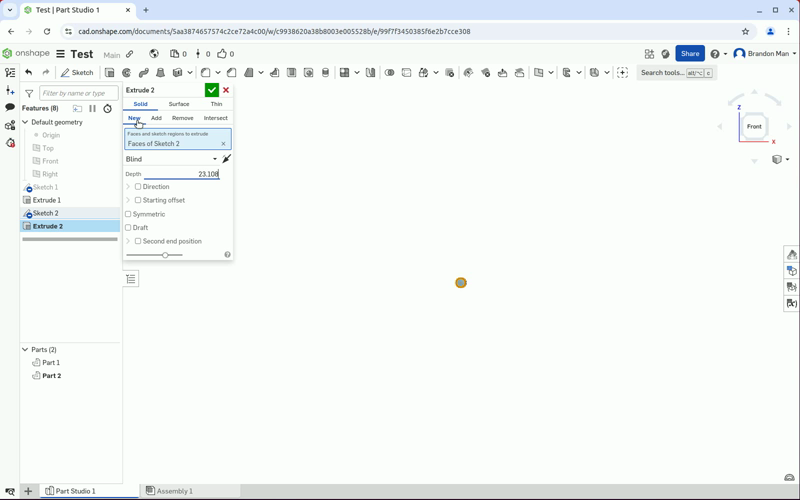
key(enter)
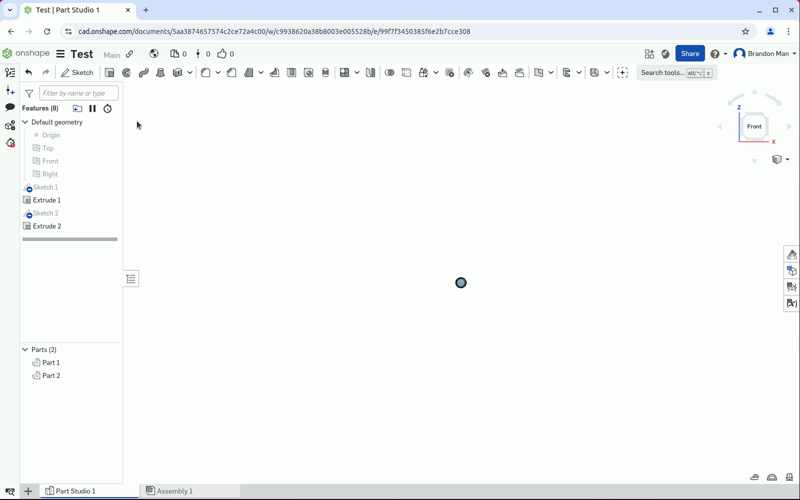
key(shift+h)
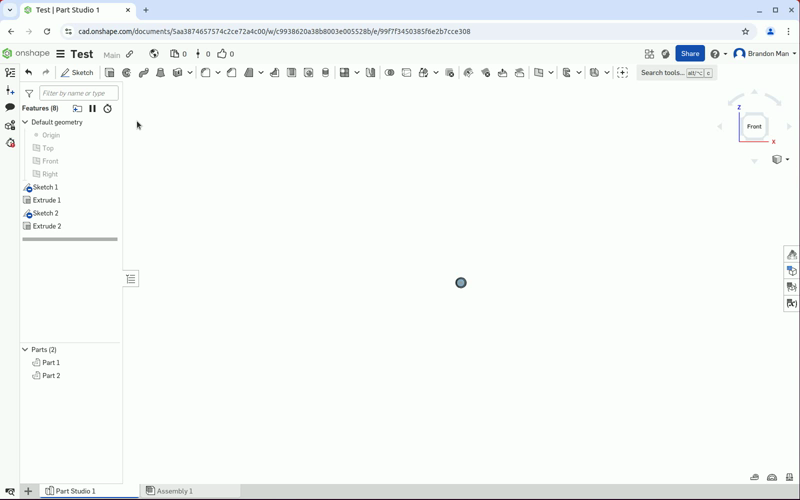
key(shift+h)
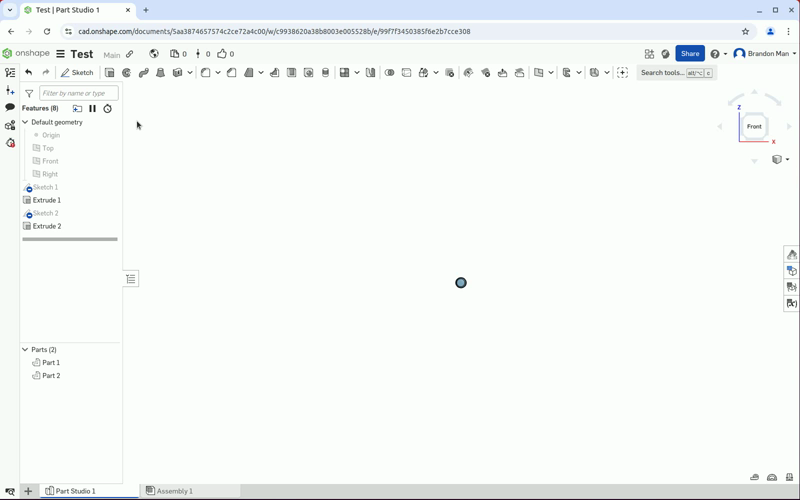
mouse_move(73, 189)
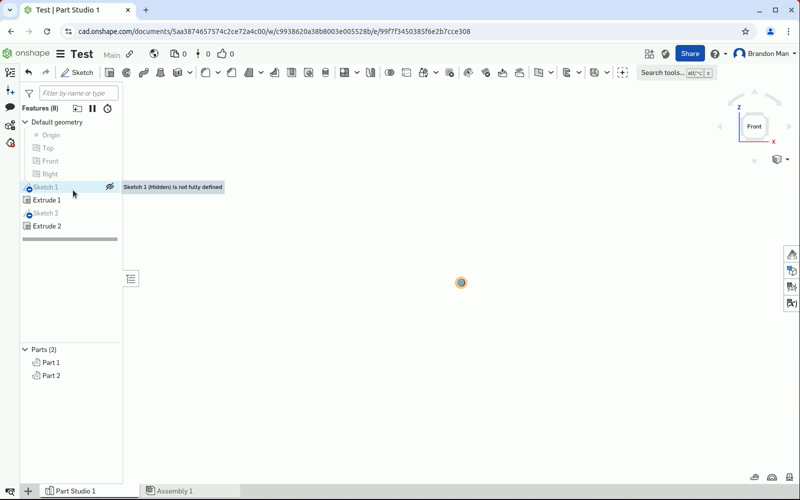
click(73, 189)
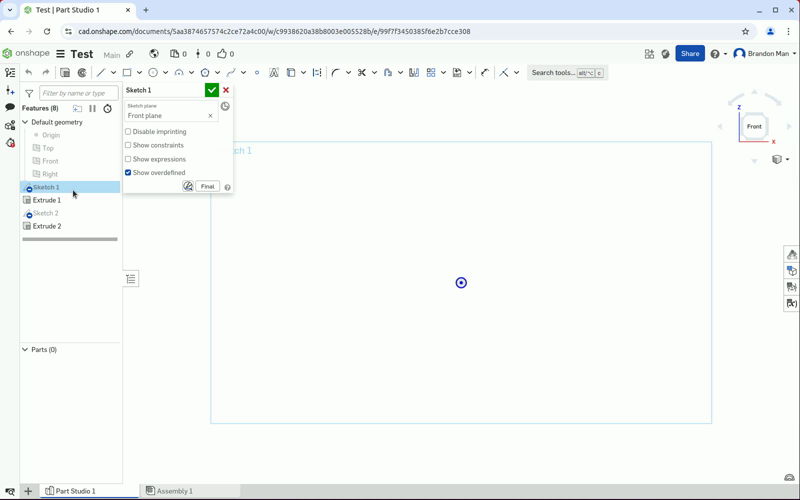
mouse_move(229, 92)
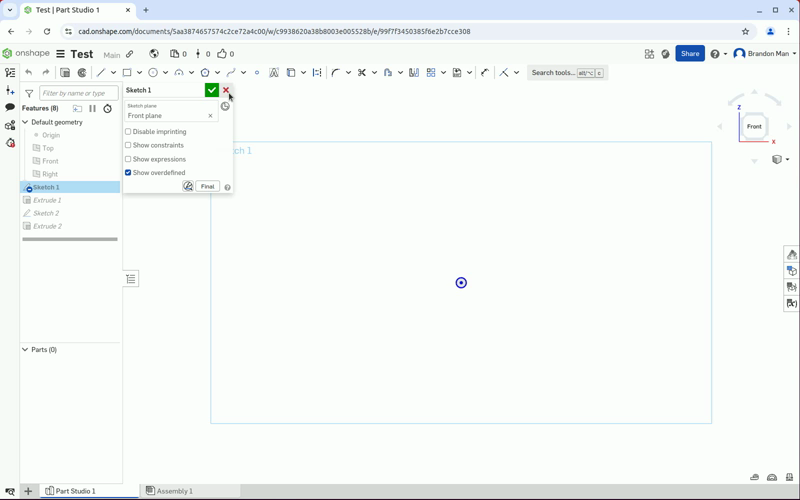
click(229, 92)
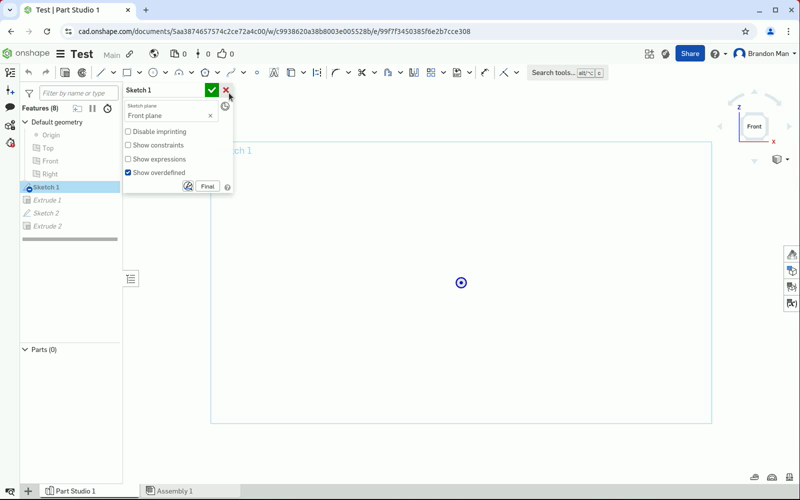
key(shift+s)
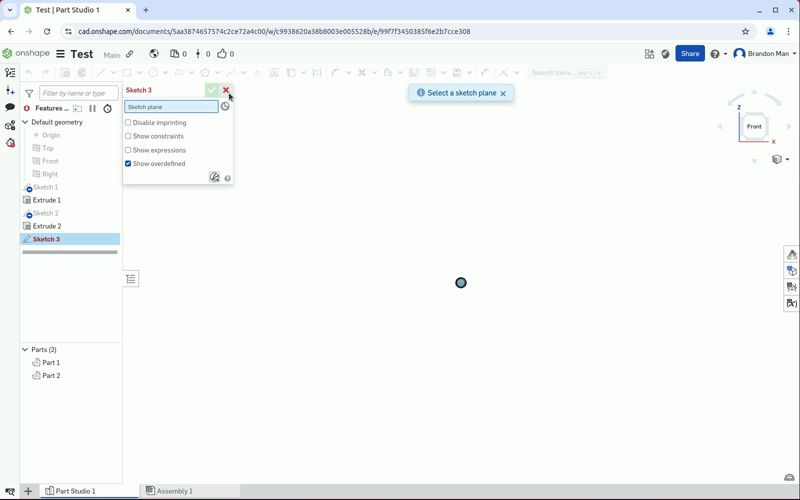
mouse_move(73, 163)
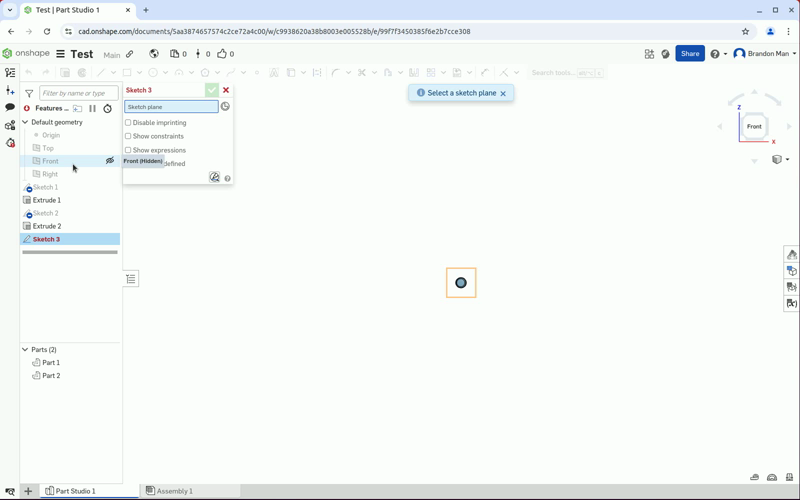
click(73, 163)
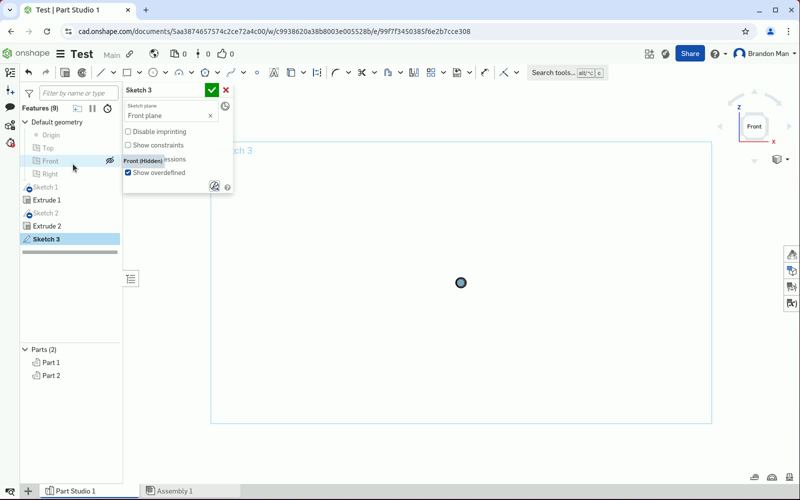
mouse_move(73, 352)
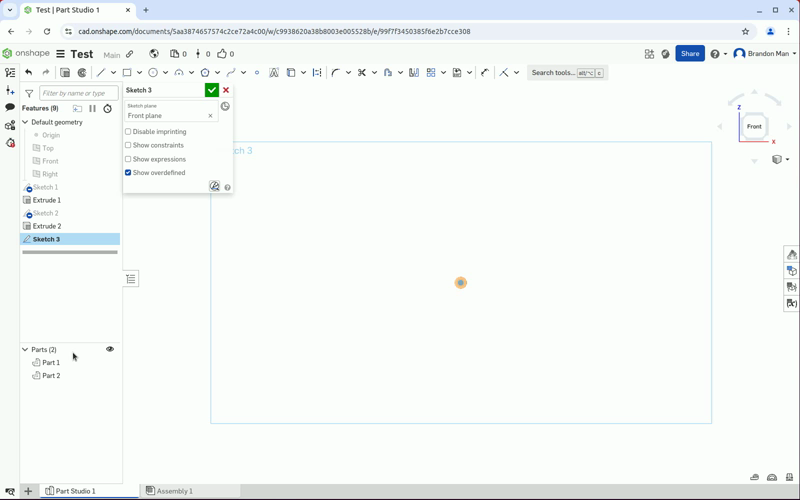
key(y)
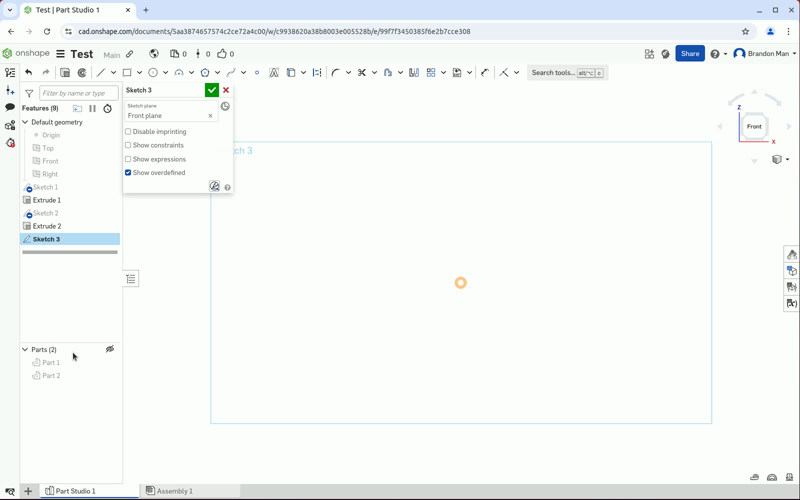
key(c)
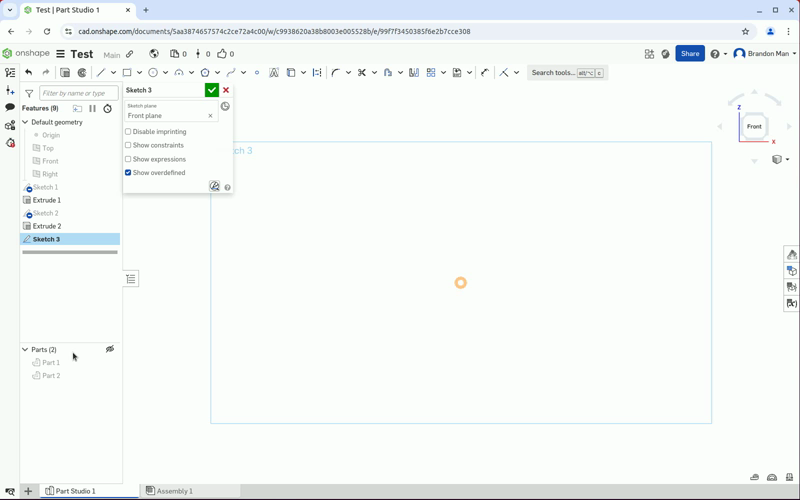
key_down(shift)
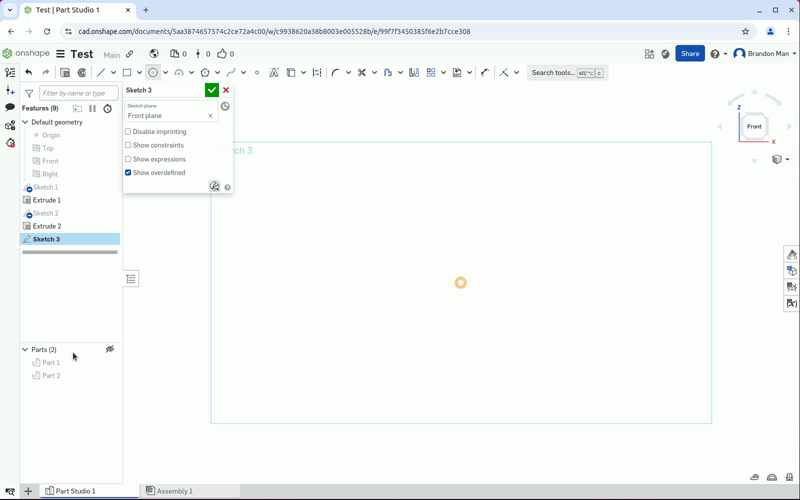
mouse_move(461, 282)
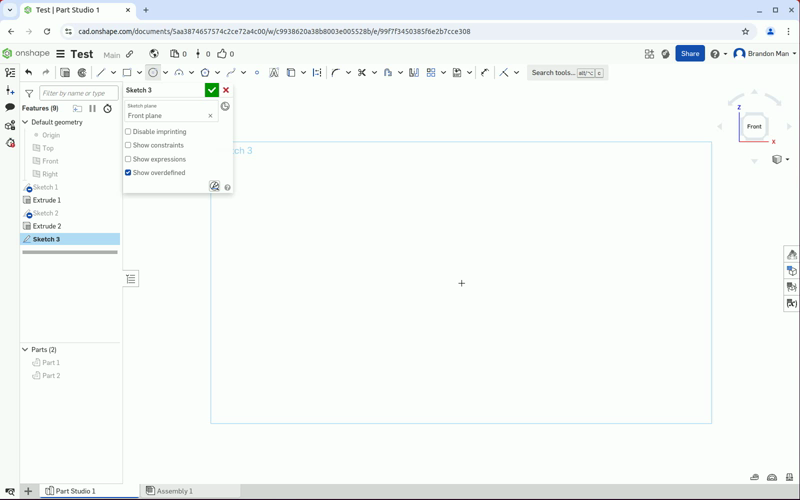
click(461, 282)
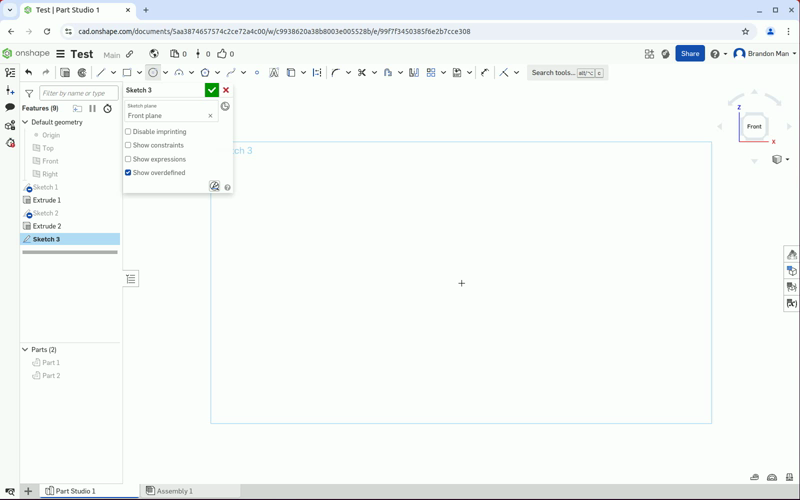
key_up(shift)
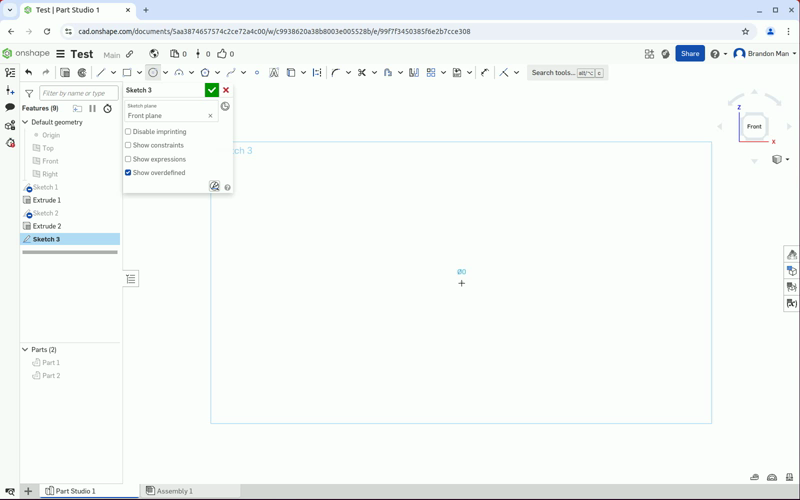
mouse_move(466, 282)
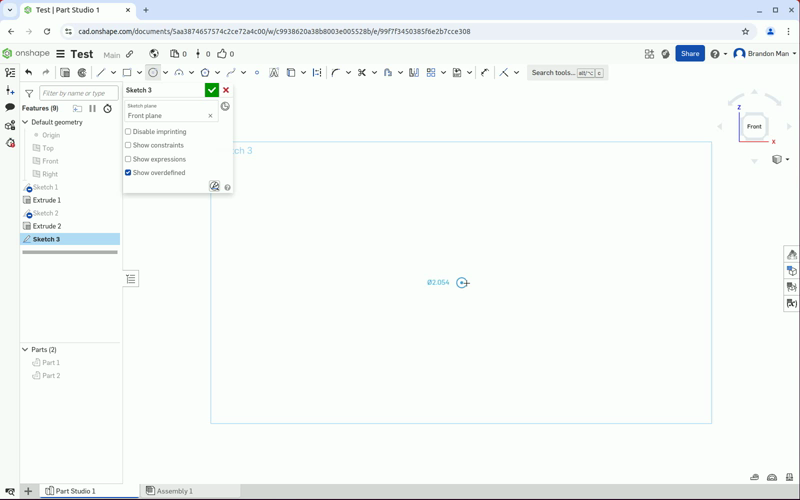
click(466, 282)
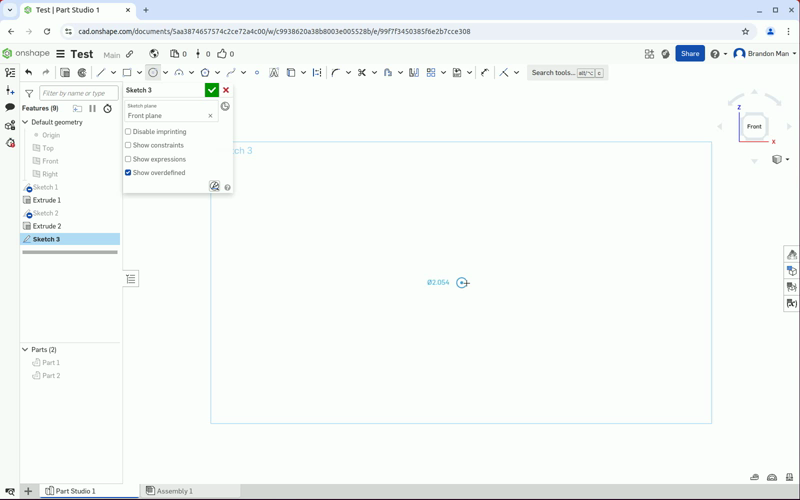
key(esc)
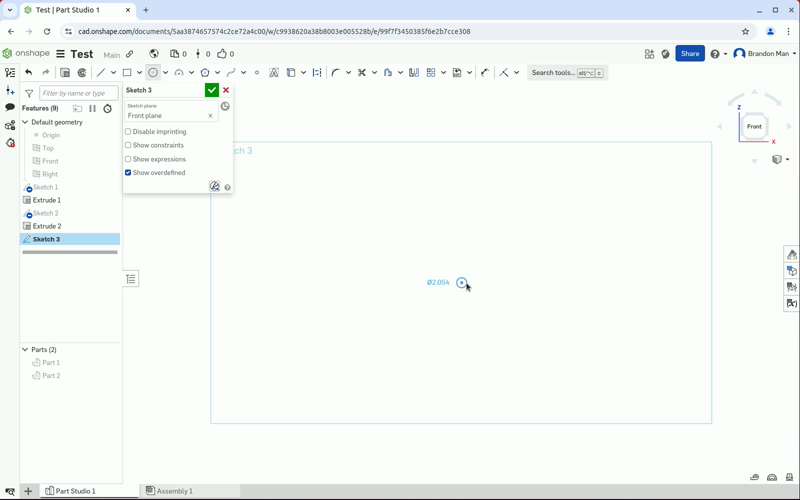
key(c)
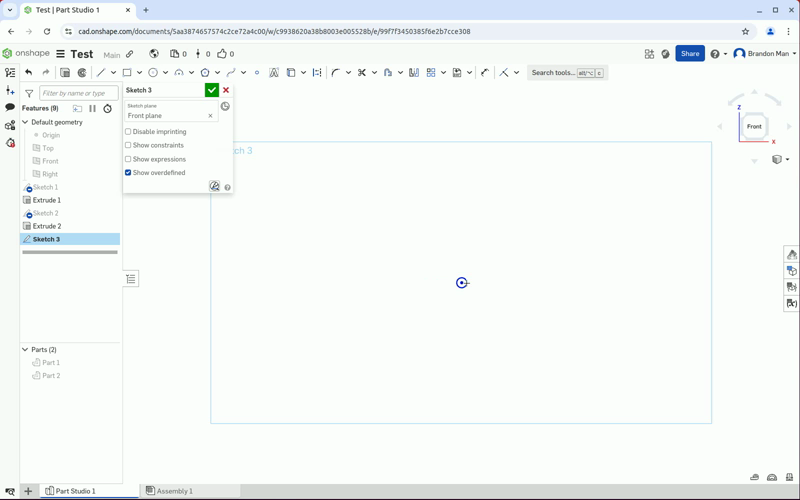
key_down(shift)
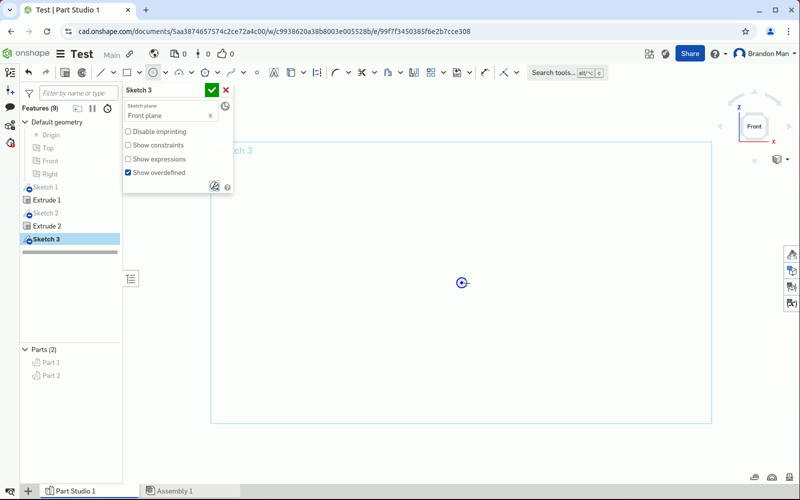
mouse_move(461, 282)
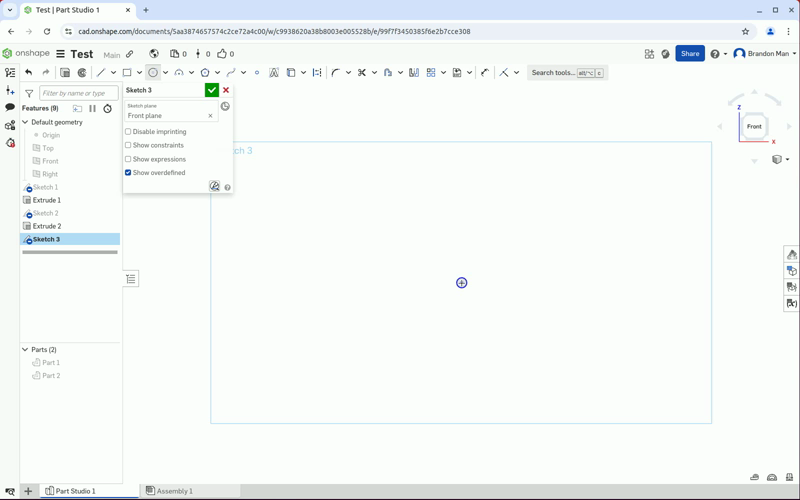
click(461, 282)
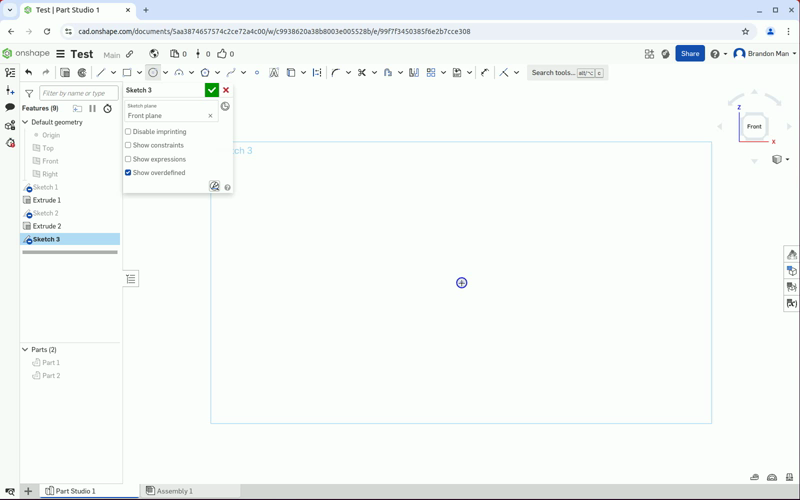
key_up(shift)
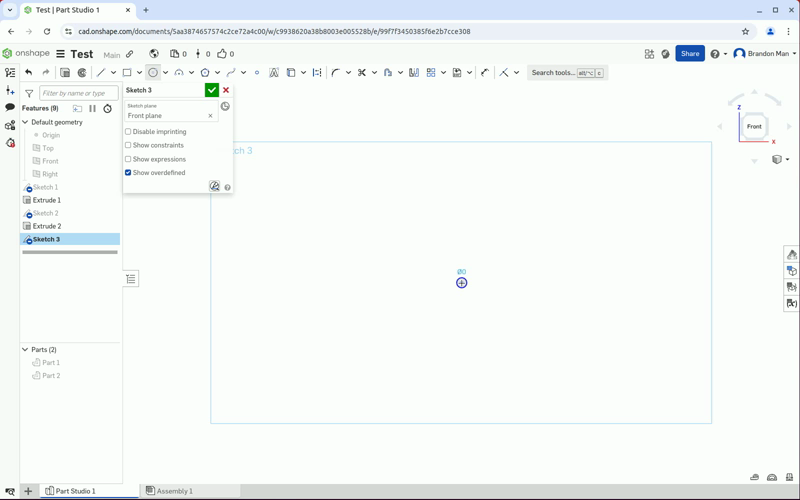
mouse_move(466, 282)
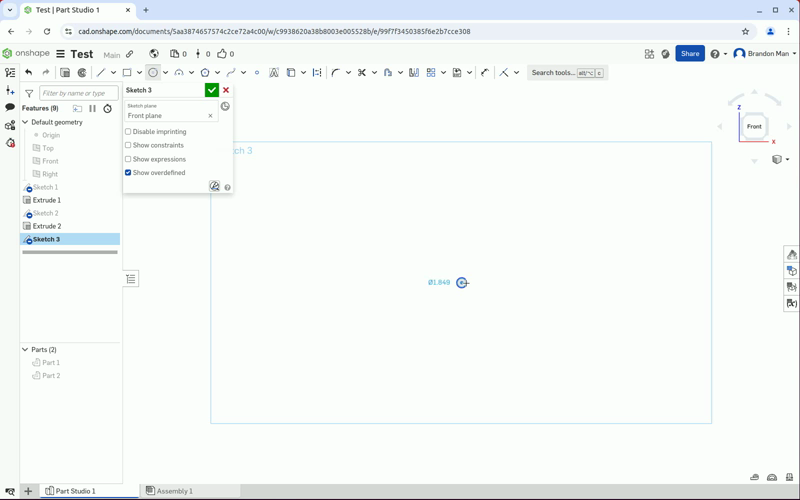
scroll(6)
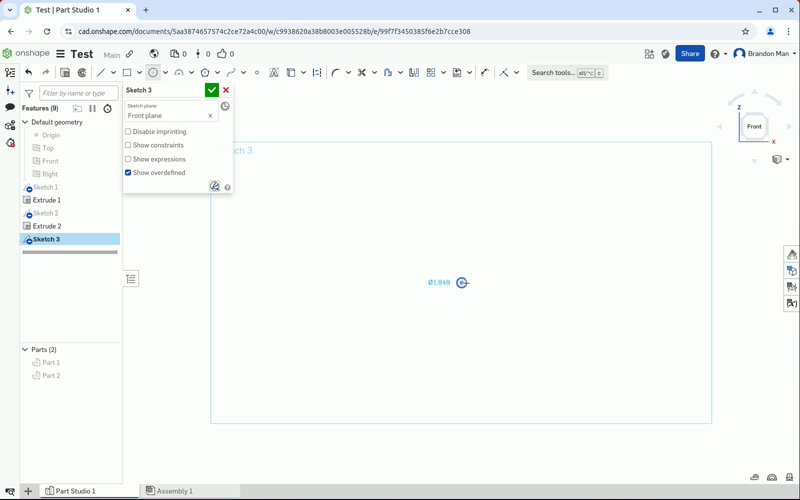
scroll(6)
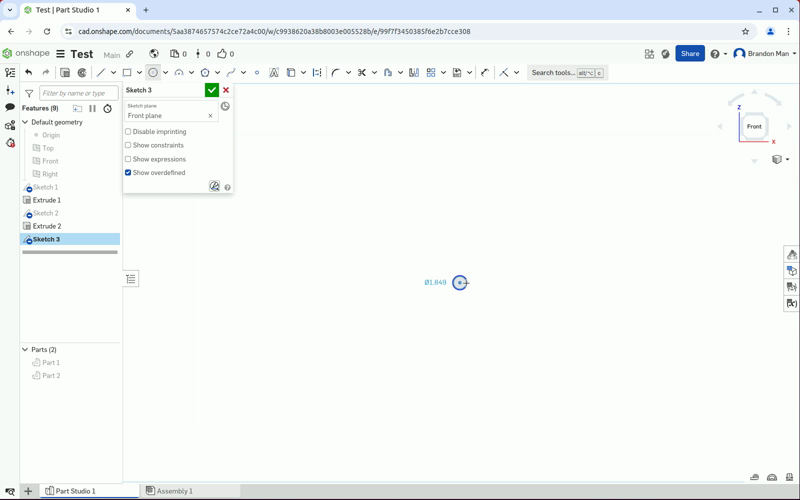
scroll(6)
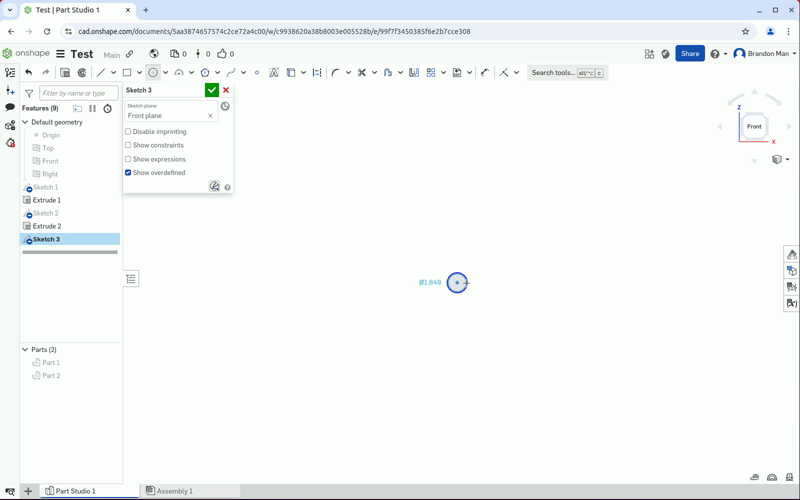
scroll(6)
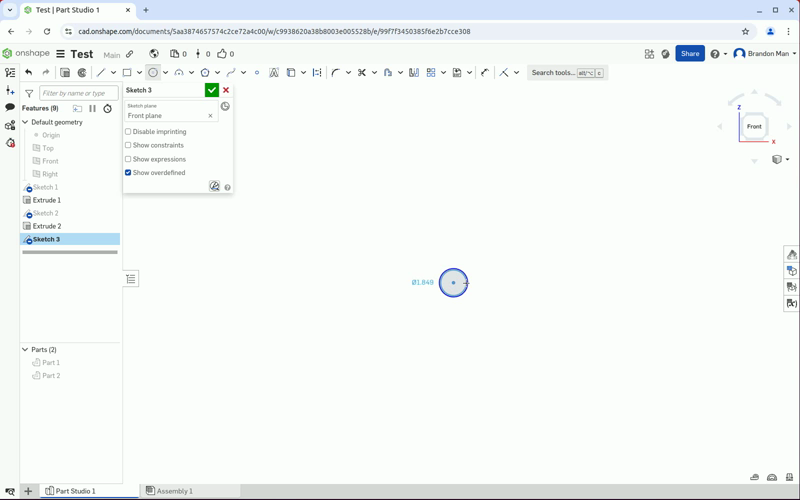
scroll(6)
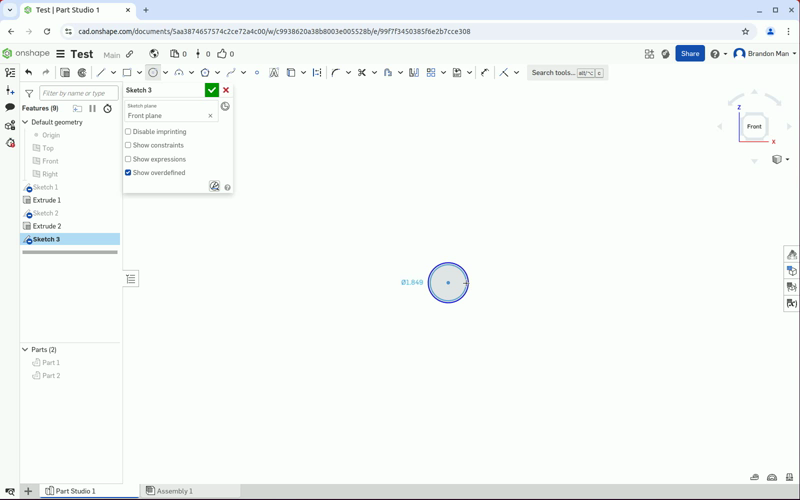
scroll(6)
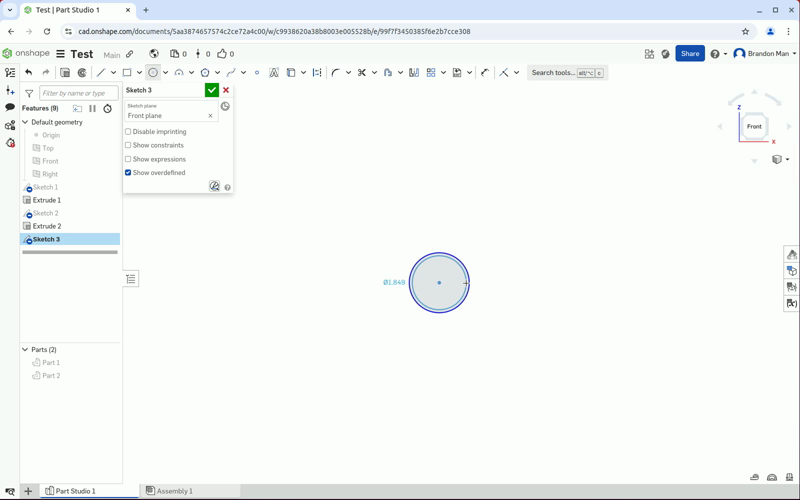
scroll(6)
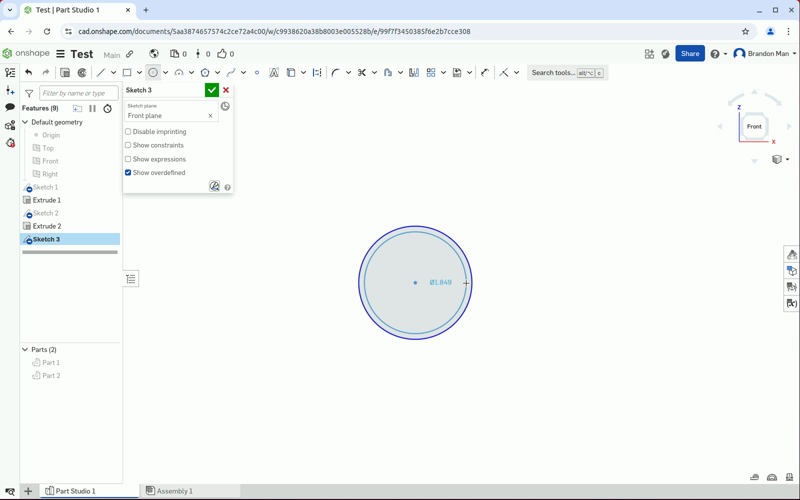
click(466, 282)
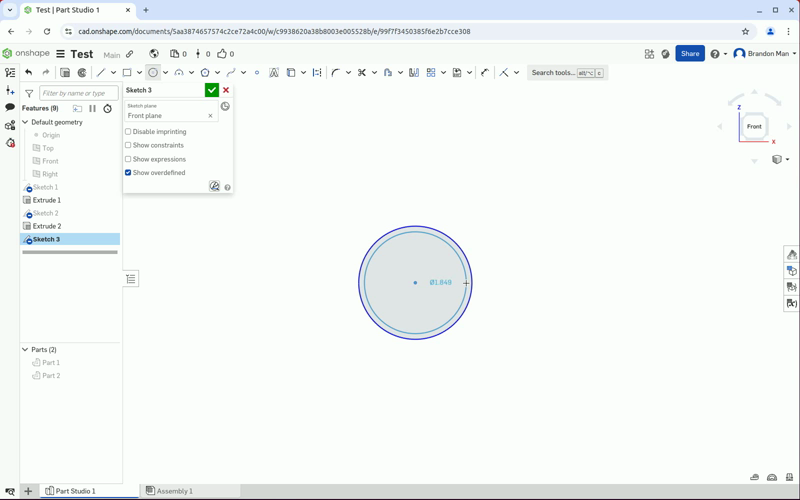
scroll(-6)
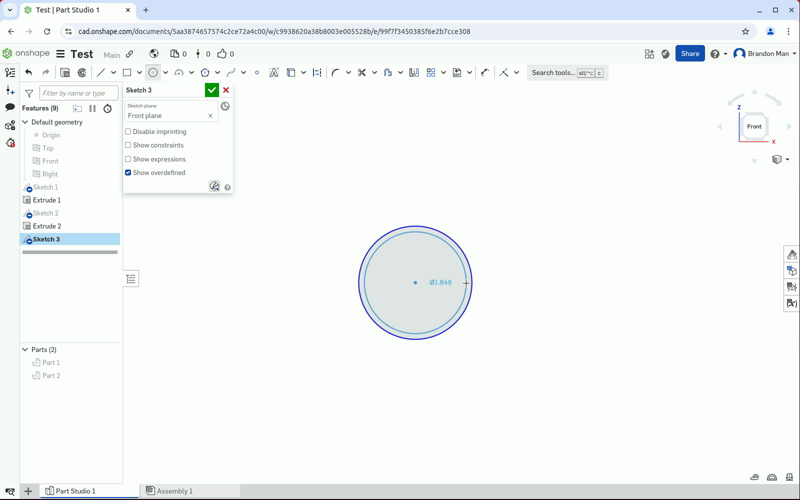
scroll(-6)
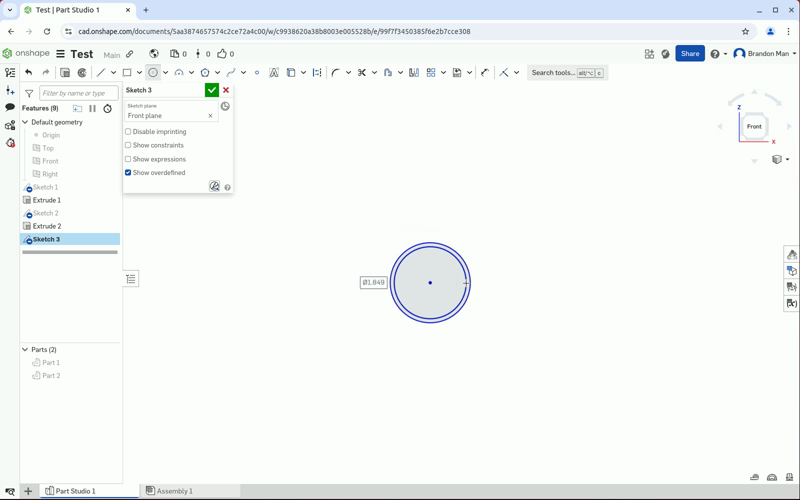
scroll(-6)
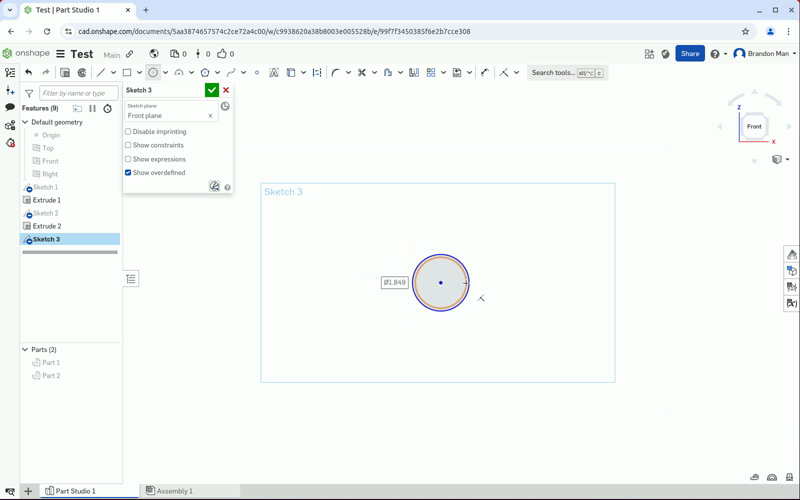
scroll(-6)
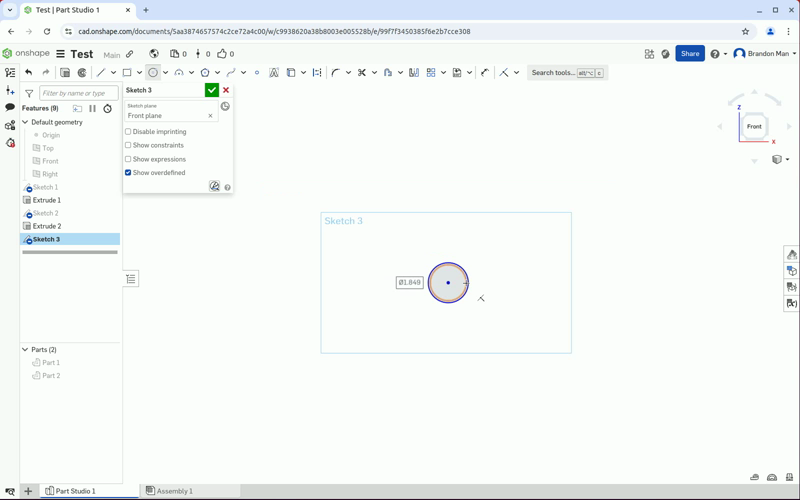
scroll(-6)
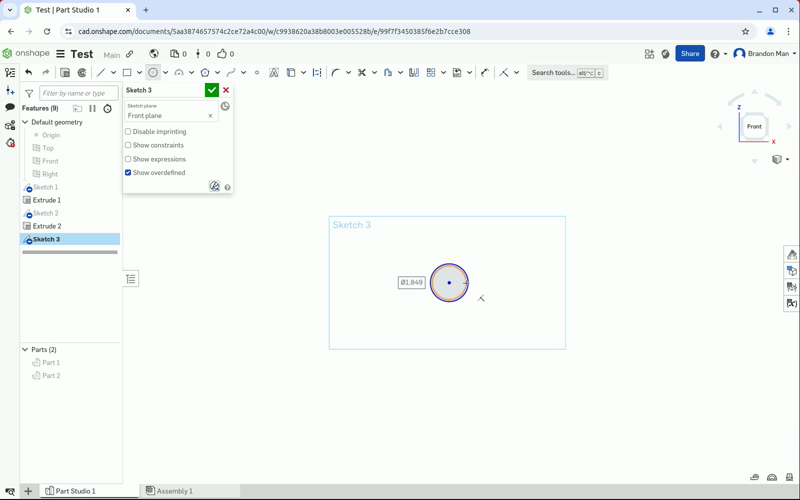
scroll(-6)
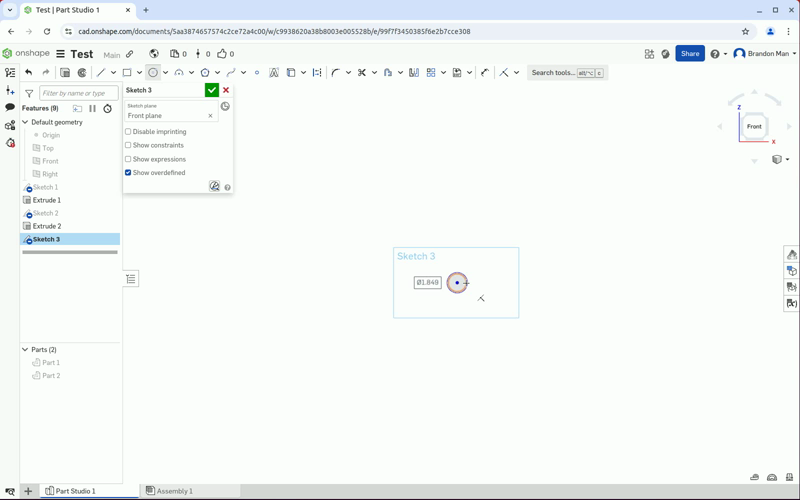
scroll(-6)
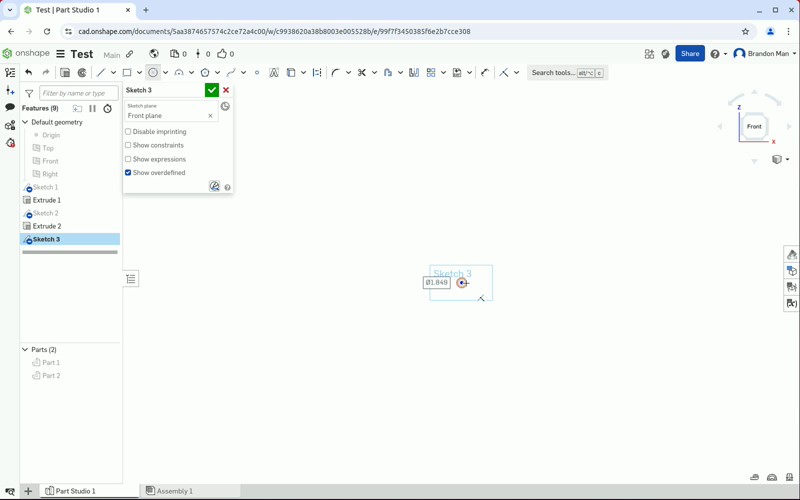
key(esc)
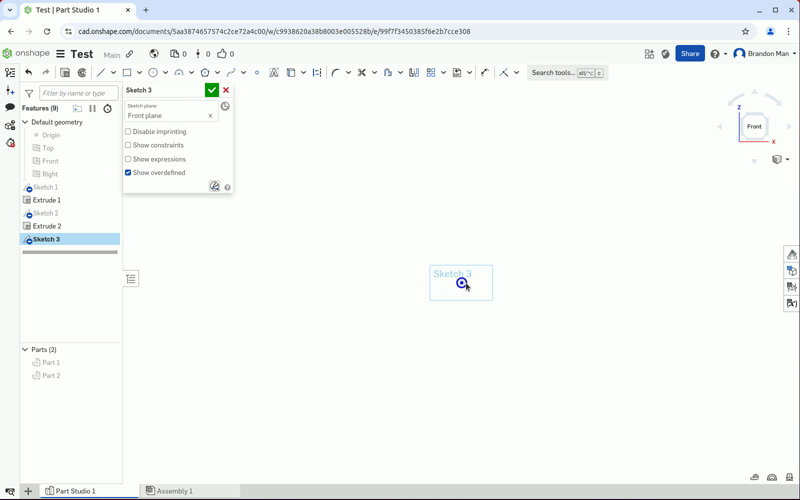
mouse_move(464, 279)
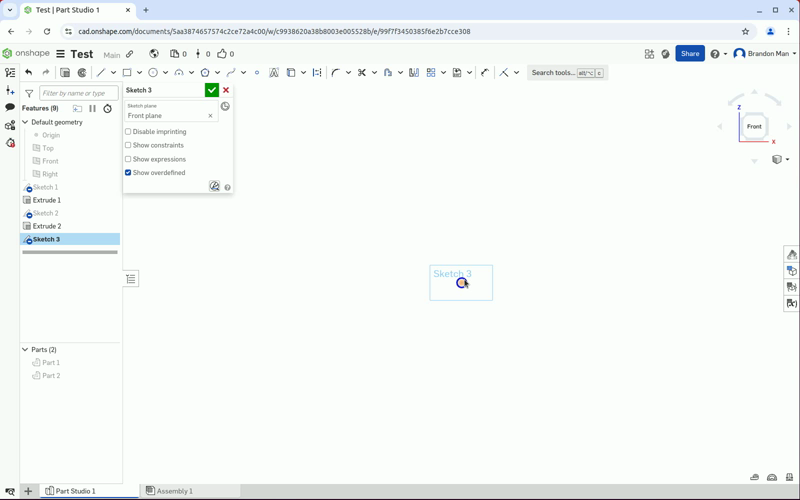
scroll(6)
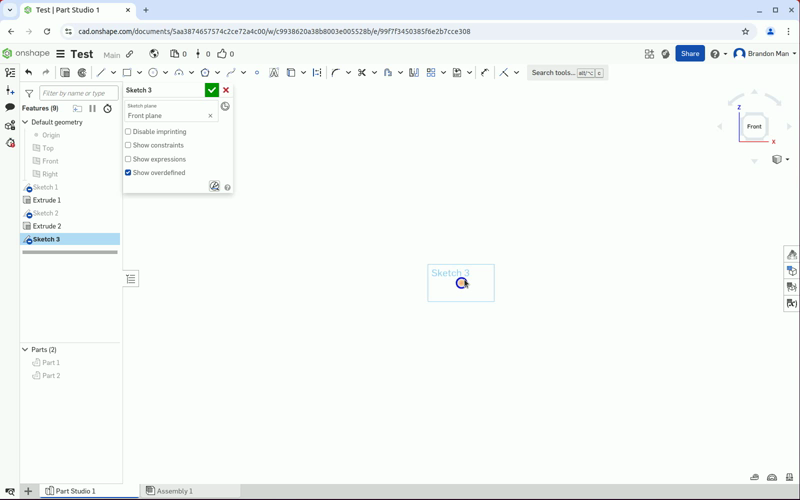
scroll(6)
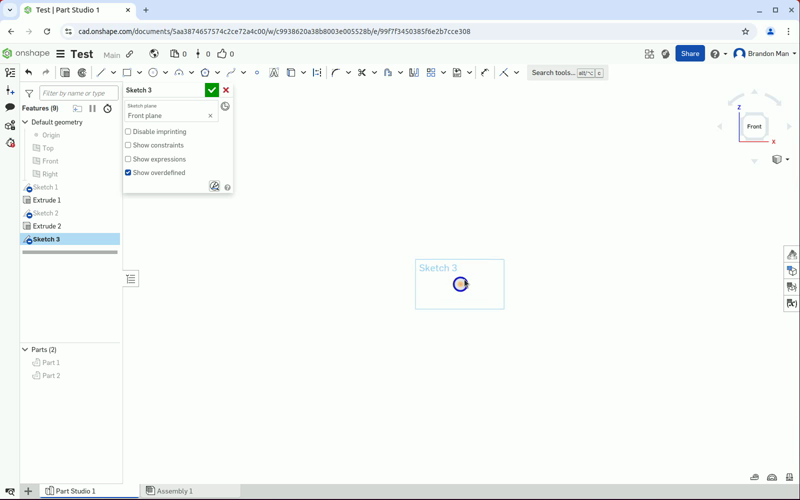
scroll(6)
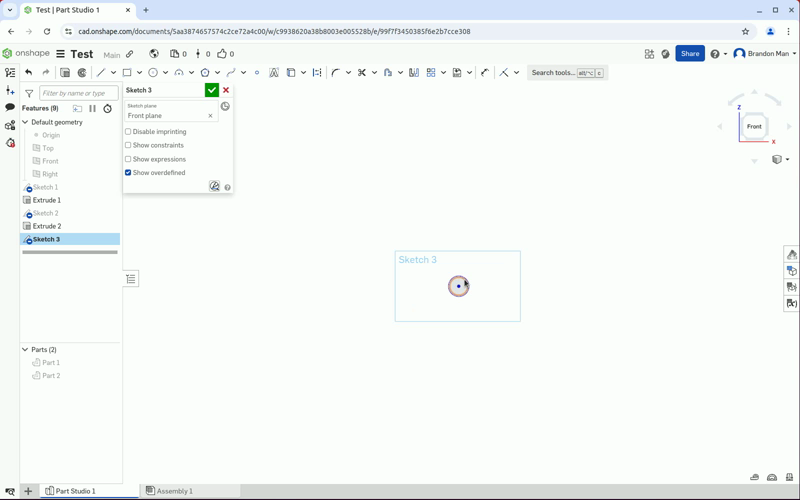
scroll(6)
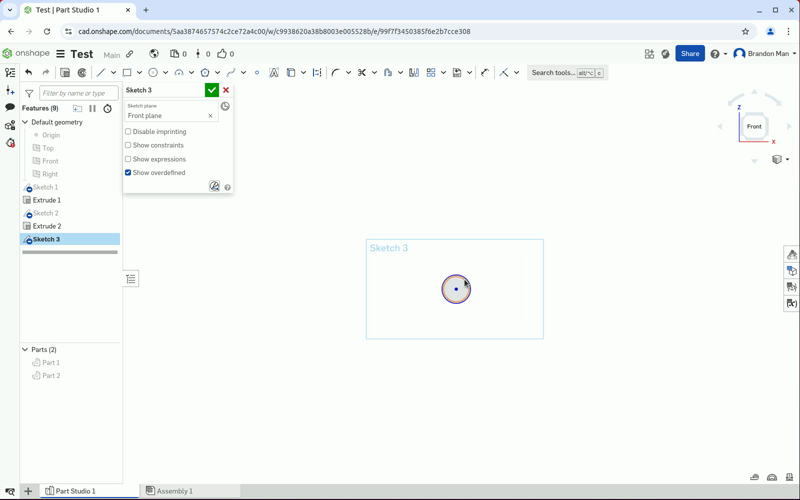
scroll(6)
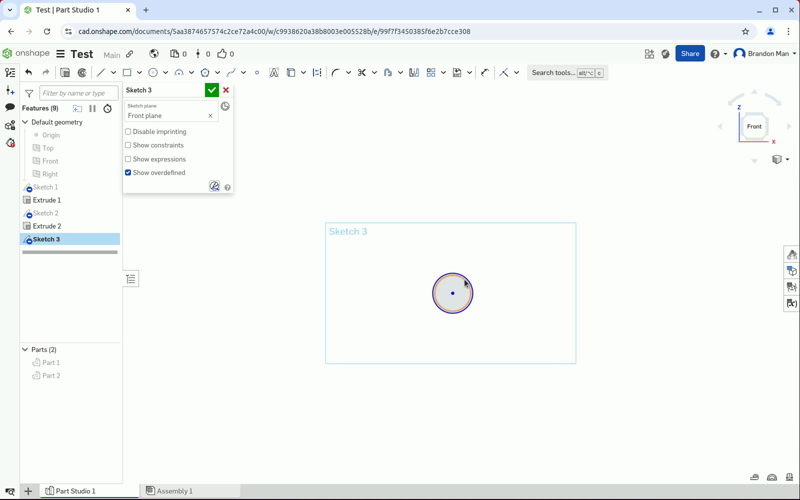
scroll(6)
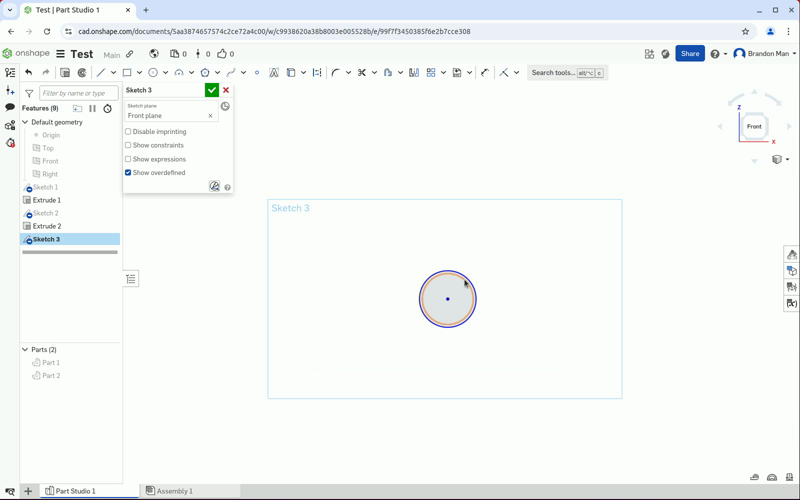
scroll(6)
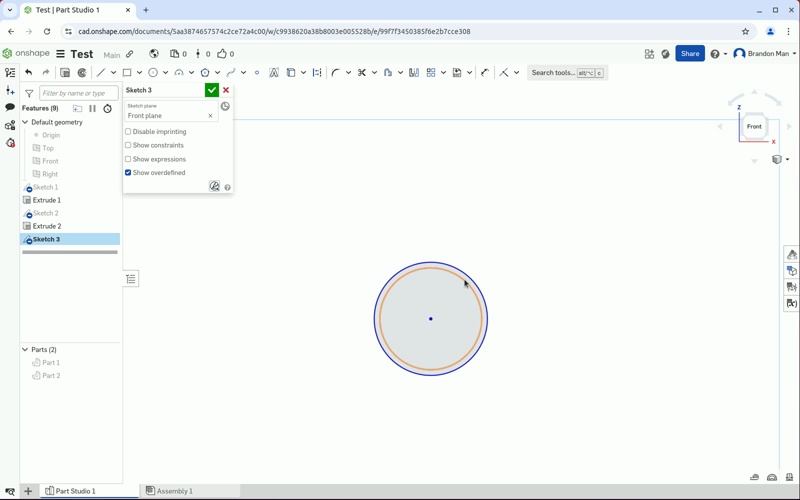
click(464, 279)
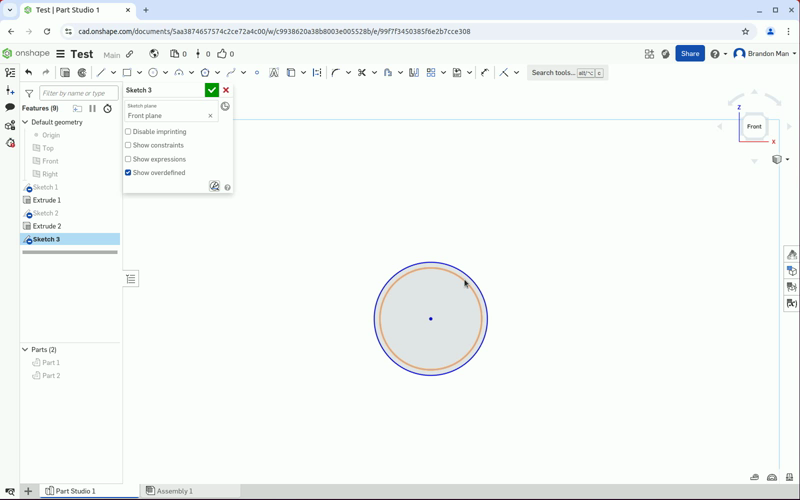
scroll(-6)
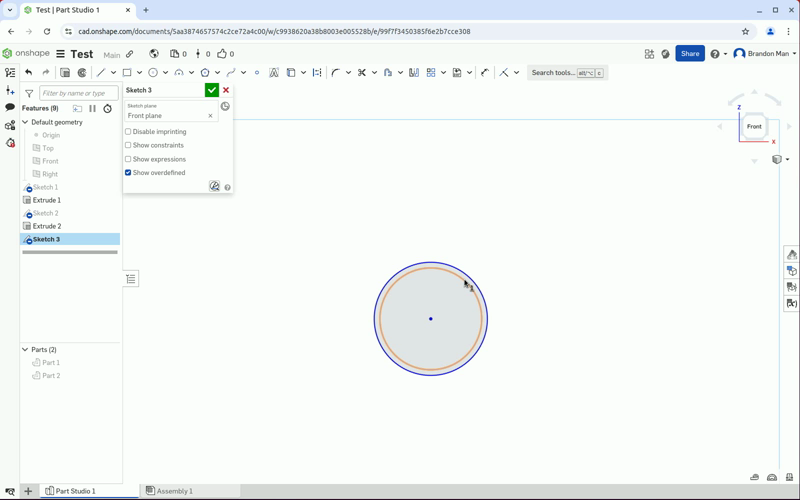
scroll(-6)
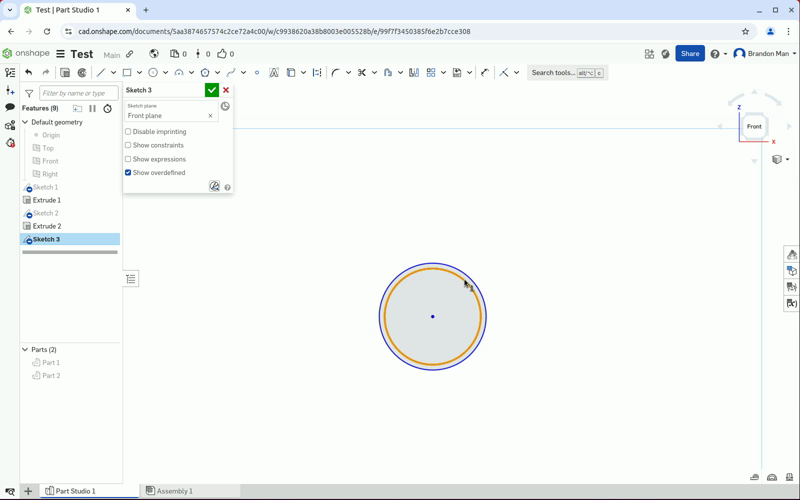
scroll(-6)
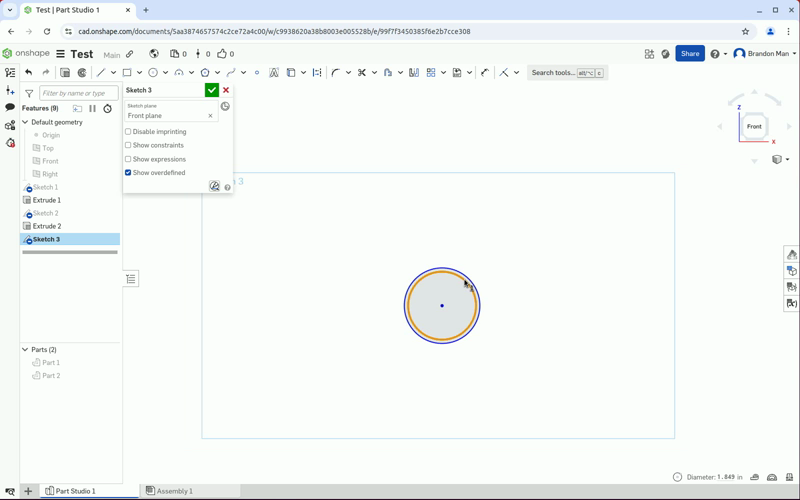
scroll(-6)
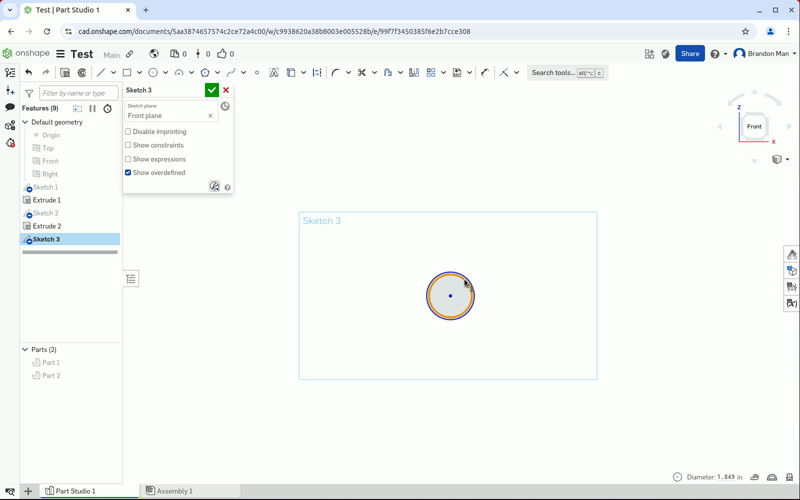
scroll(-6)
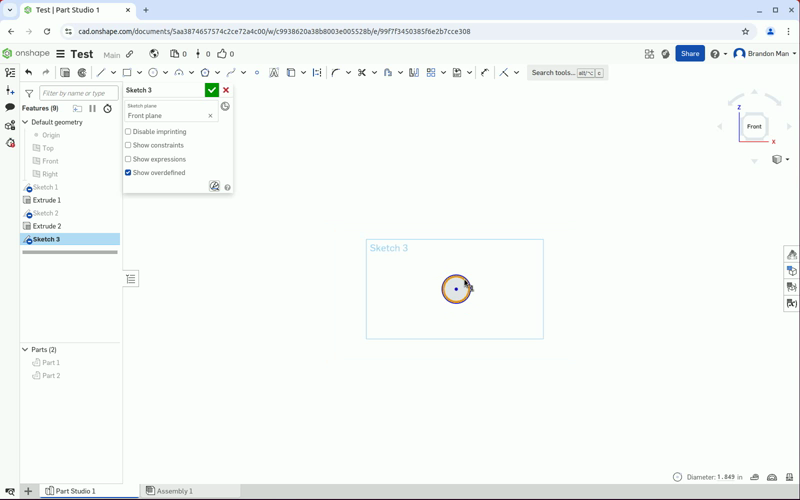
scroll(-6)
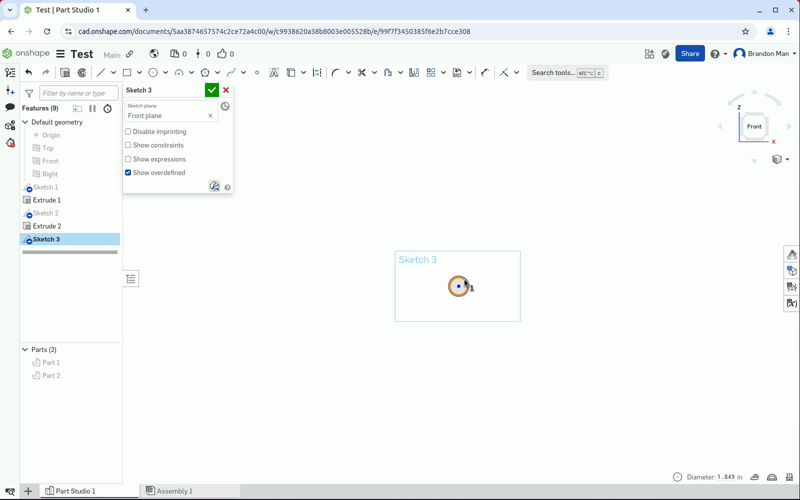
scroll(-6)
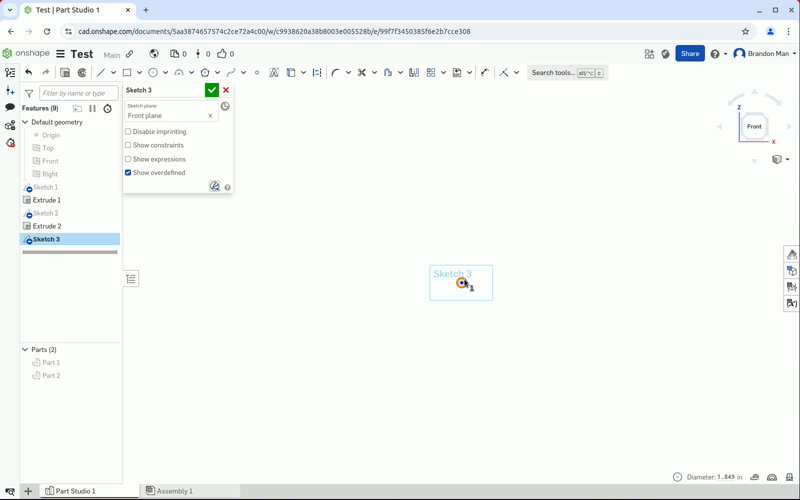
mouse_move(73, 352)
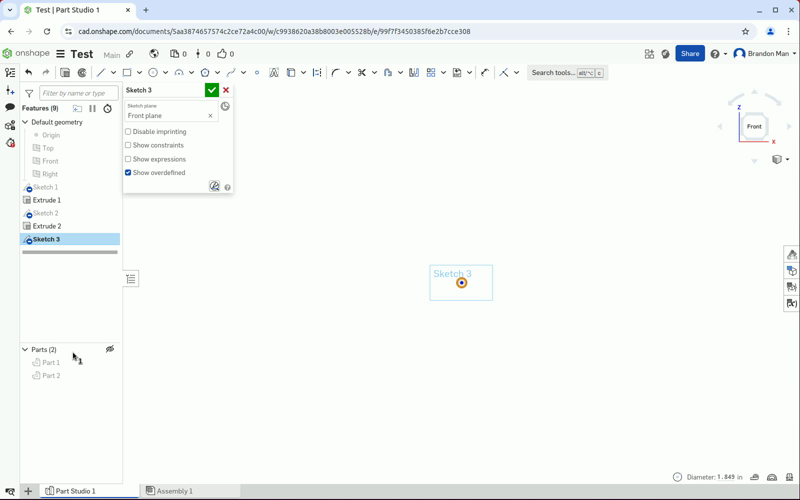
key(shift+y)
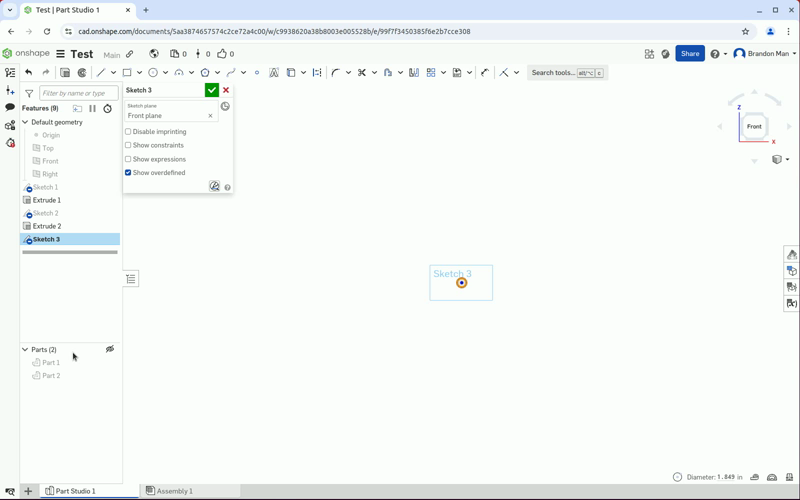
key(shift+e)
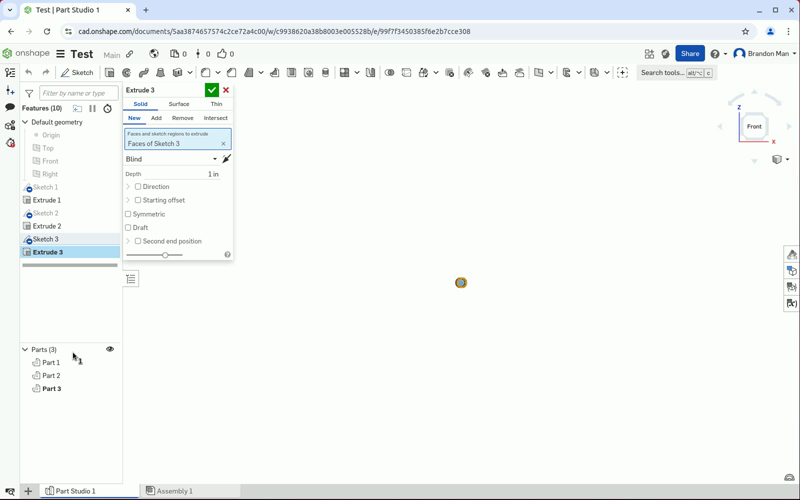
mouse_move(143, 106)
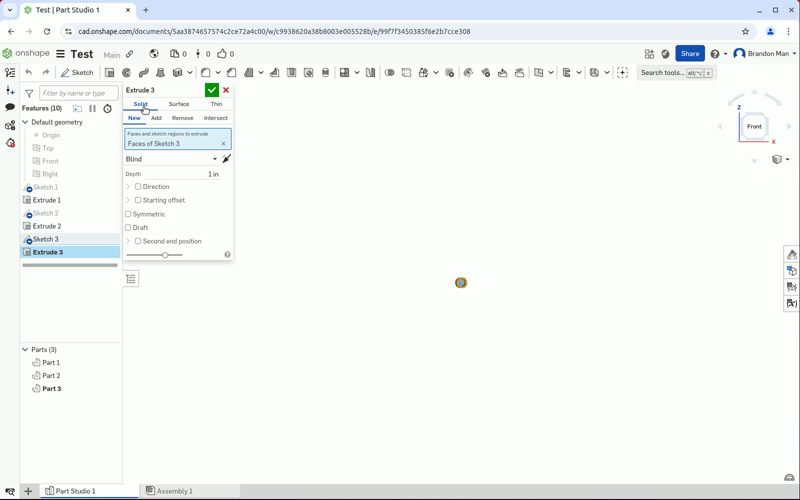
click(143, 106)
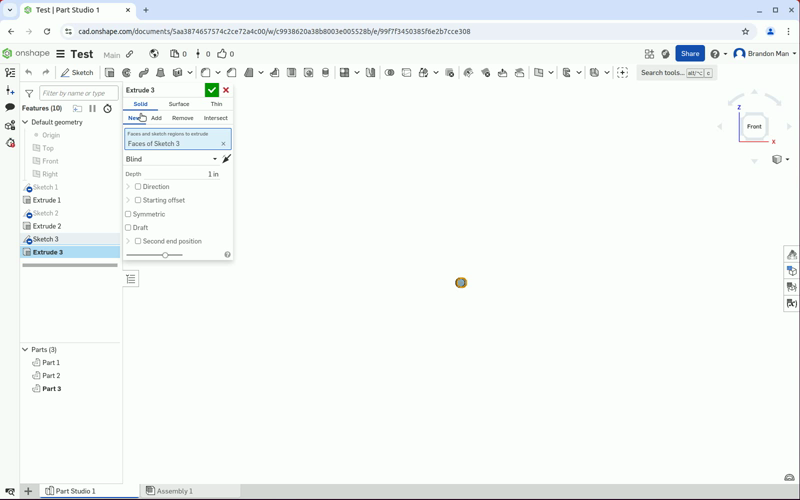
mouse_move(137, 120)
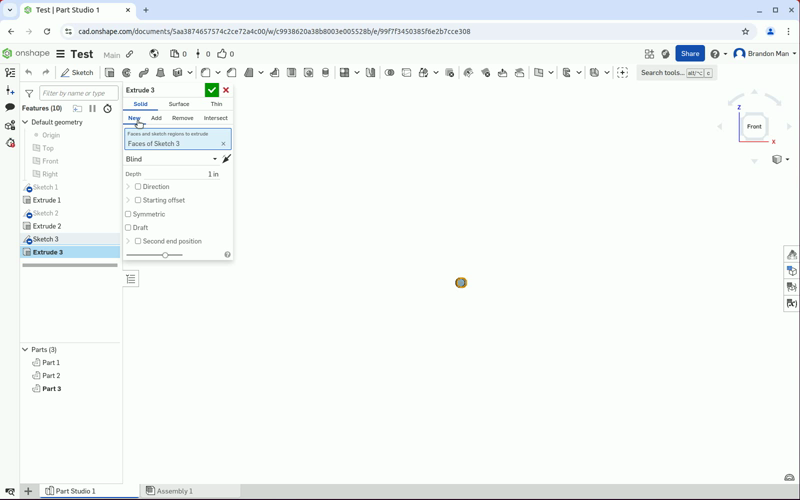
click(137, 120)
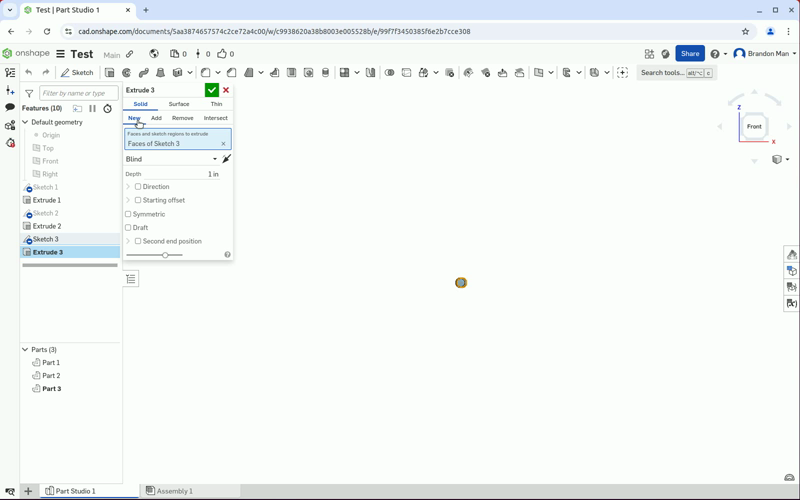
key(tab, 4)
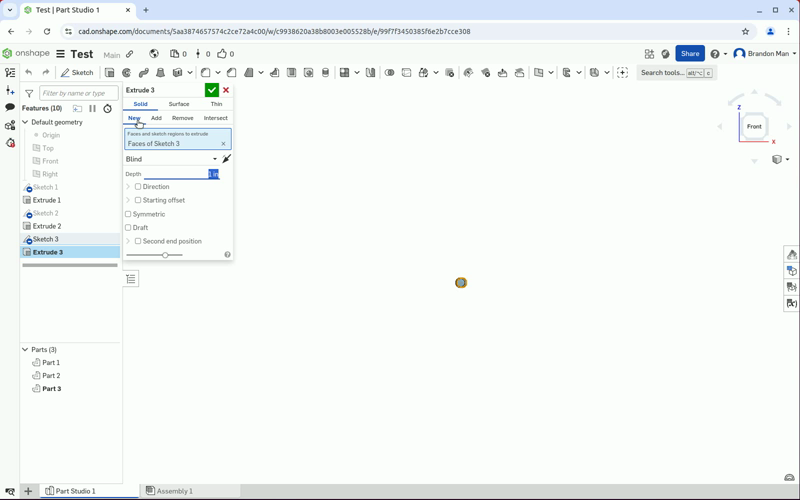
text(-0.241)
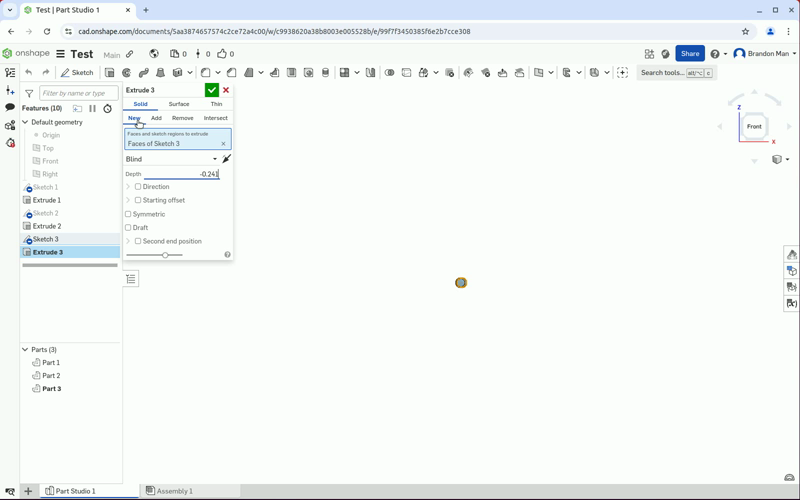
key(enter)
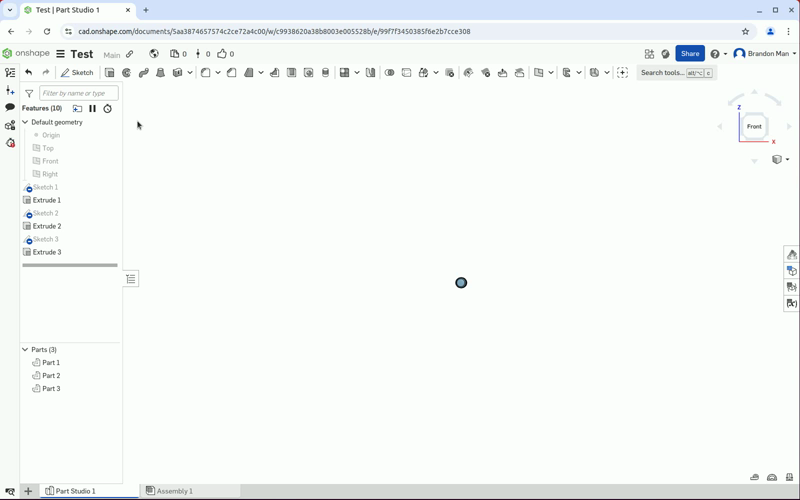
key(shift+h)
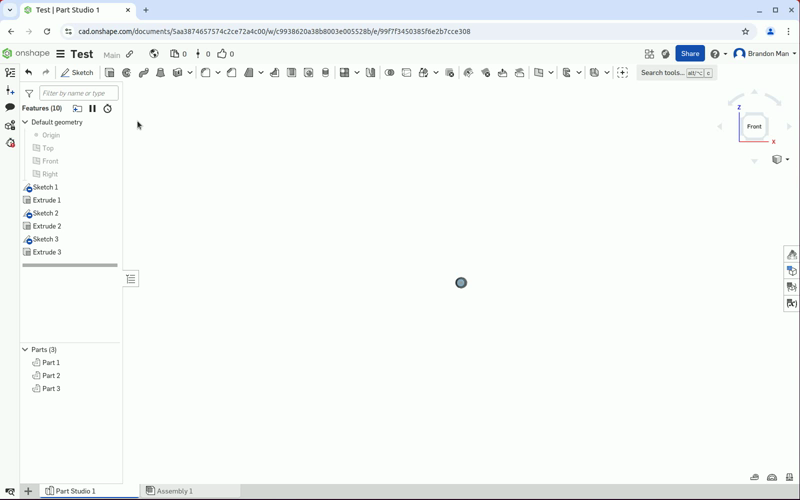
key(shift+h)
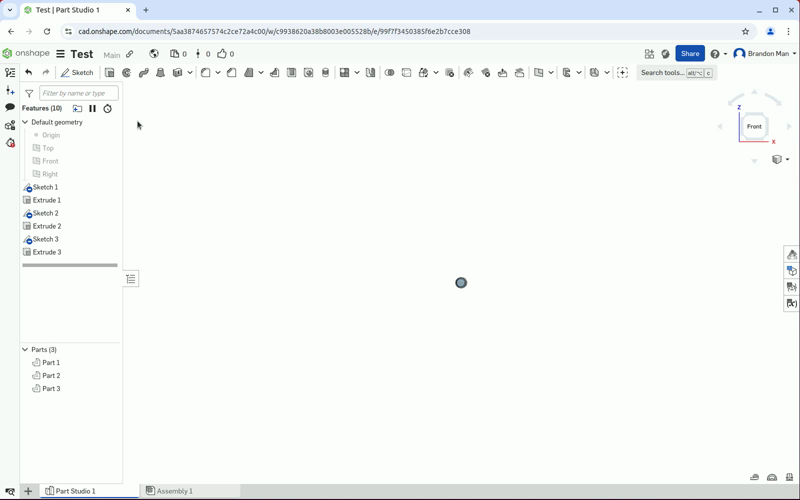
key(shift+7)
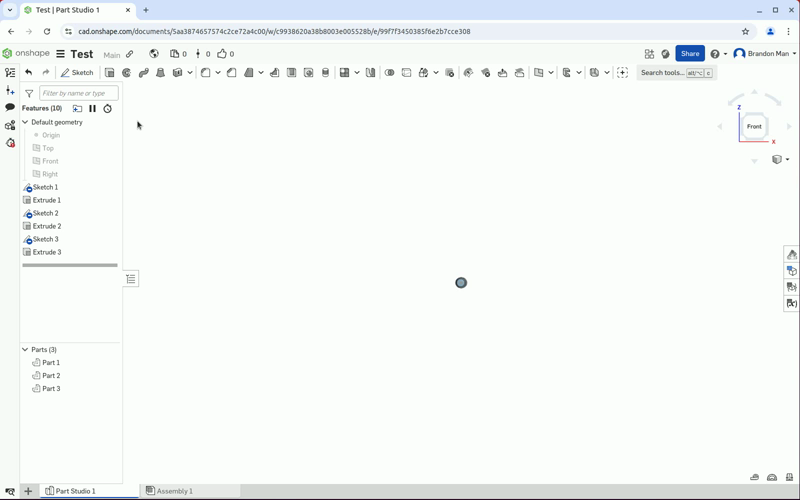
key(left, 2)
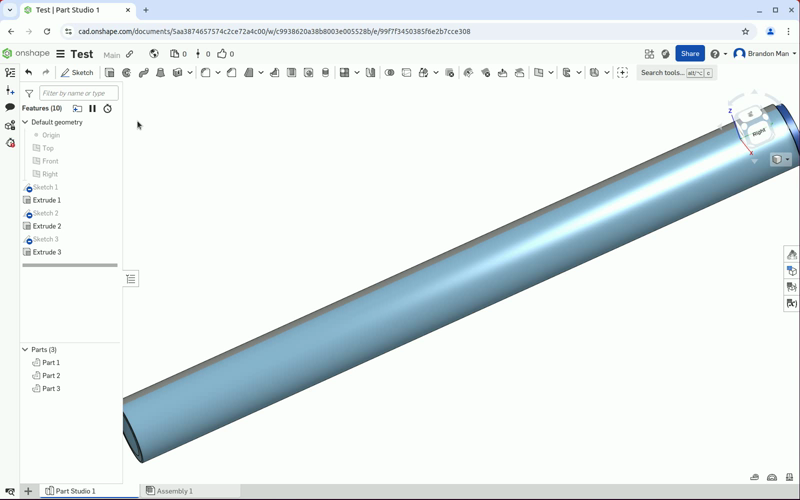
key(down, 2)
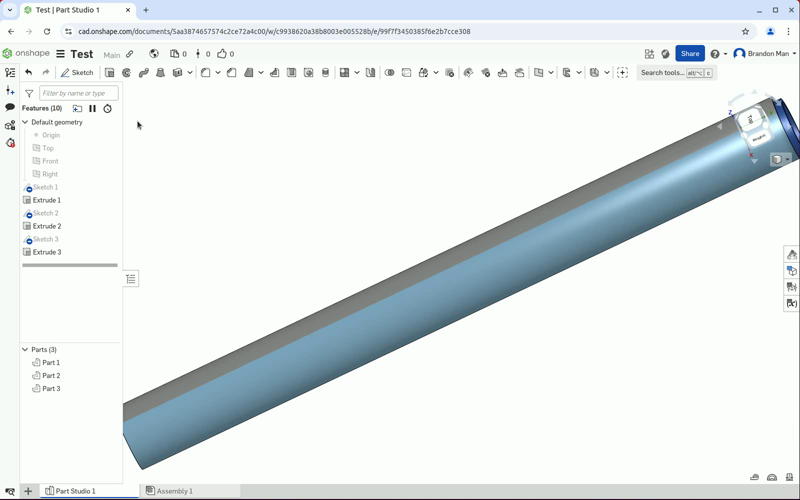
key(up, 2)
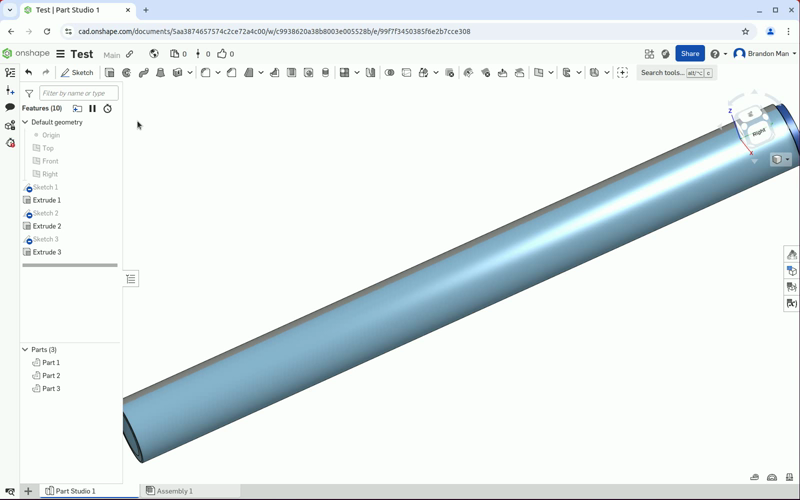
key(right, 2)
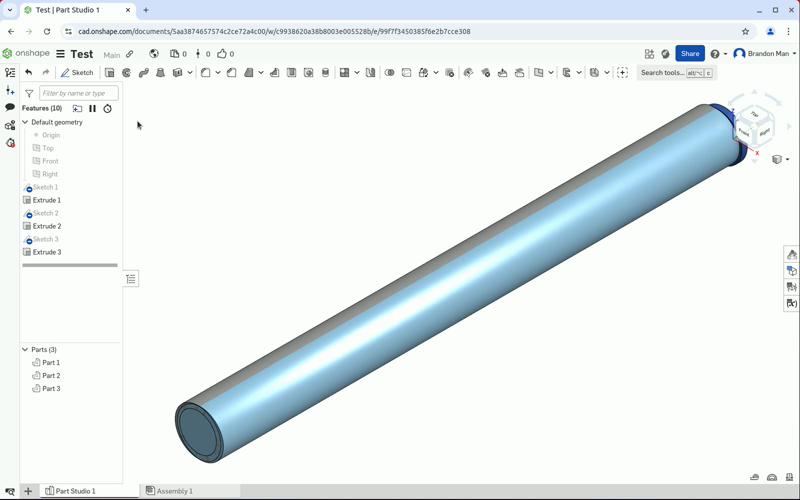
mouse_move(73, 189)
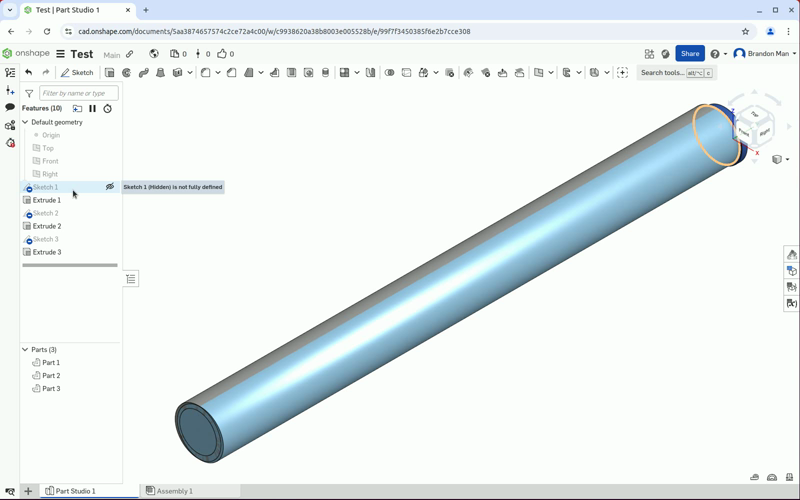
click(73, 189)